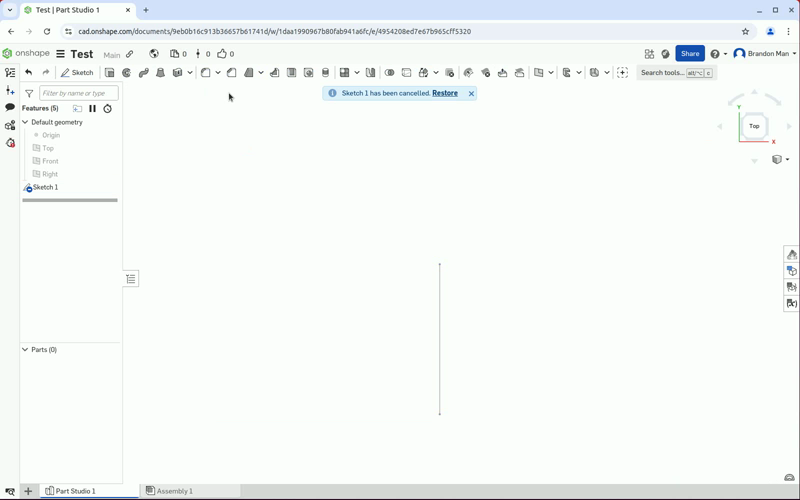
key(shift+h)
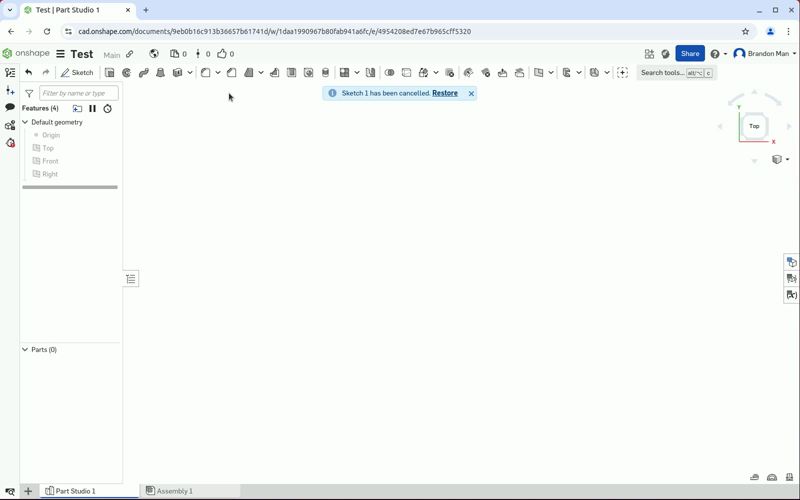
mouse_move(73, 352)
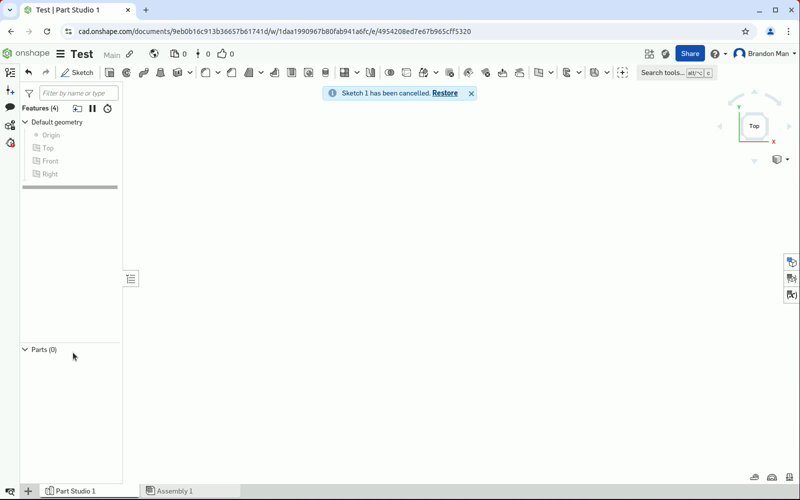
key(y)
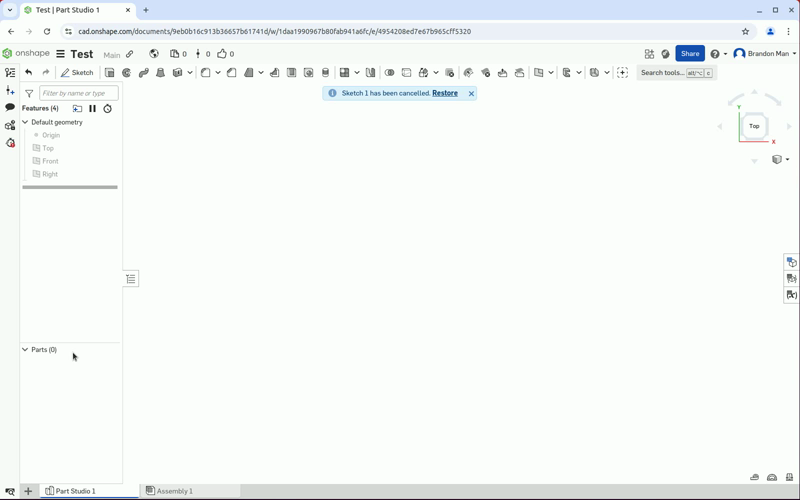
key(shift+p)
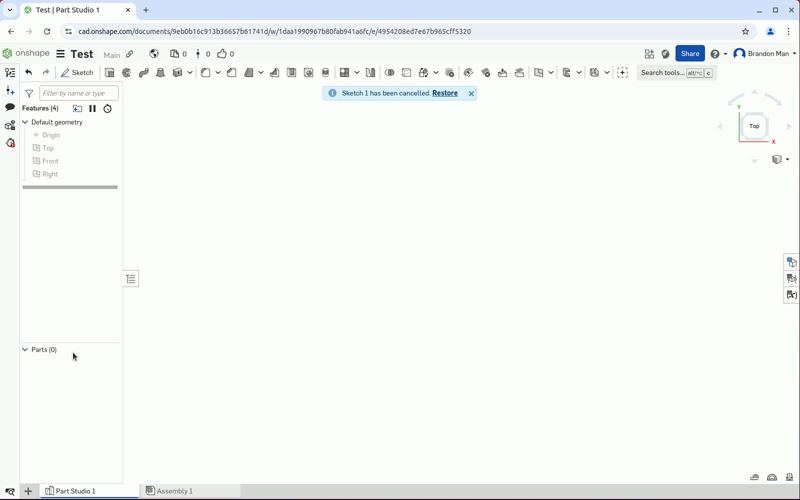
key(space)
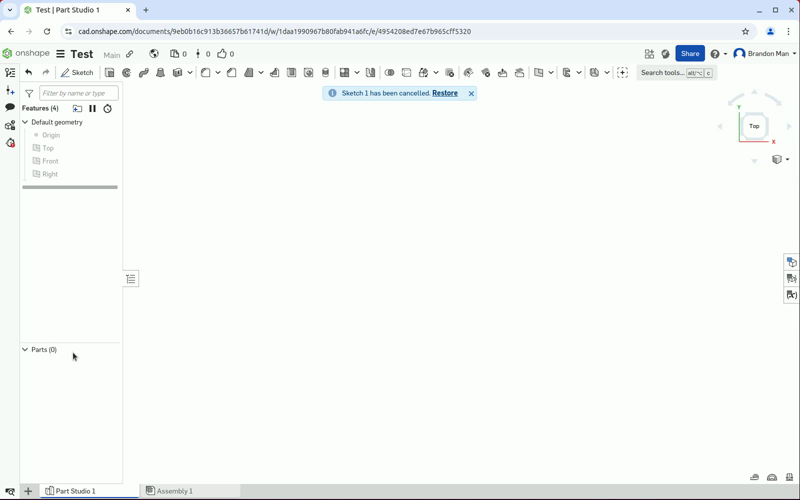
key_down(shift)
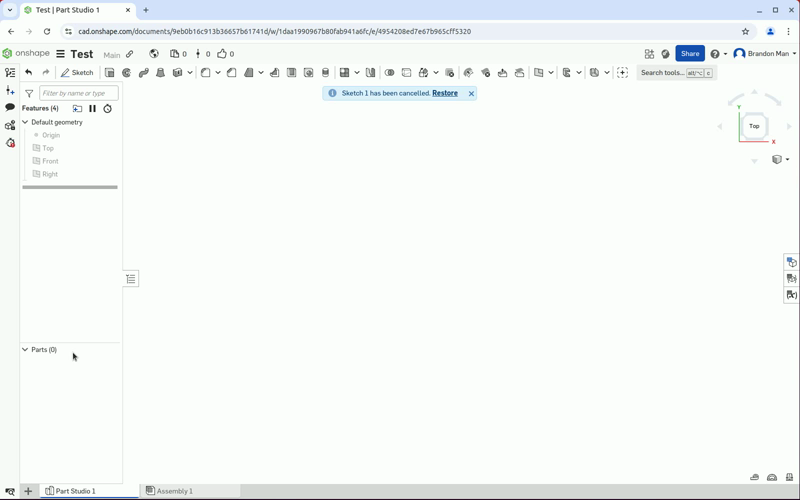
key(up)
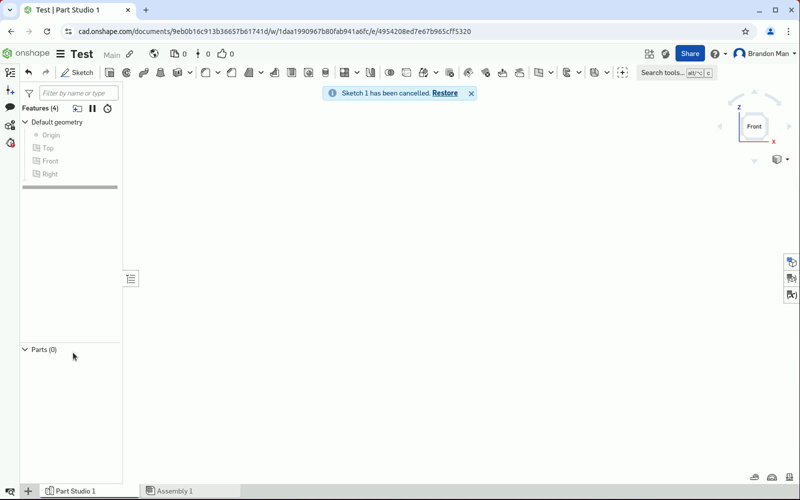
key_up(shift)
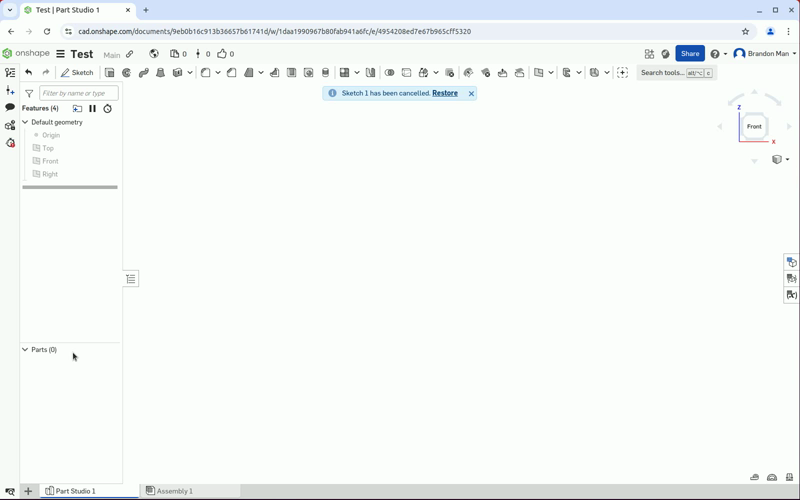
mouse_move(73, 352)
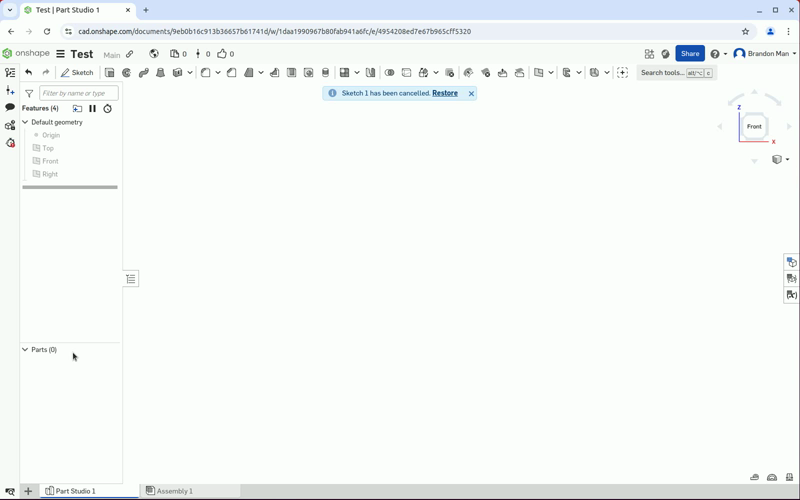
key(shift+y)
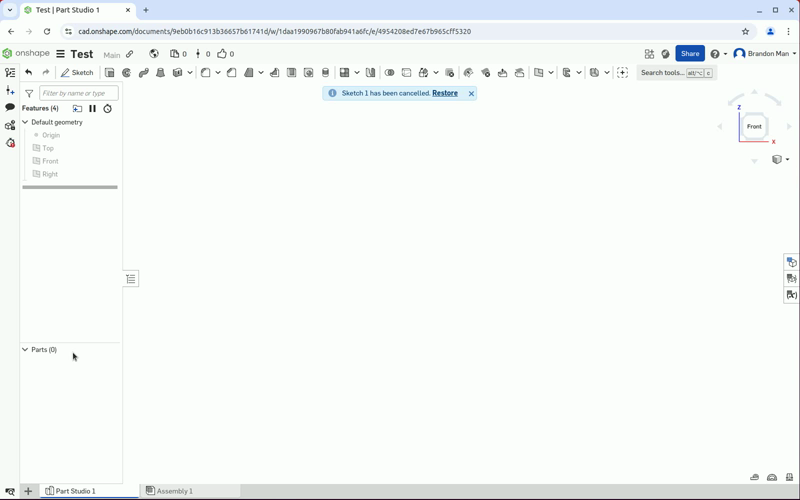
key(shift+s)
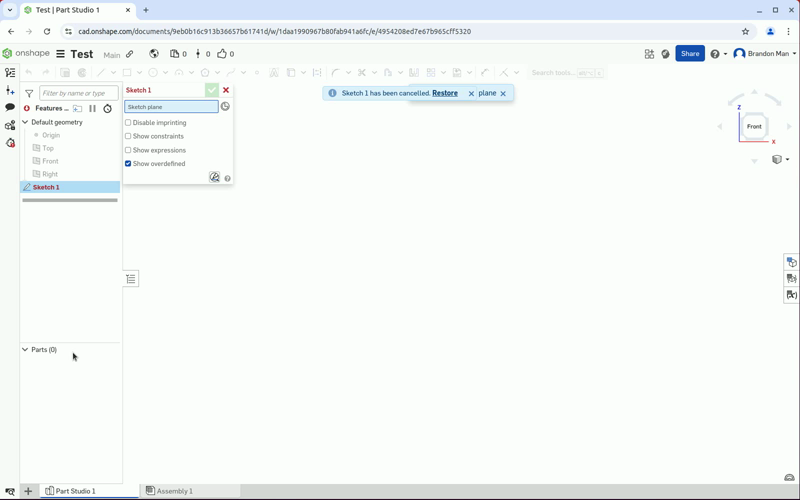
mouse_move(73, 163)
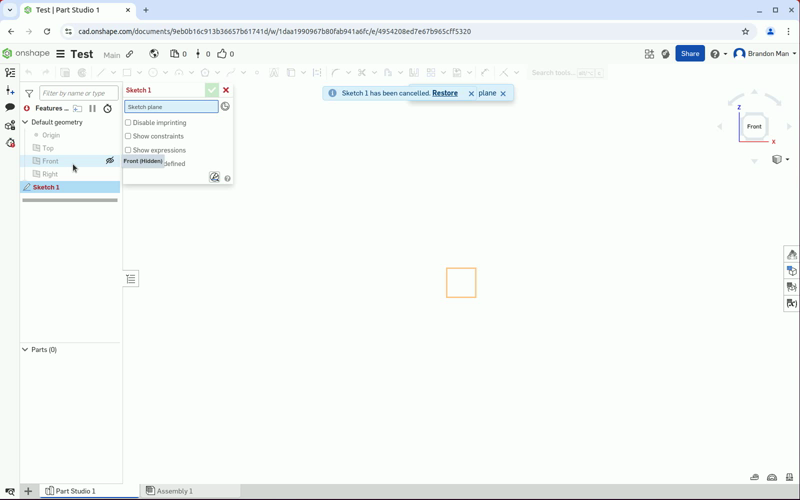
click(73, 163)
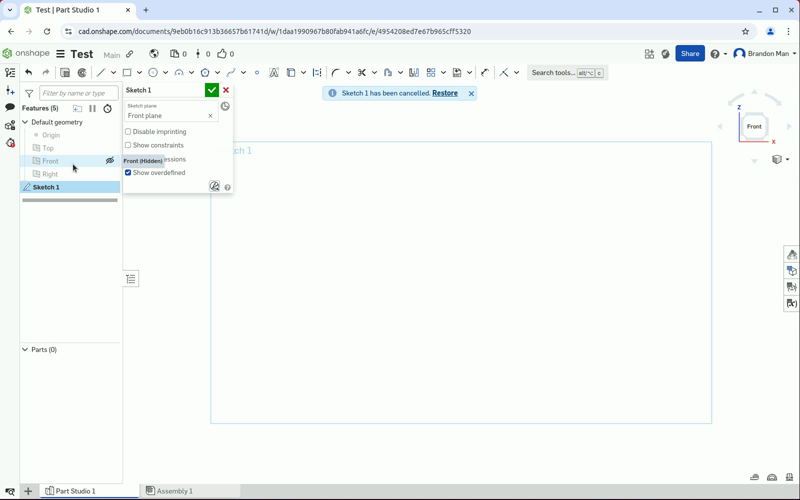
mouse_move(73, 352)
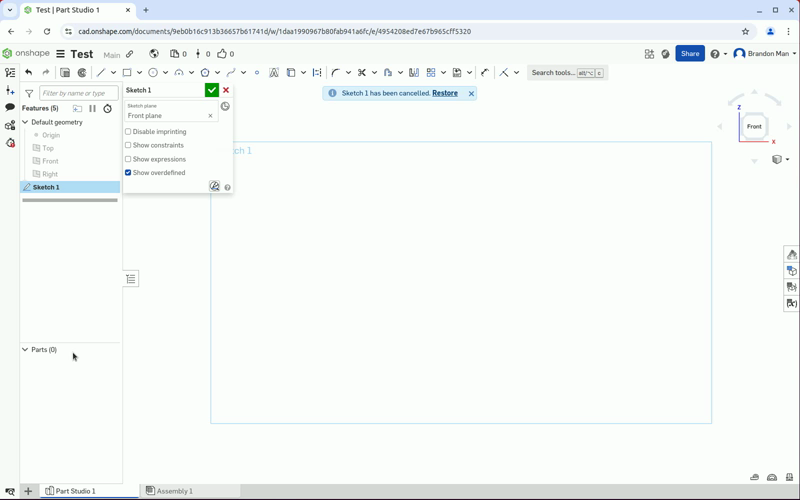
key(y)
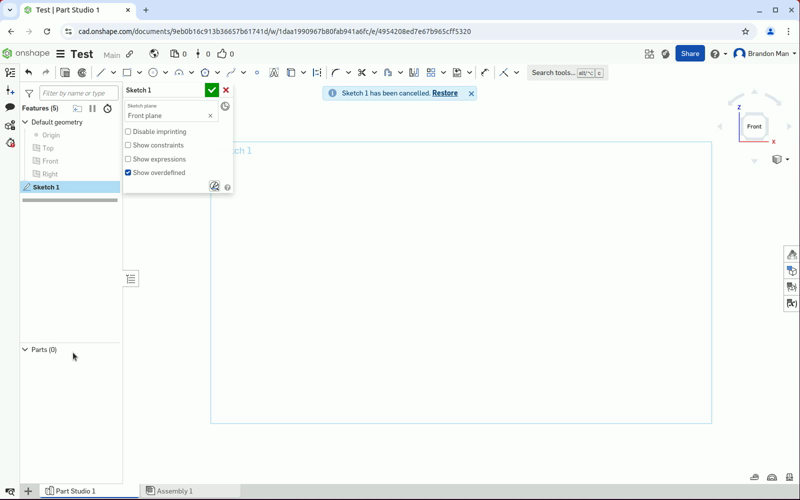
key(a)
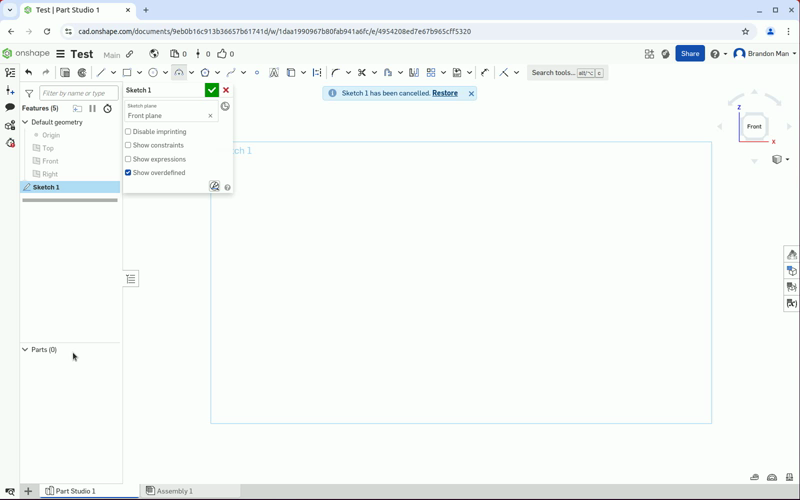
key_down(shift)
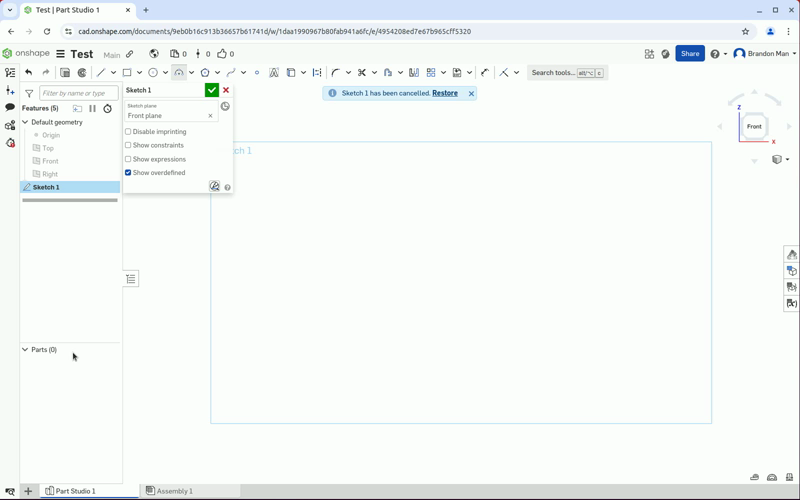
mouse_move(452, 282)
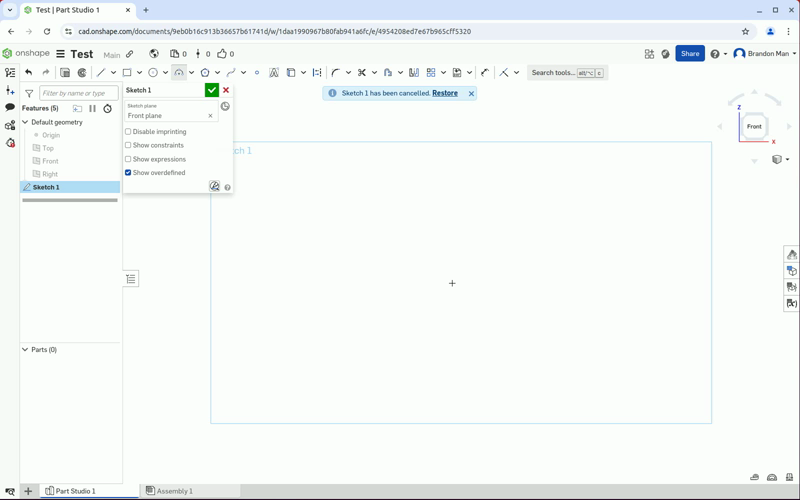
click(452, 282)
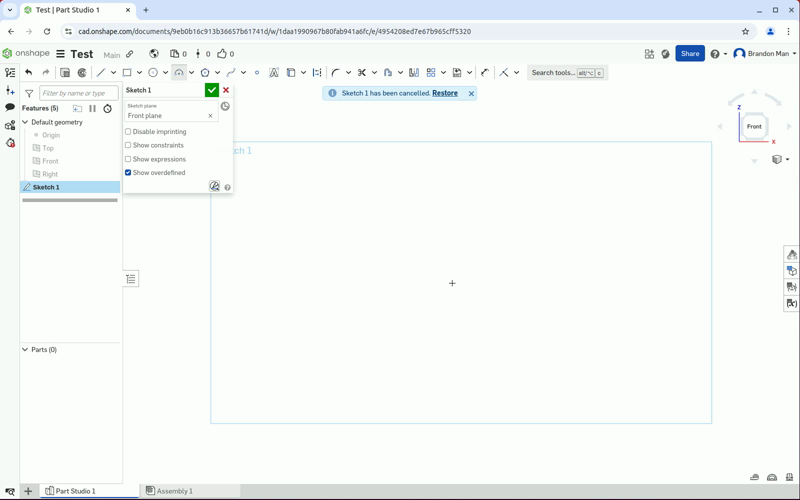
key_up(shift)
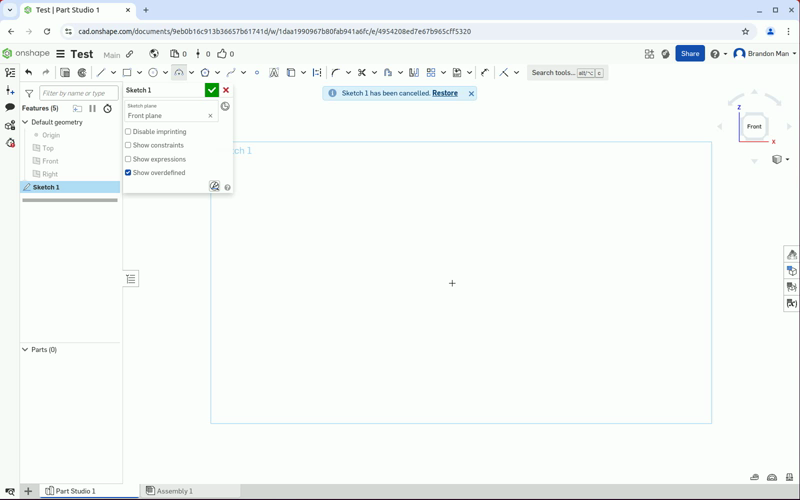
key_down(shift)
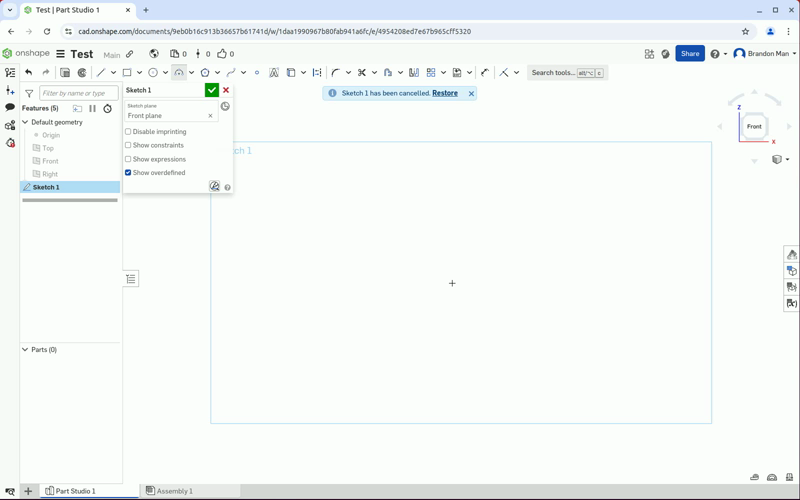
mouse_move(453, 298)
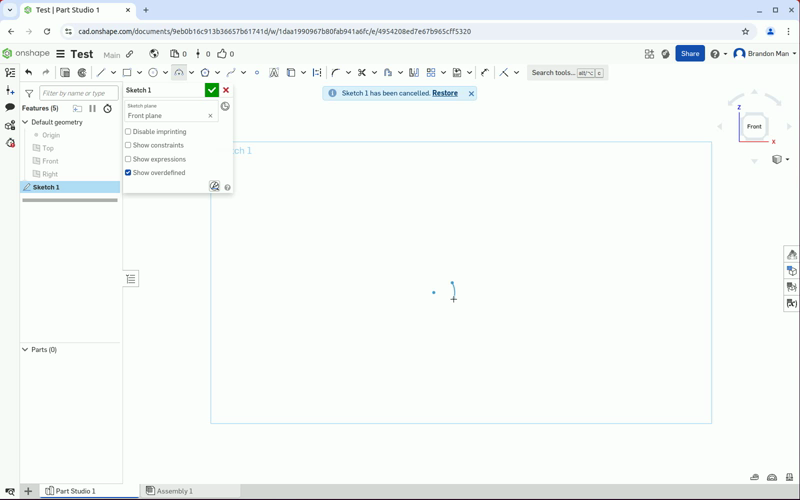
click(453, 298)
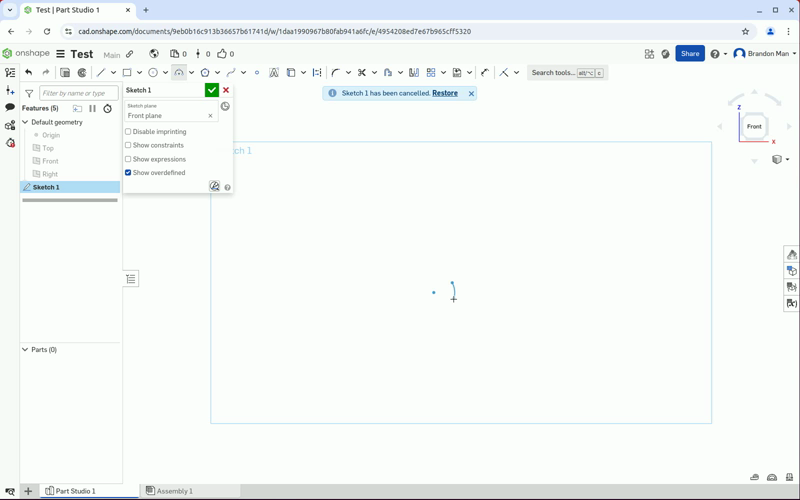
mouse_move(452, 290)
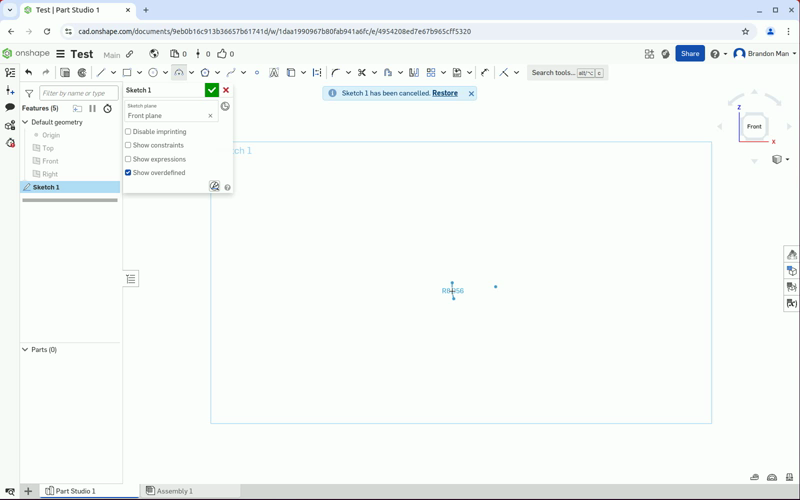
click(452, 290)
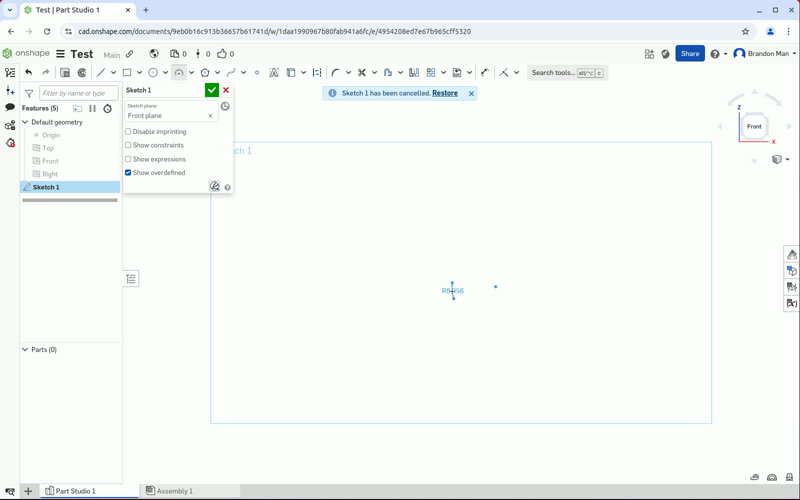
key_up(shift)
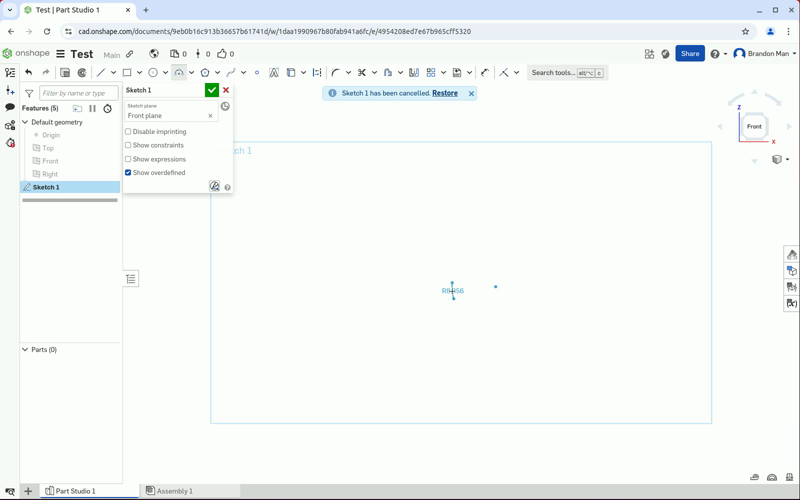
key(esc)
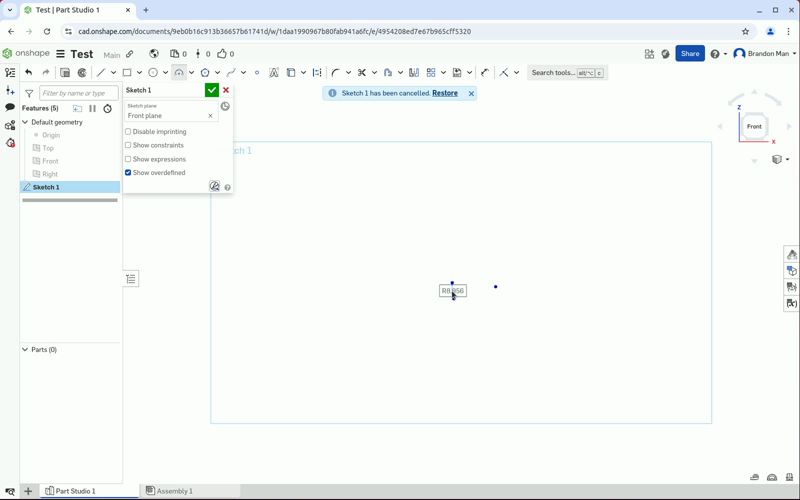
key(l)
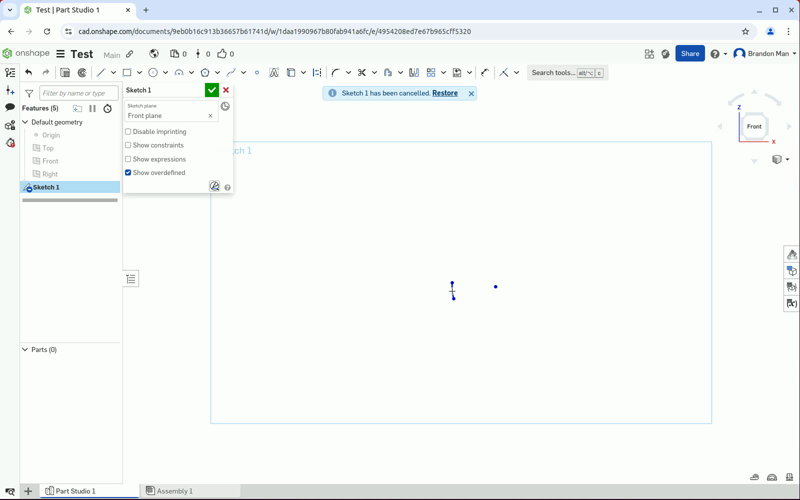
mouse_move(453, 298)
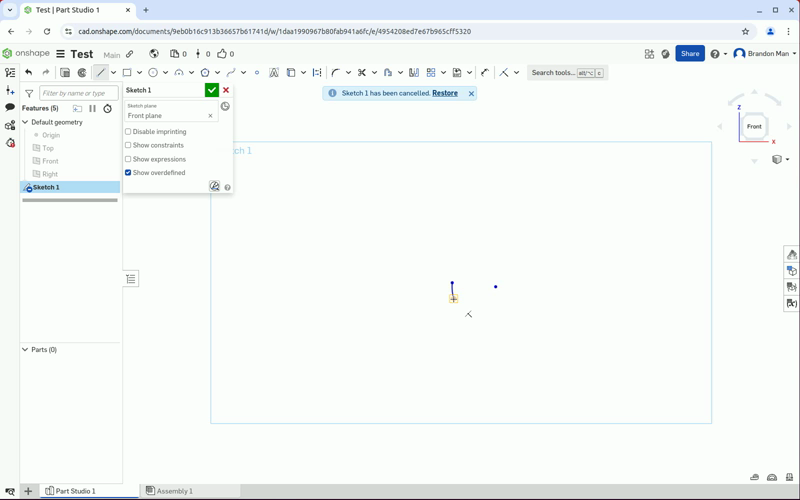
click(453, 298)
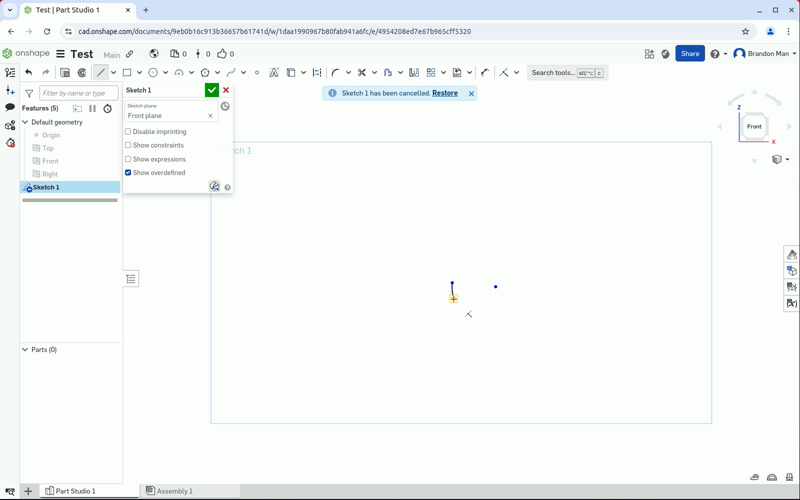
key_down(shift)
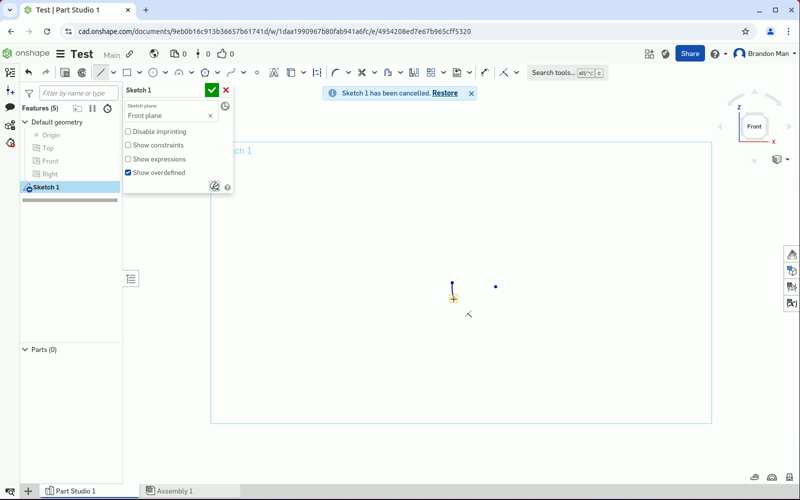
mouse_move(483, 298)
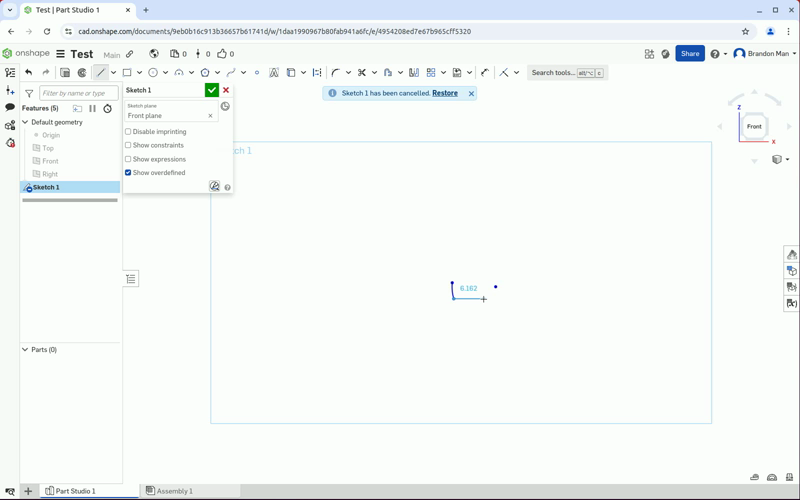
mouse_move(468, 298)
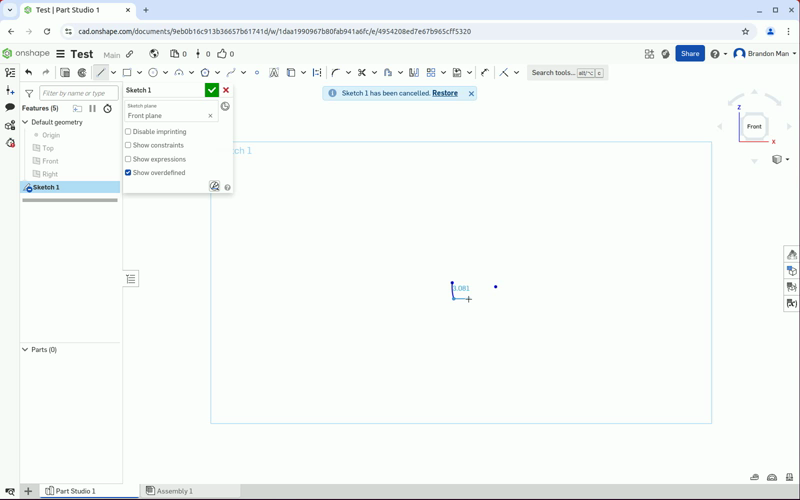
click(468, 298)
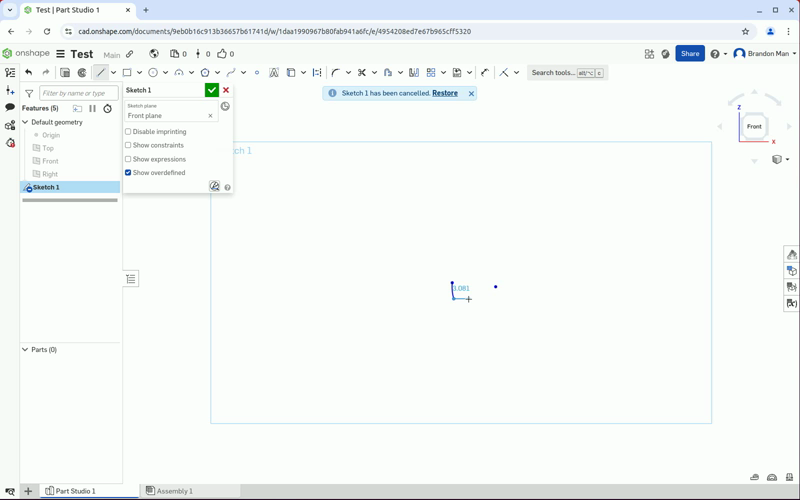
key_up(shift)
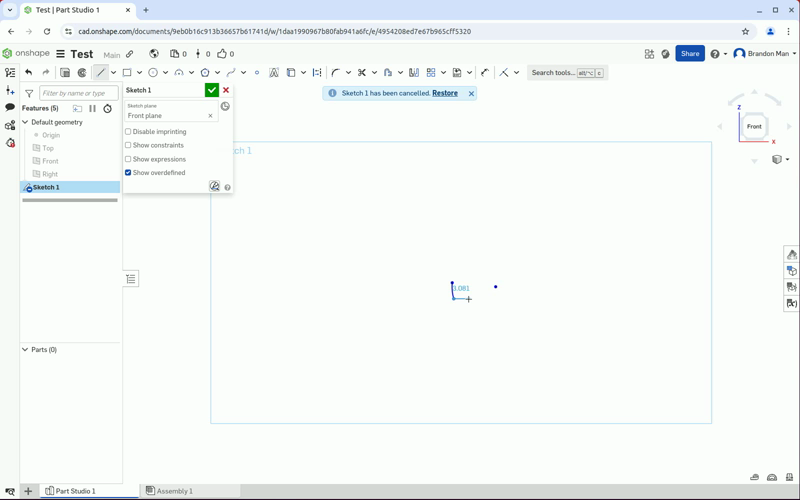
key_down(shift)
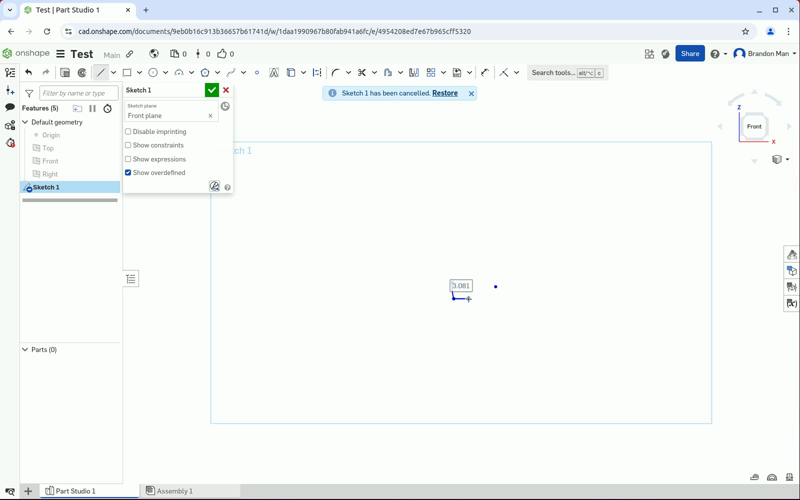
mouse_move(498, 298)
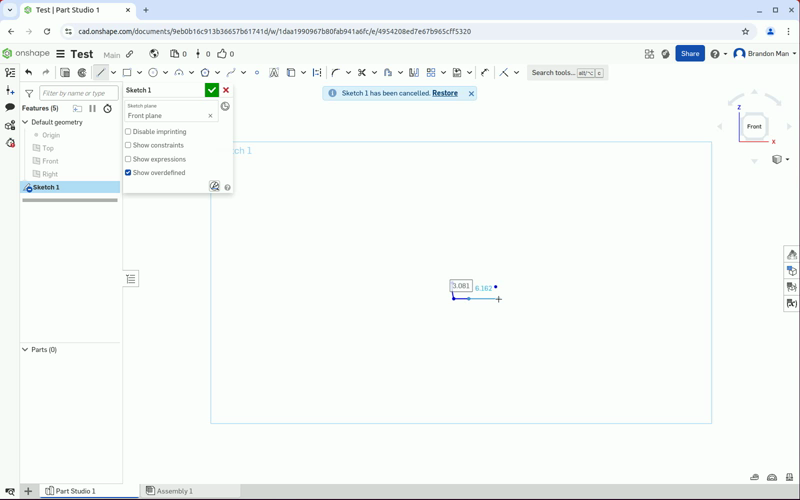
mouse_move(468, 282)
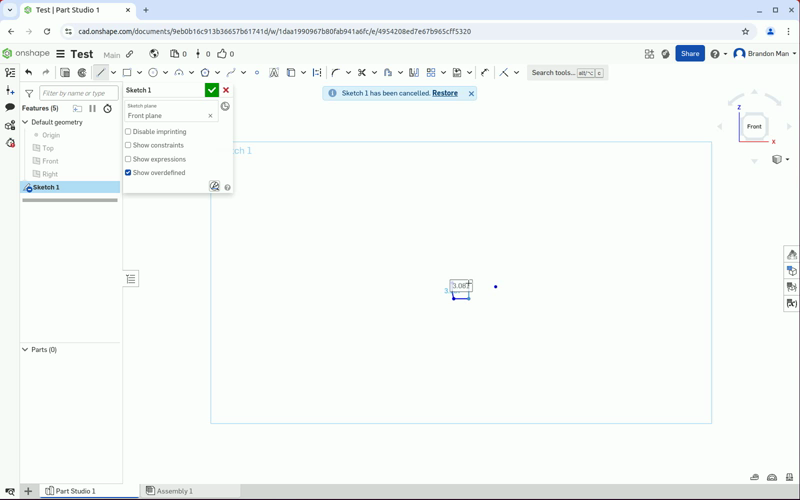
click(468, 282)
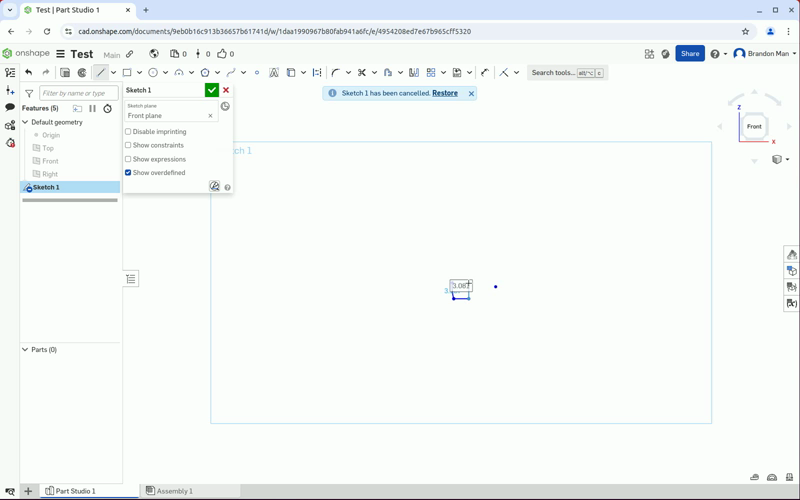
key_up(shift)
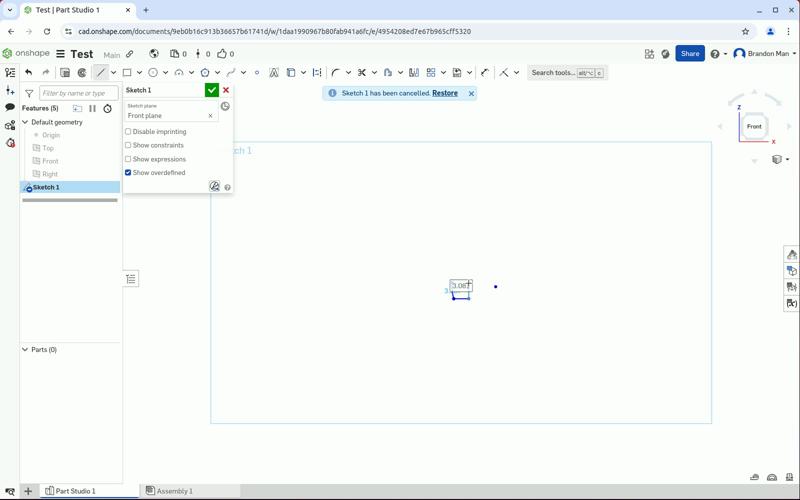
mouse_move(498, 282)
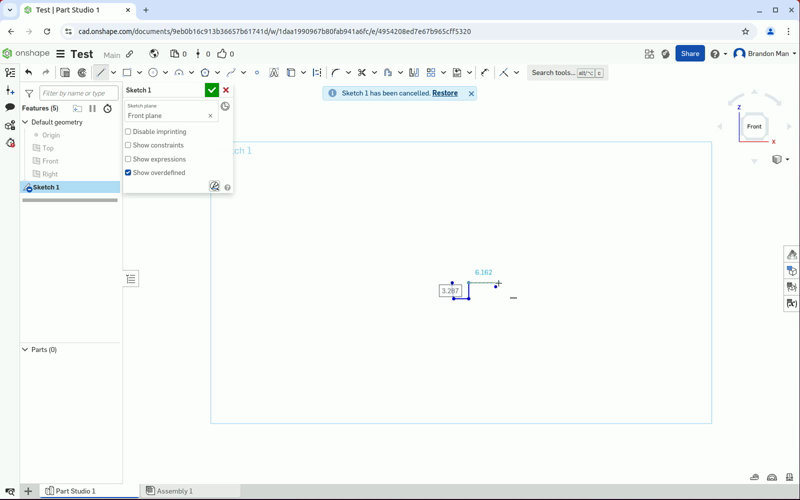
key_down(shift)
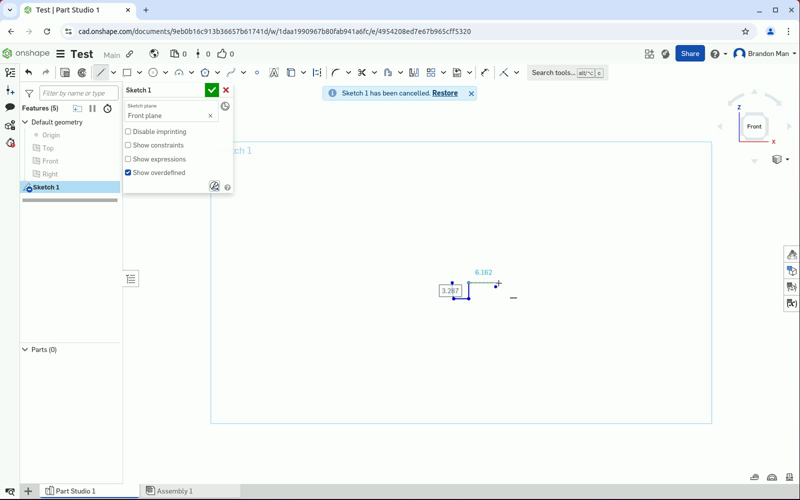
mouse_move(452, 282)
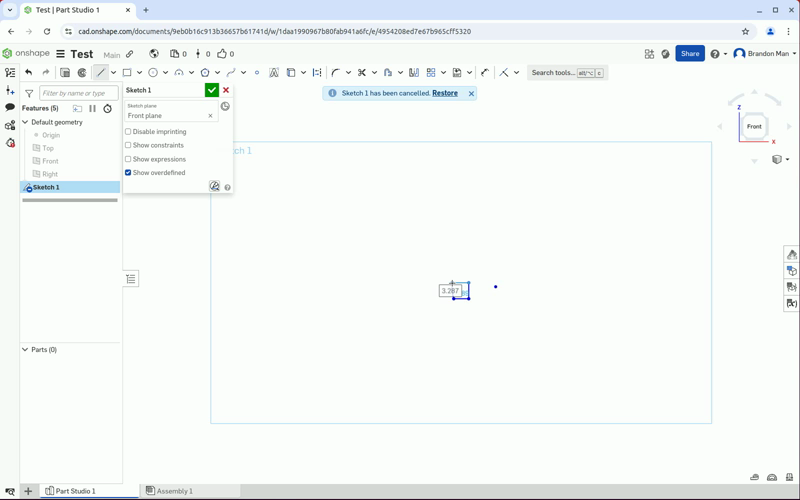
key_up(shift)
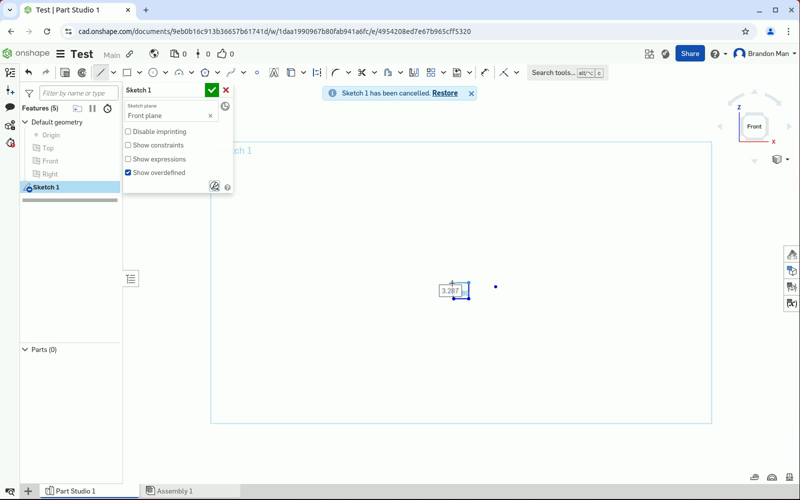
click(452, 282)
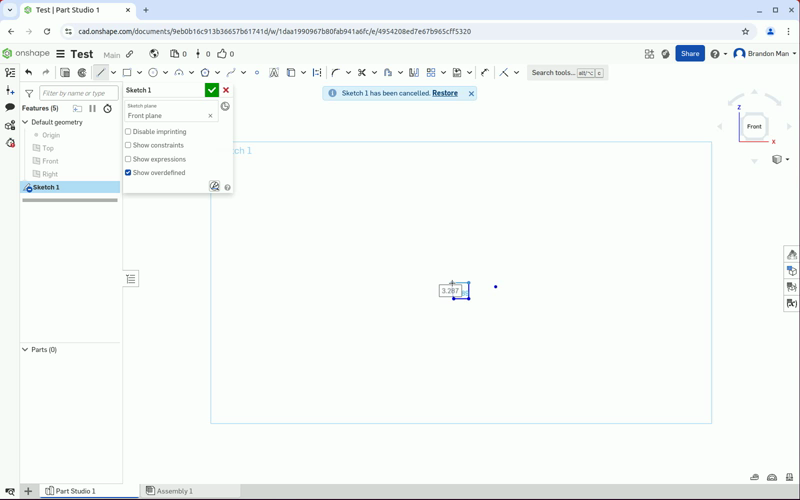
key(esc)
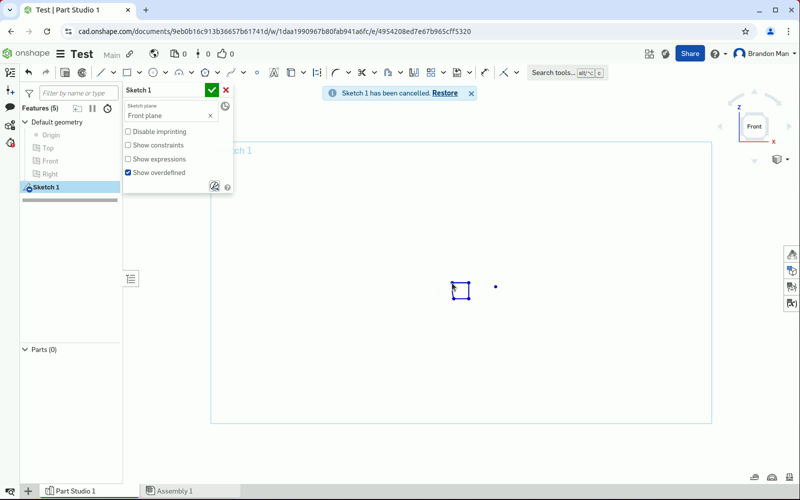
mouse_move(463, 290)
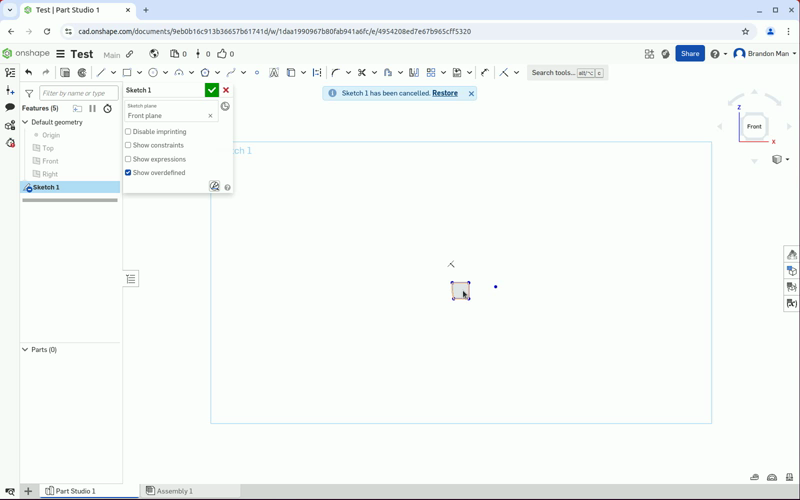
scroll(6)
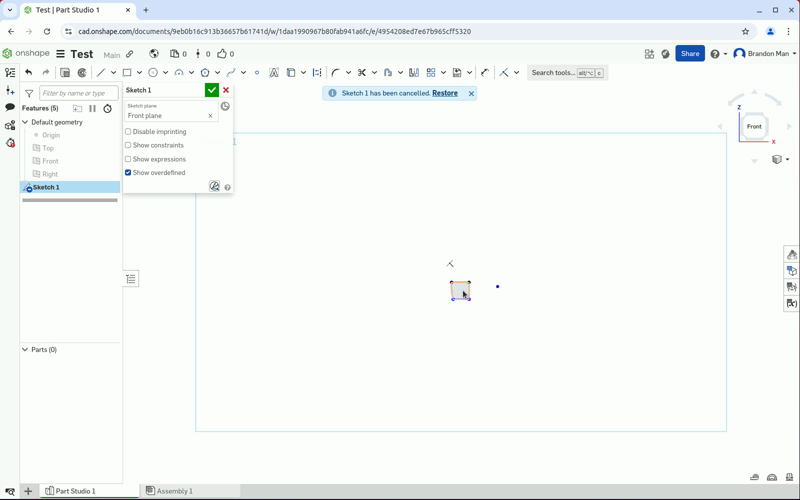
scroll(6)
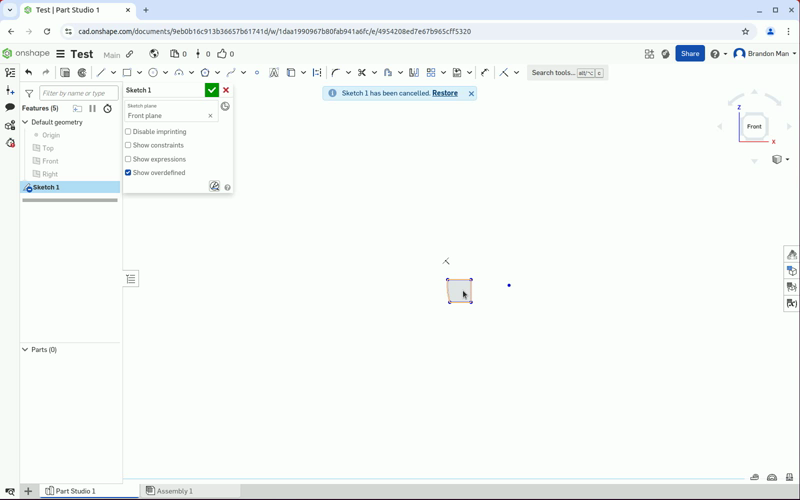
scroll(6)
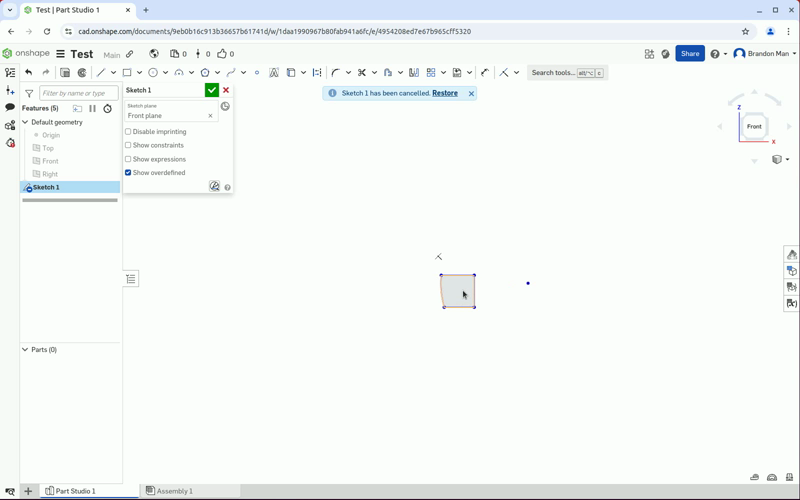
scroll(6)
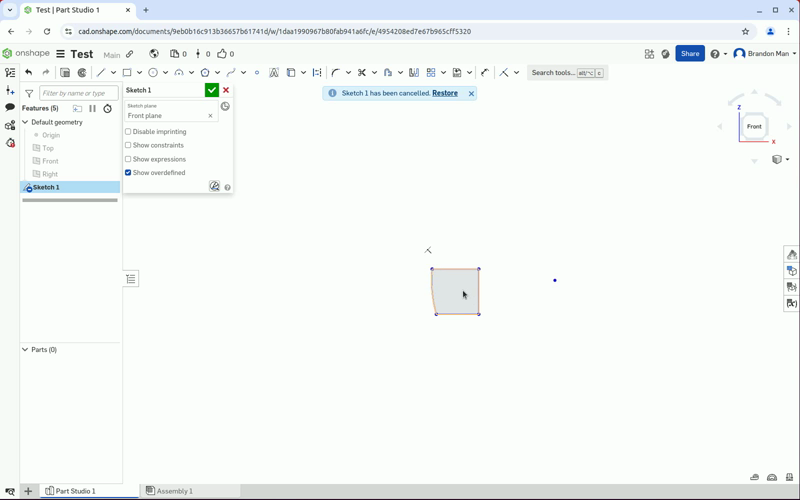
scroll(6)
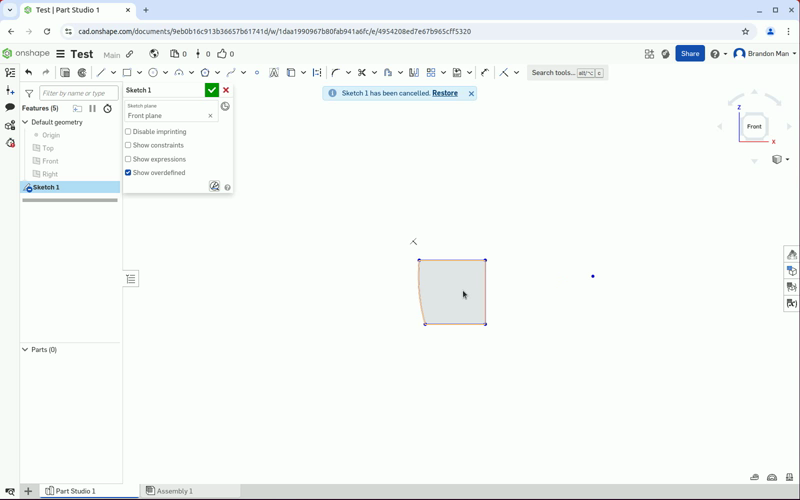
scroll(6)
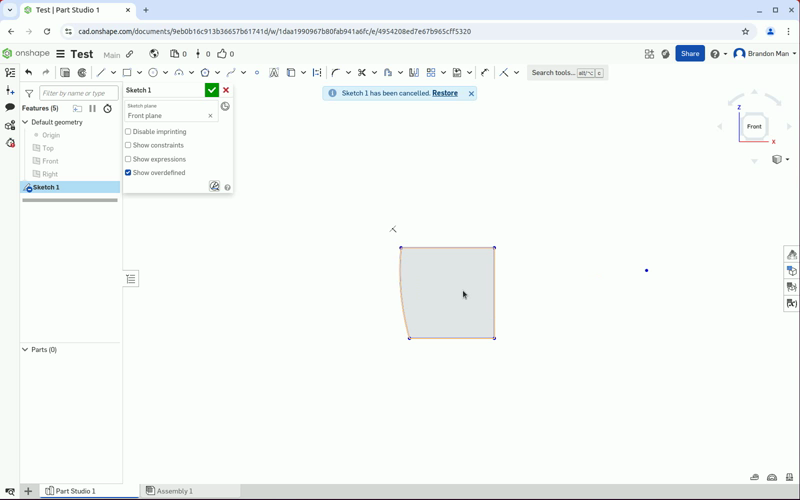
scroll(6)
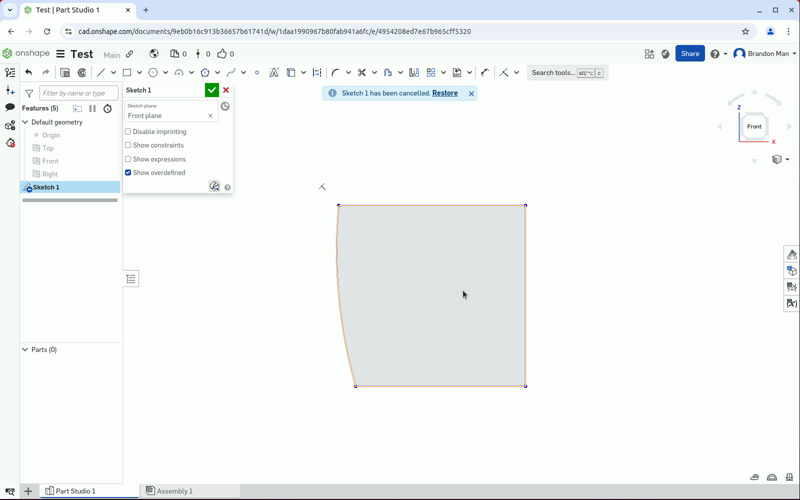
click(463, 290)
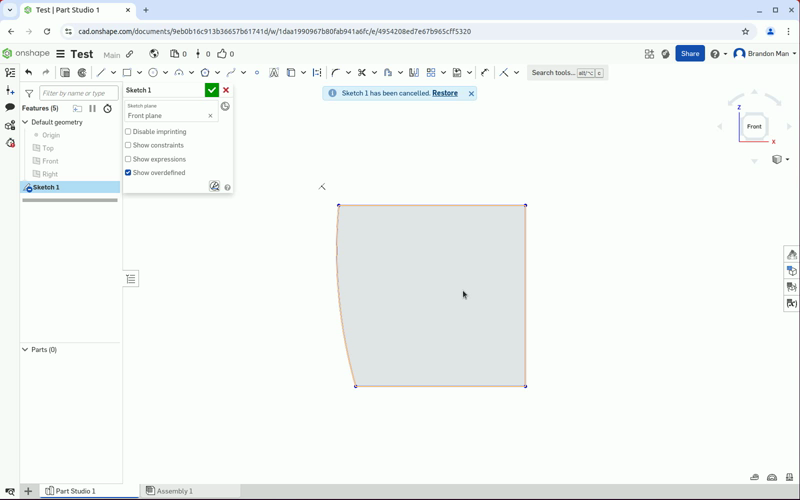
scroll(-6)
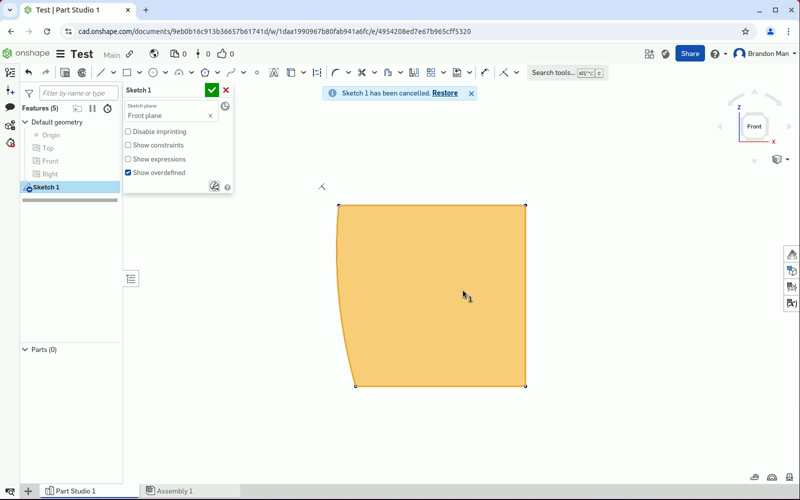
scroll(-6)
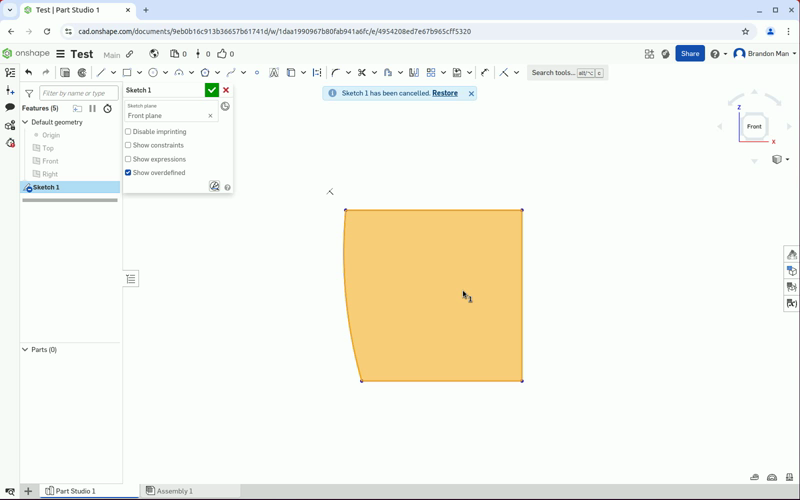
scroll(-6)
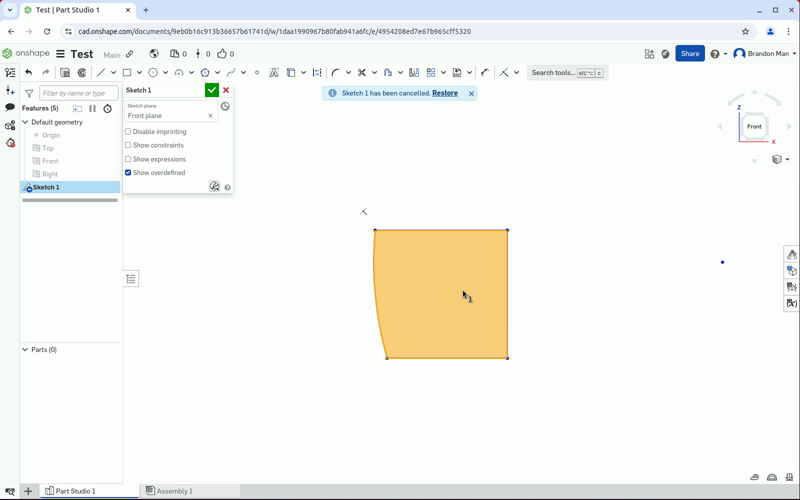
scroll(-6)
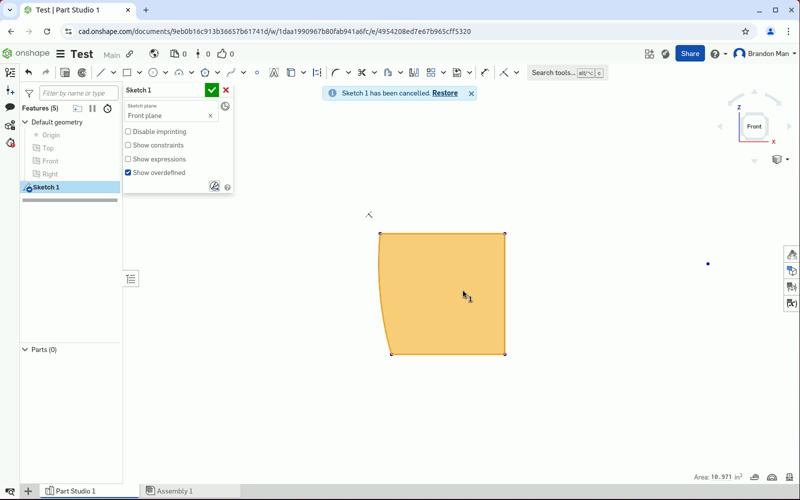
scroll(-6)
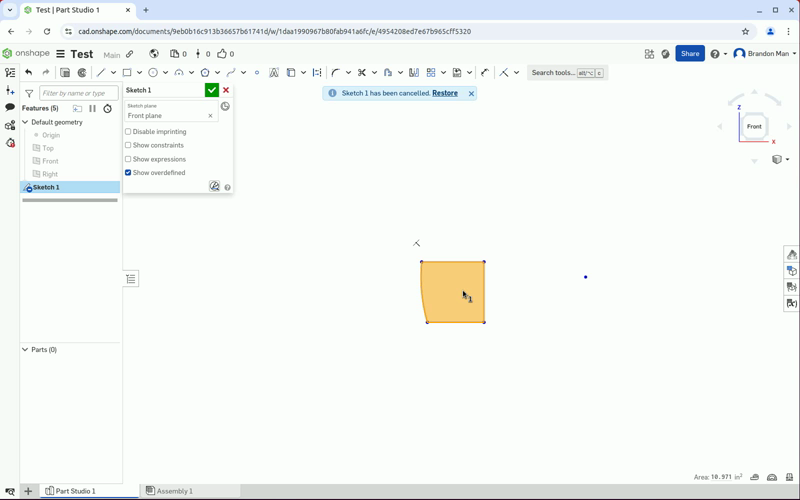
scroll(-6)
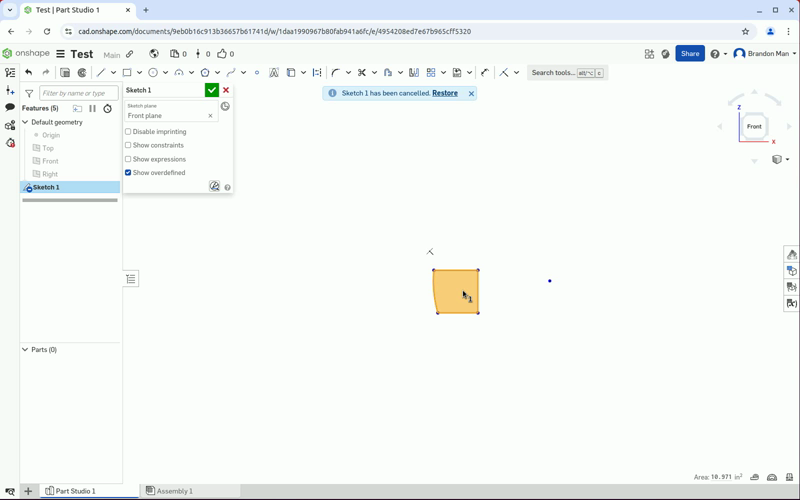
scroll(-6)
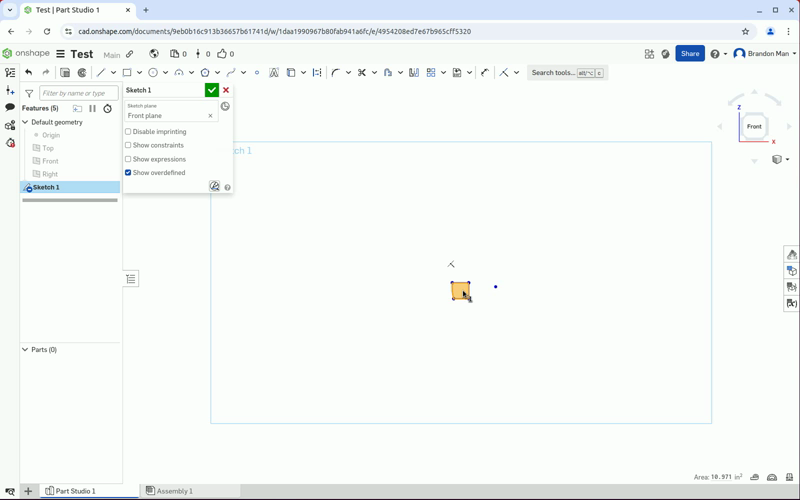
mouse_move(73, 352)
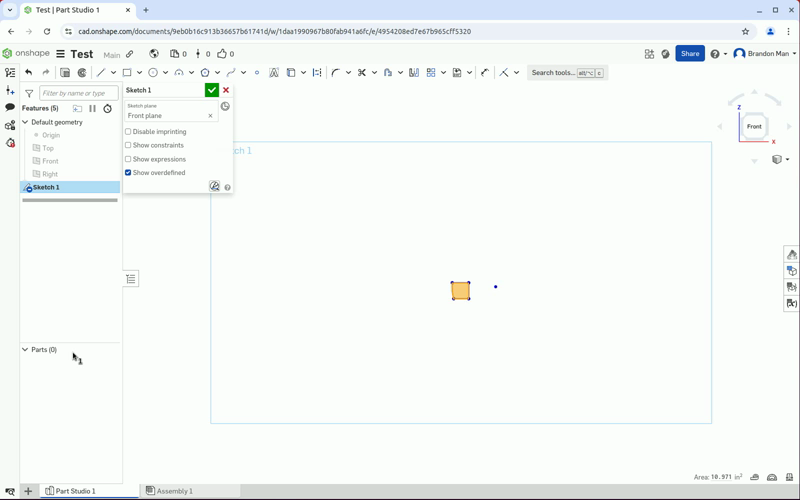
key(shift+y)
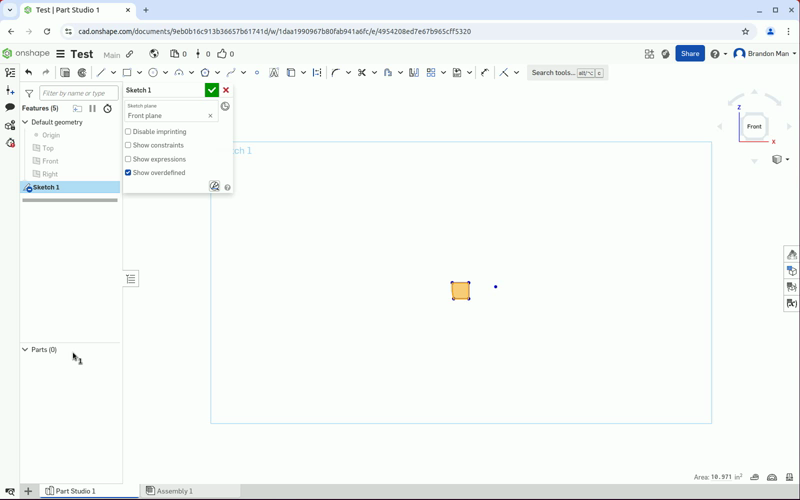
key(shift+e)
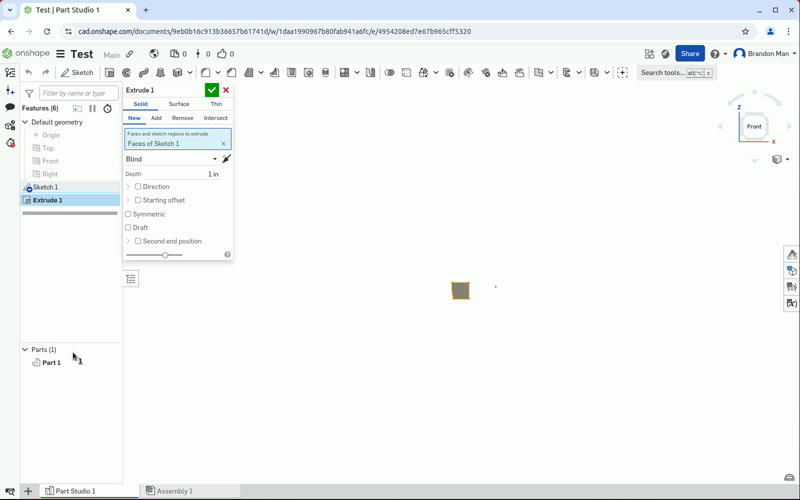
mouse_move(143, 106)
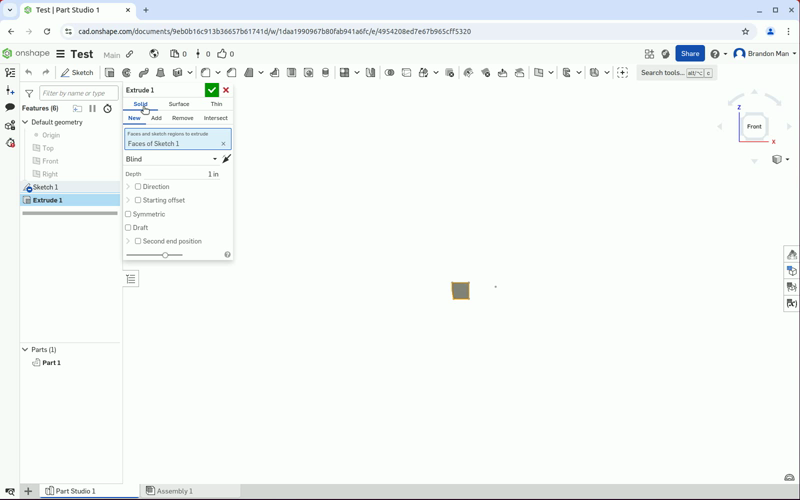
click(143, 106)
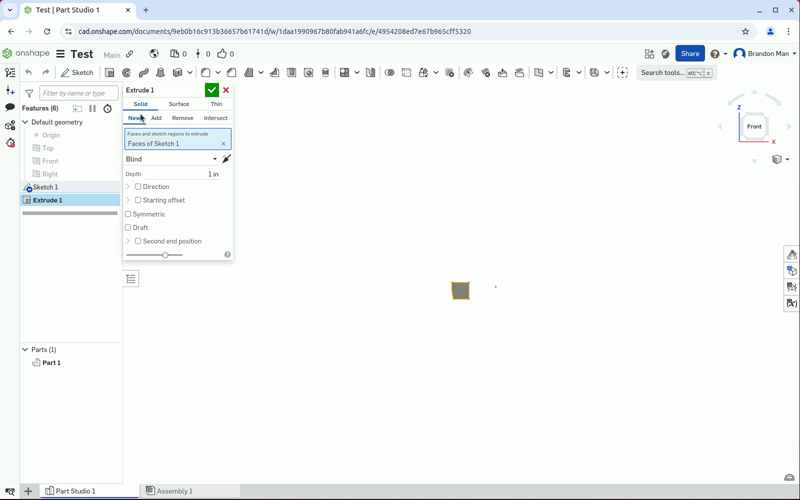
mouse_move(137, 120)
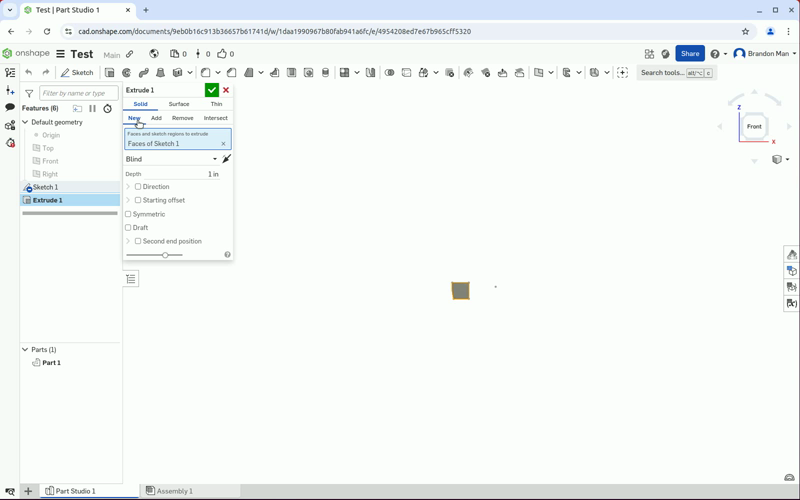
click(137, 120)
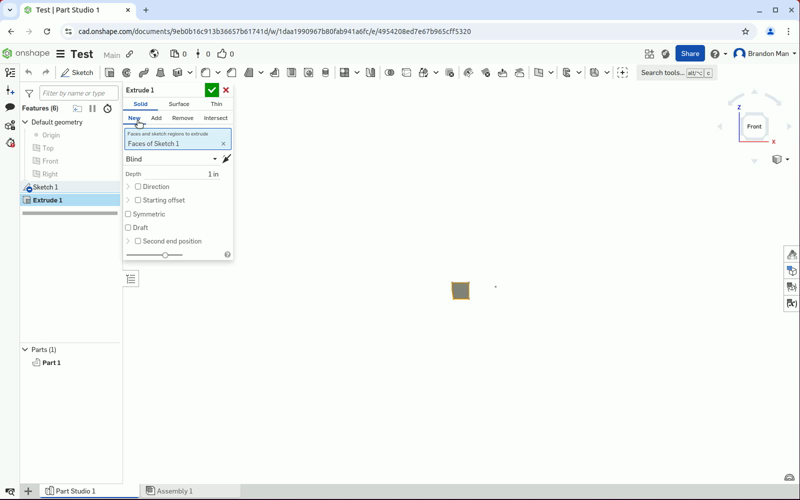
key(tab, 4)
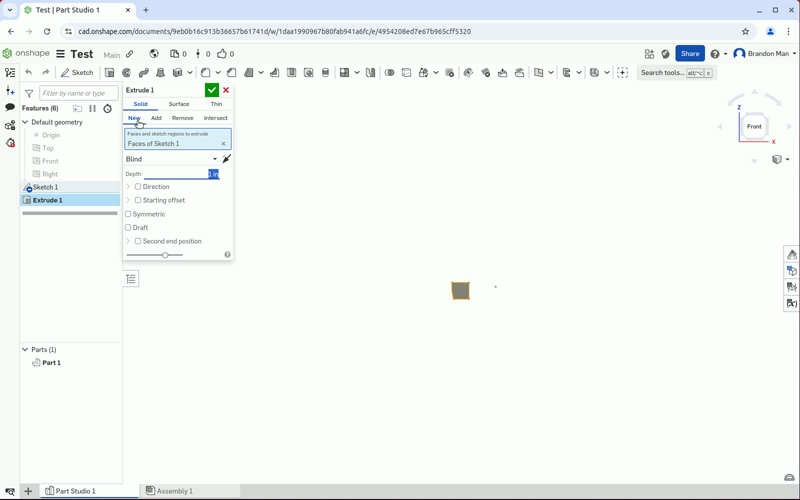
text(0.722)
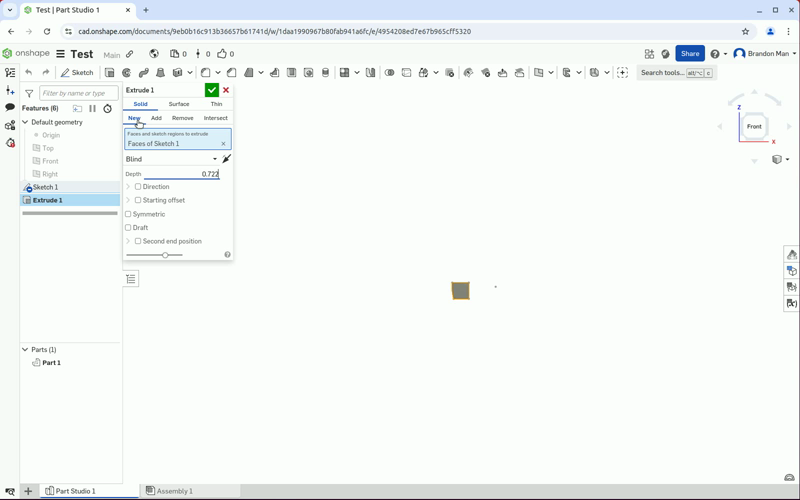
key(enter)
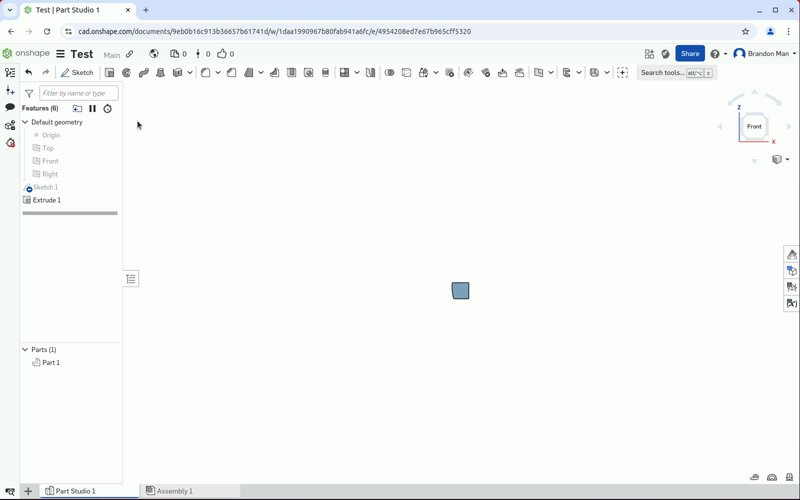
key(shift+h)
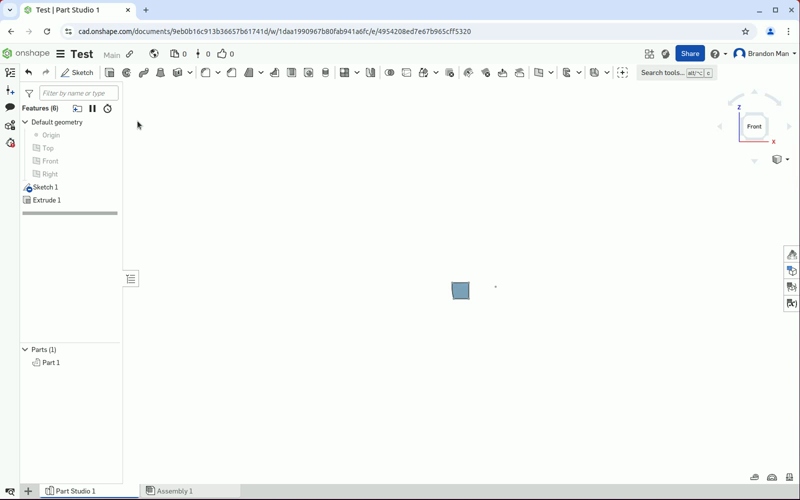
key(shift+h)
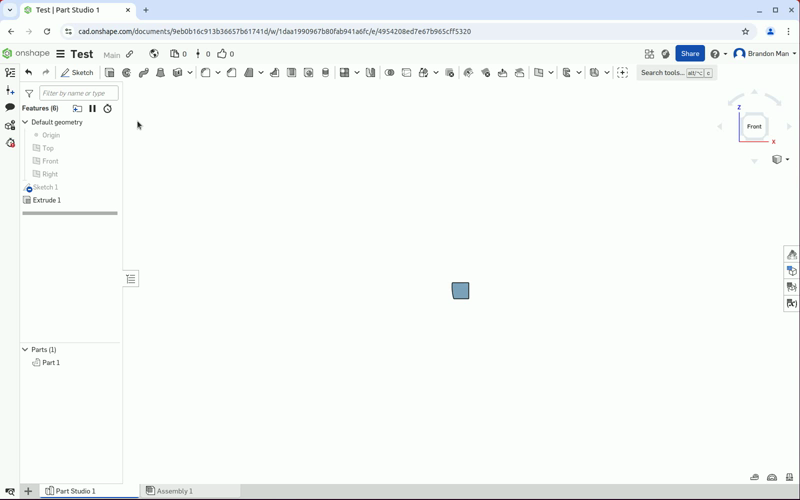
mouse_move(73, 189)
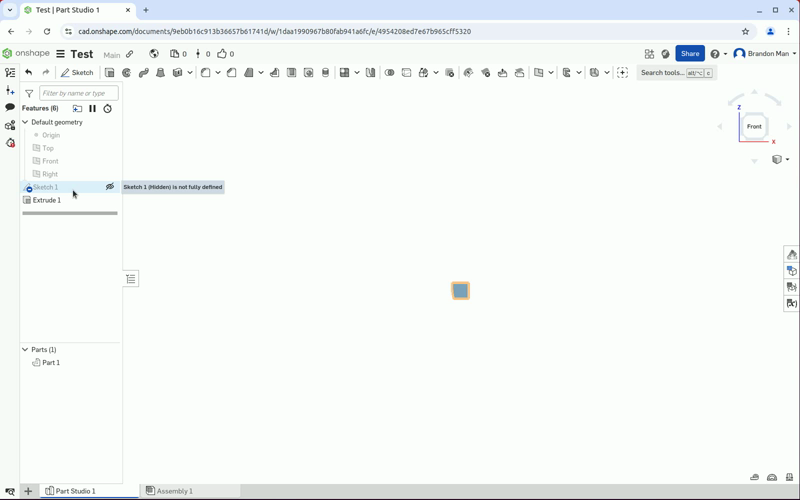
click(73, 189)
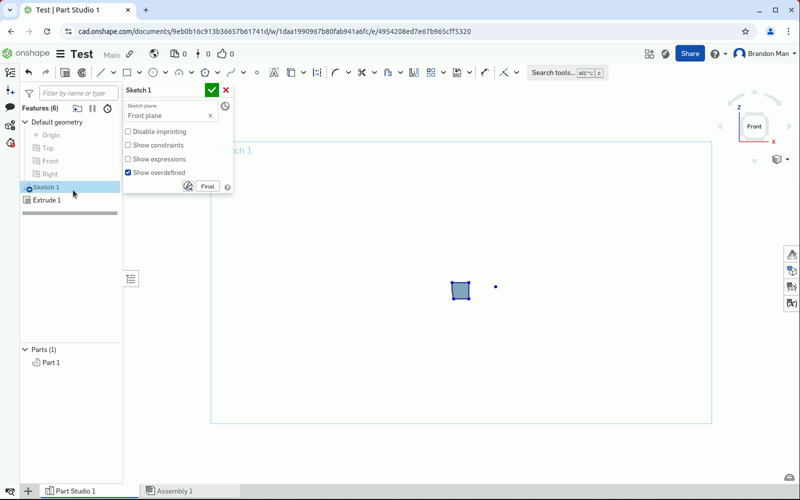
mouse_move(229, 92)
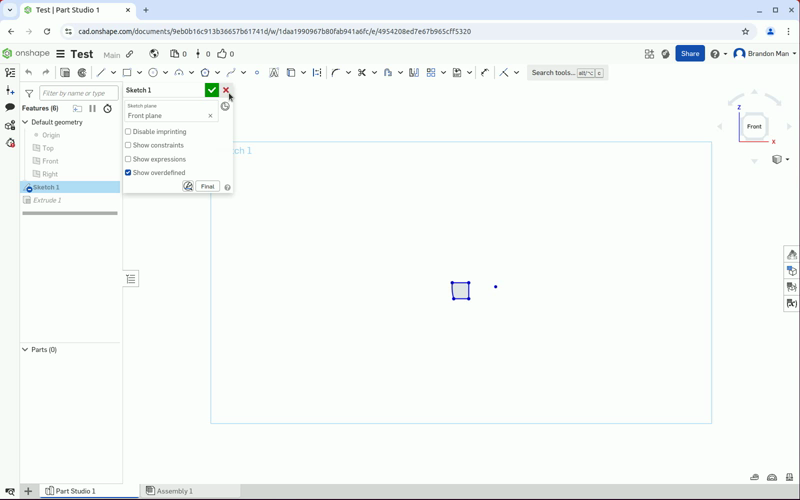
click(229, 92)
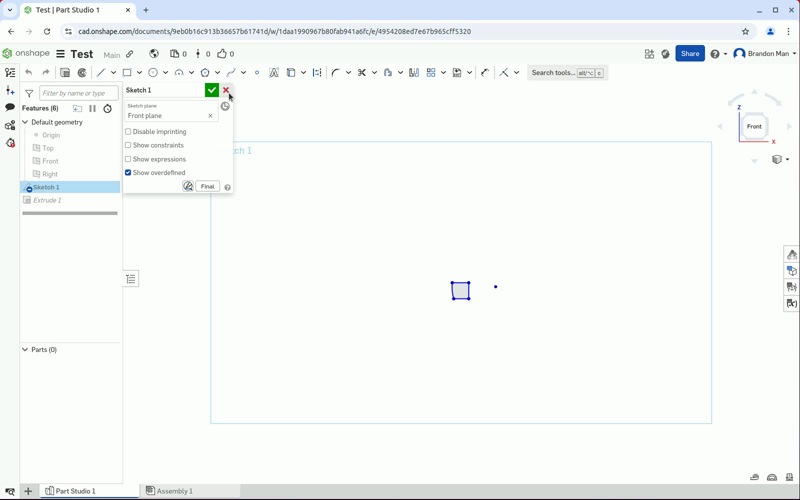
key(shift+s)
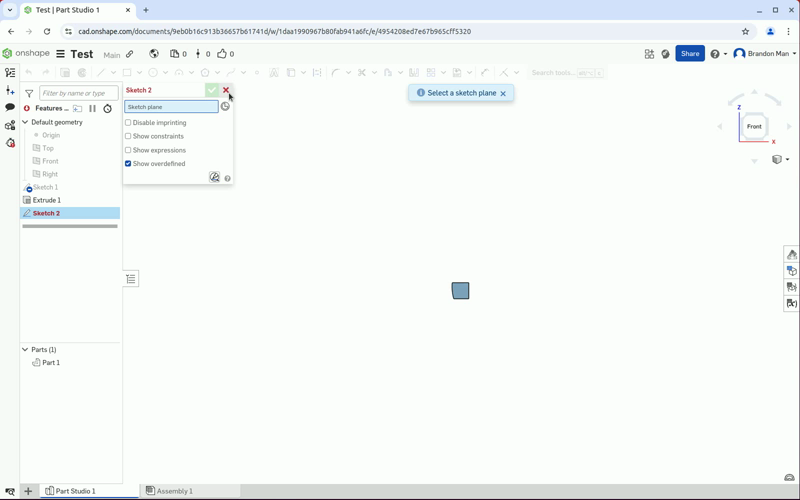
mouse_move(73, 163)
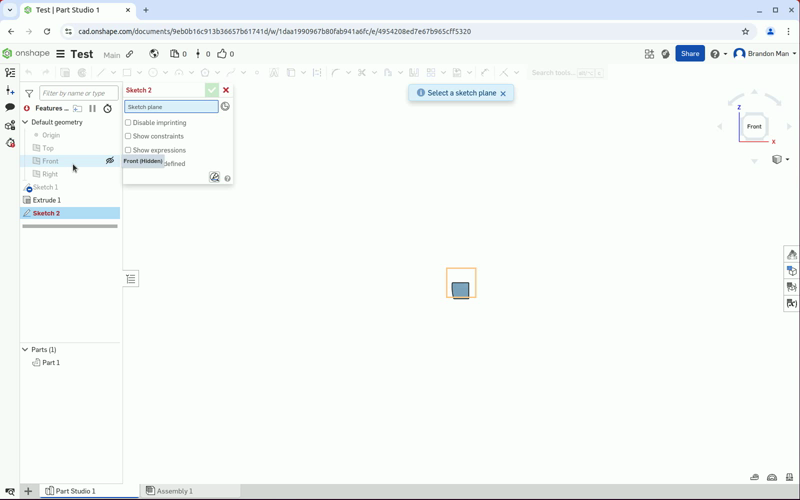
click(73, 163)
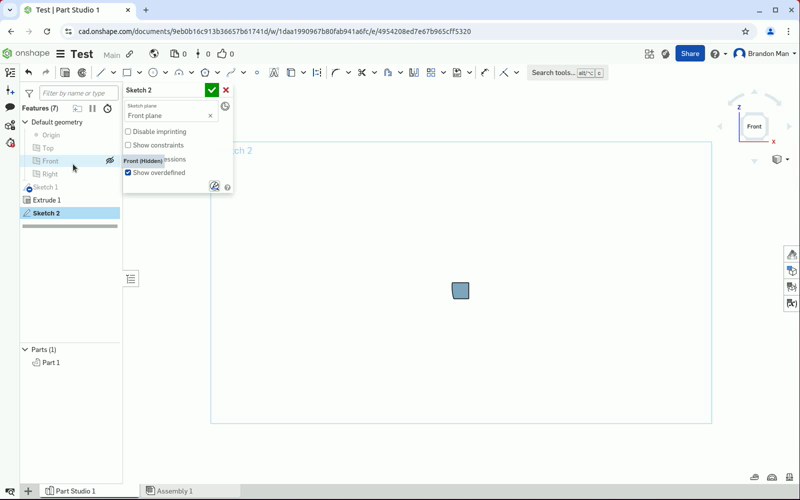
mouse_move(73, 352)
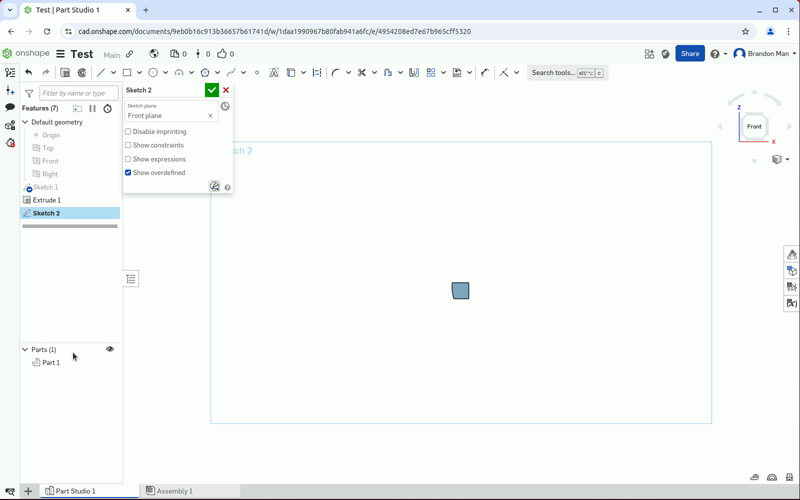
key(y)
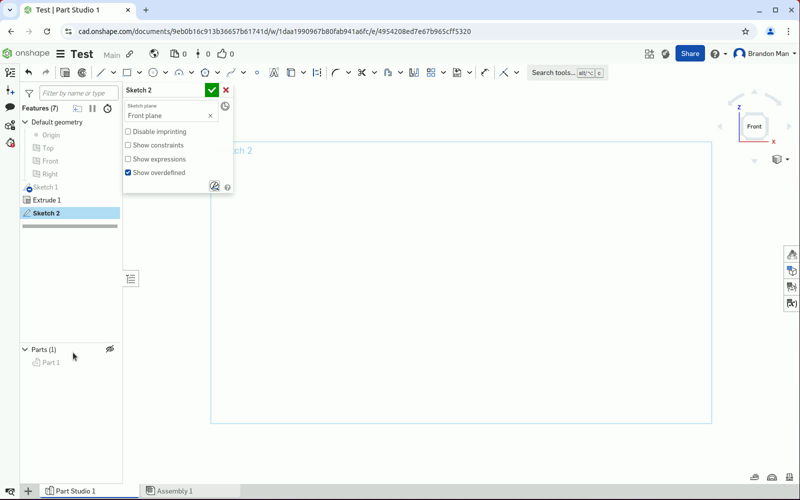
key(l)
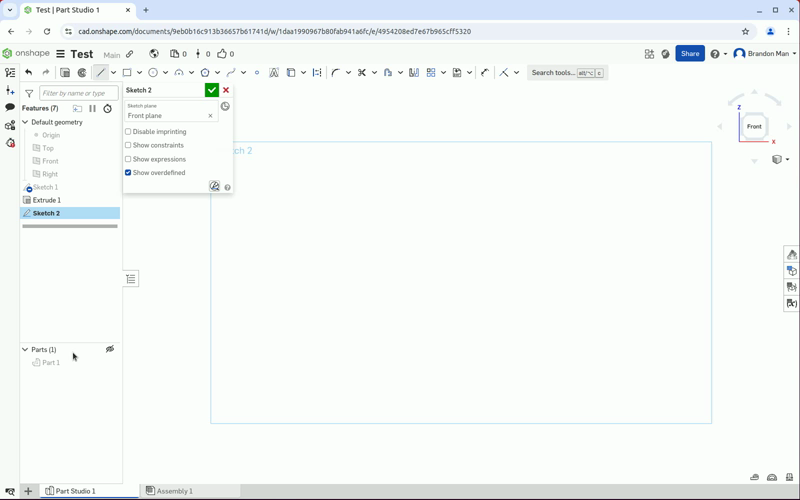
key_down(shift)
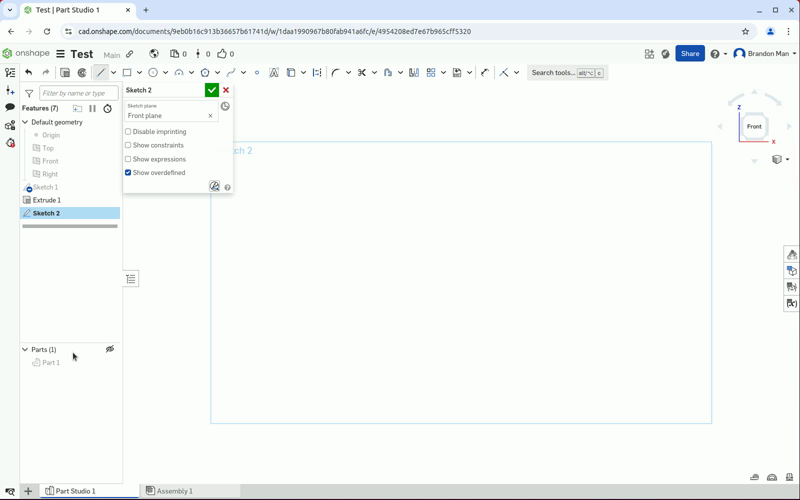
mouse_move(452, 282)
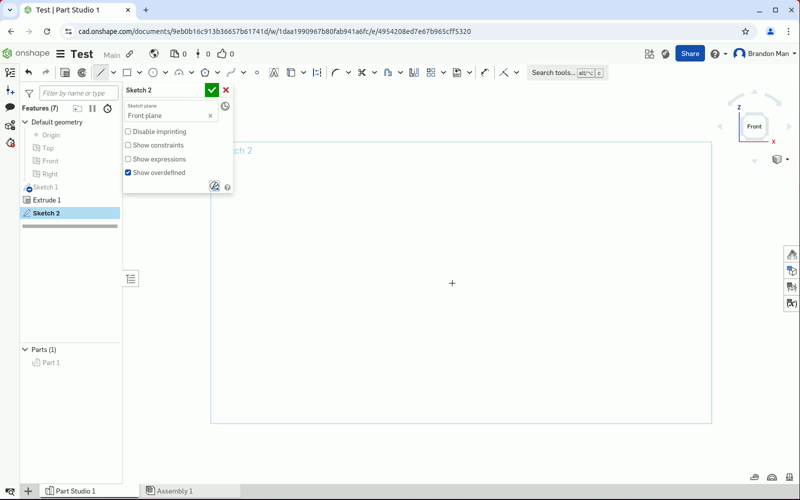
click(452, 282)
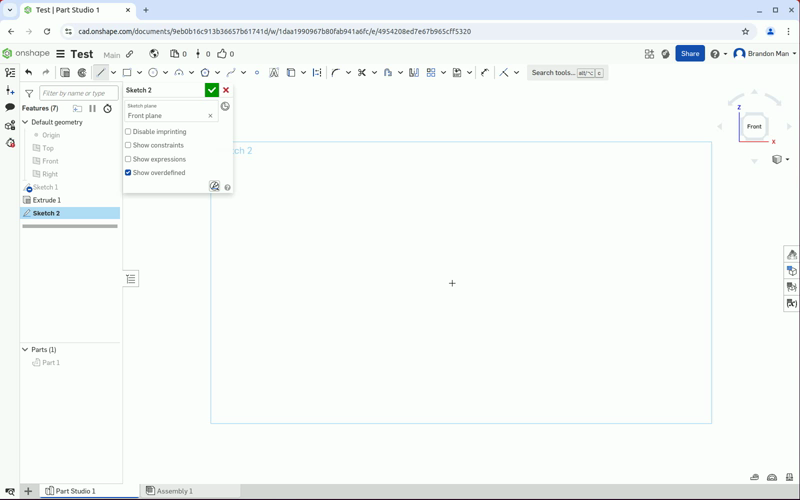
key_up(shift)
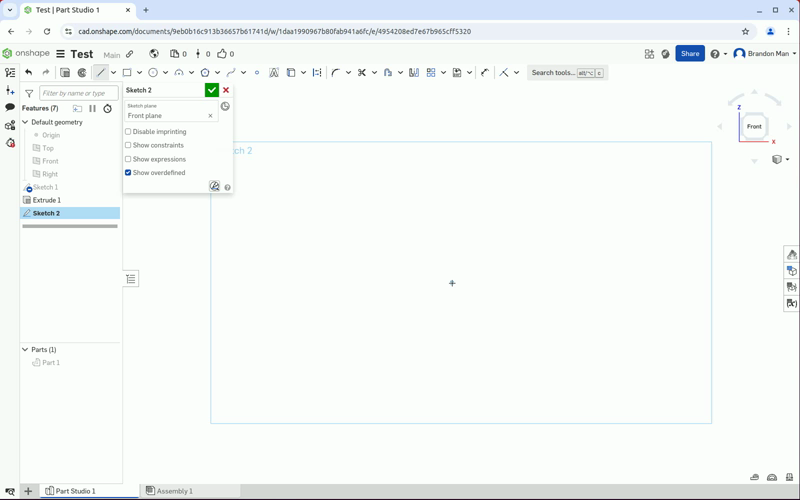
key_down(shift)
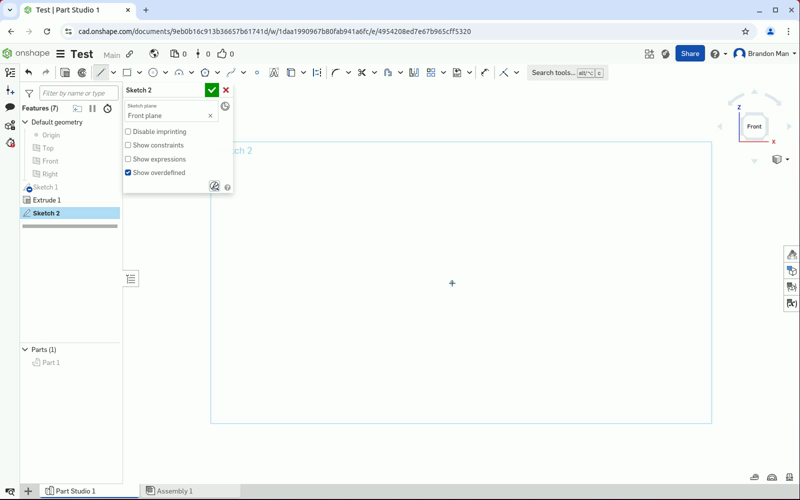
mouse_move(482, 282)
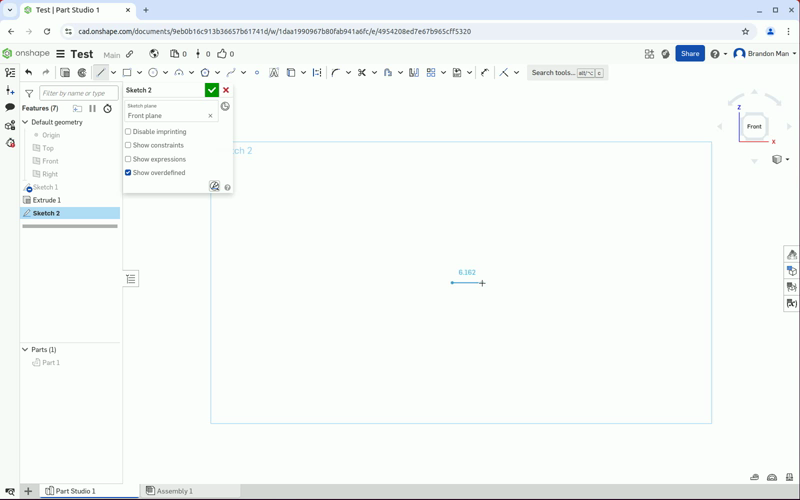
mouse_move(468, 282)
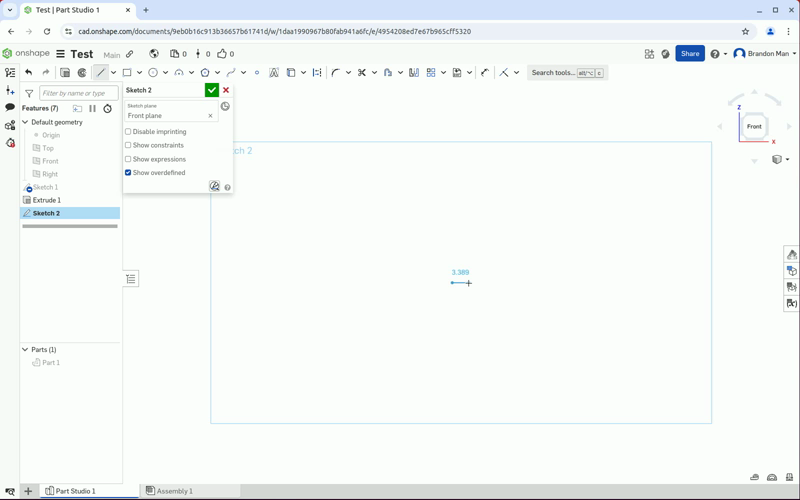
click(468, 282)
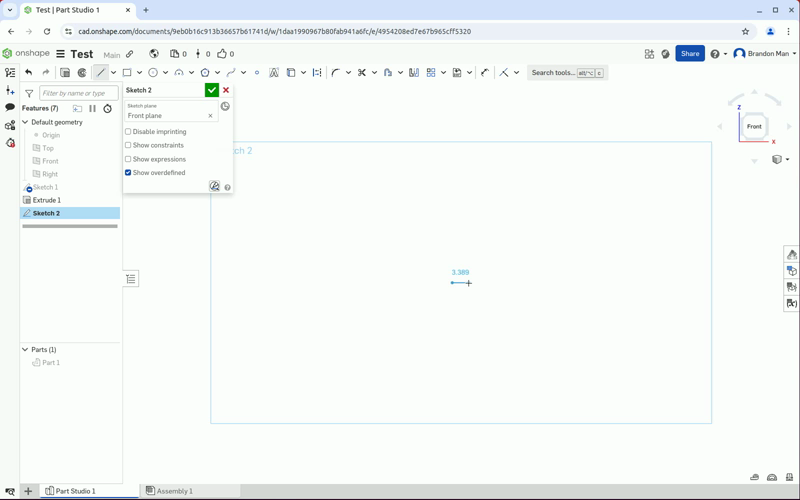
key_up(shift)
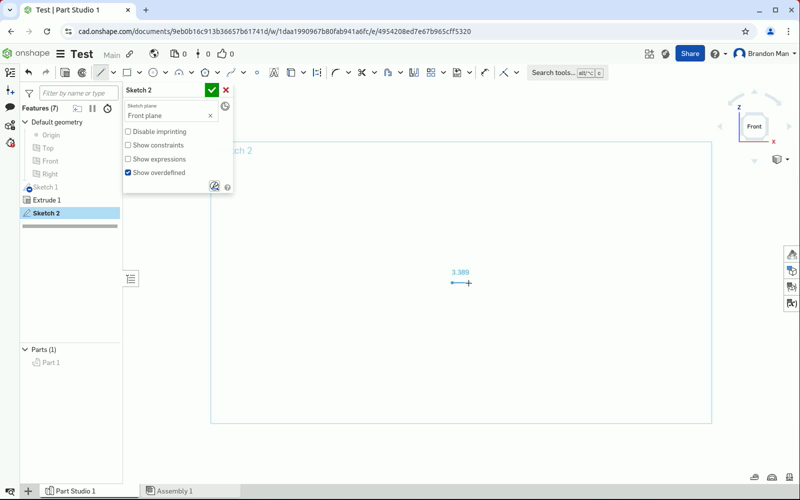
key_down(shift)
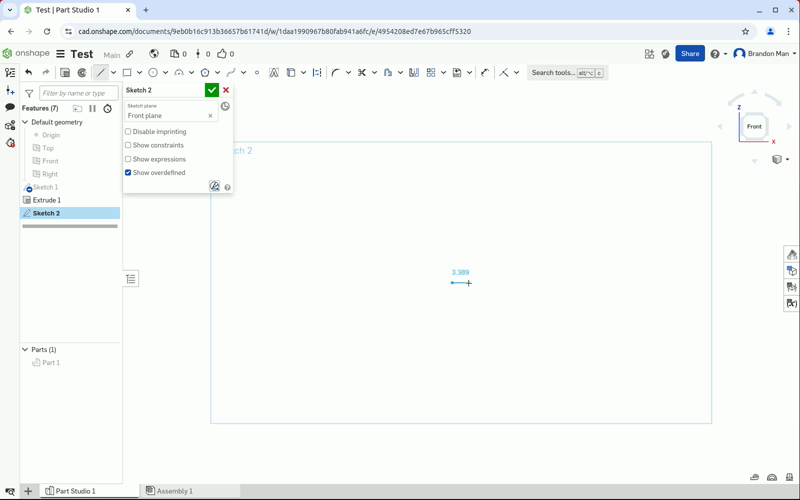
mouse_move(498, 282)
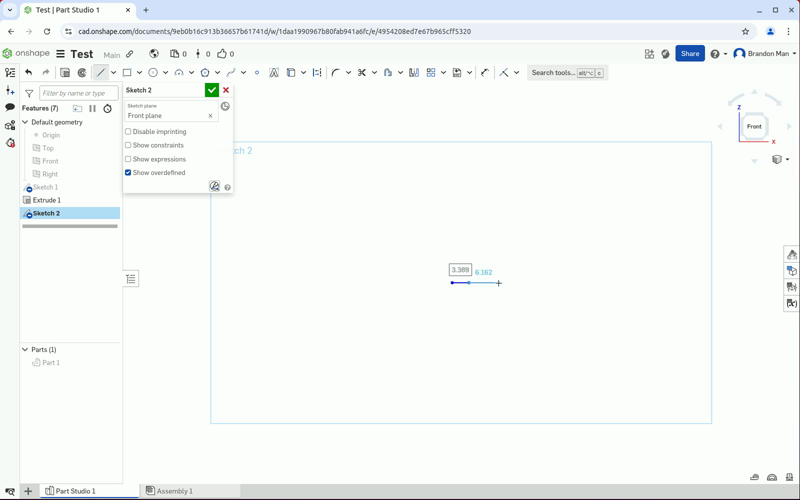
mouse_move(468, 267)
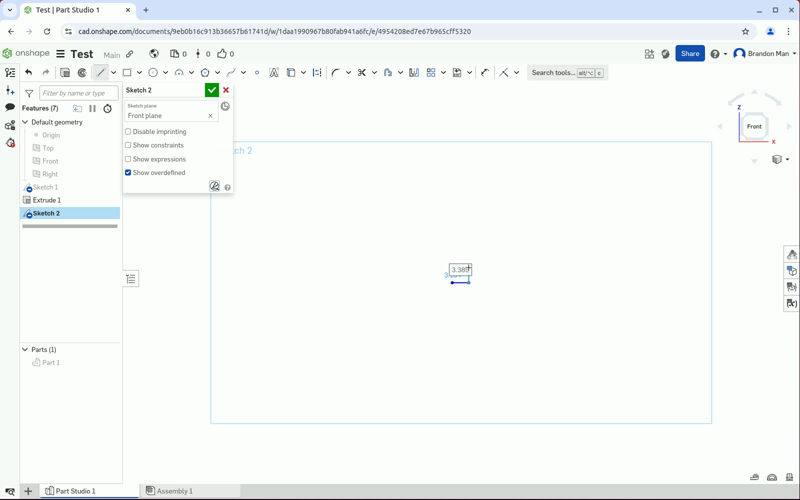
click(468, 267)
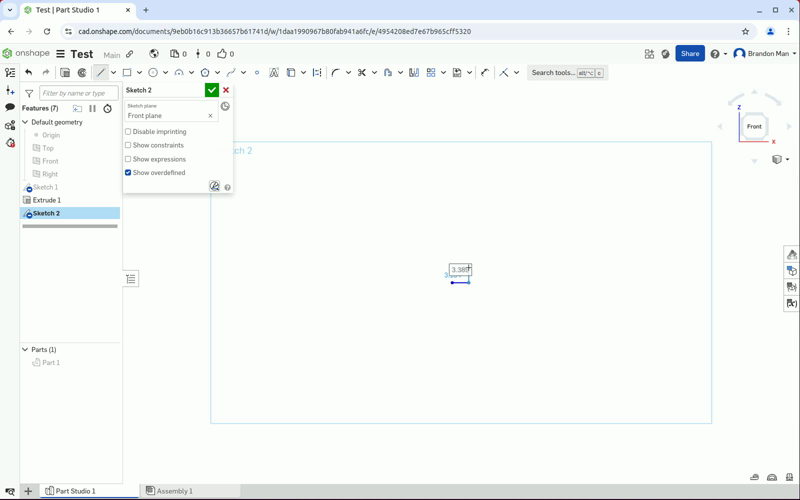
key_up(shift)
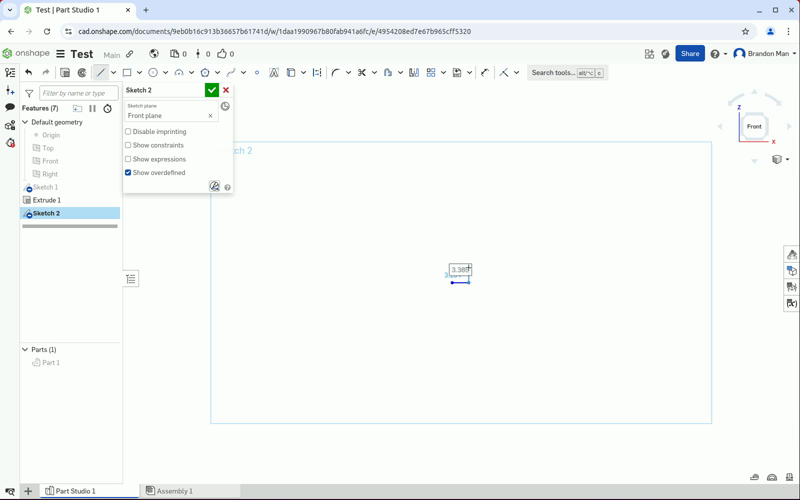
key_down(shift)
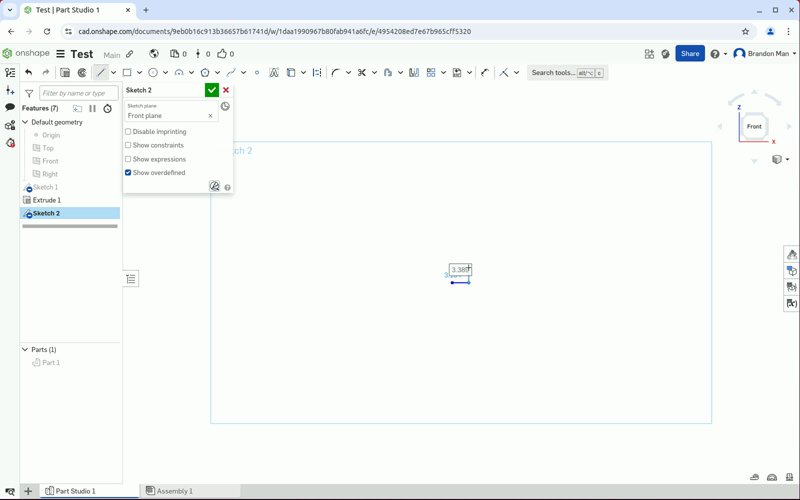
mouse_move(498, 267)
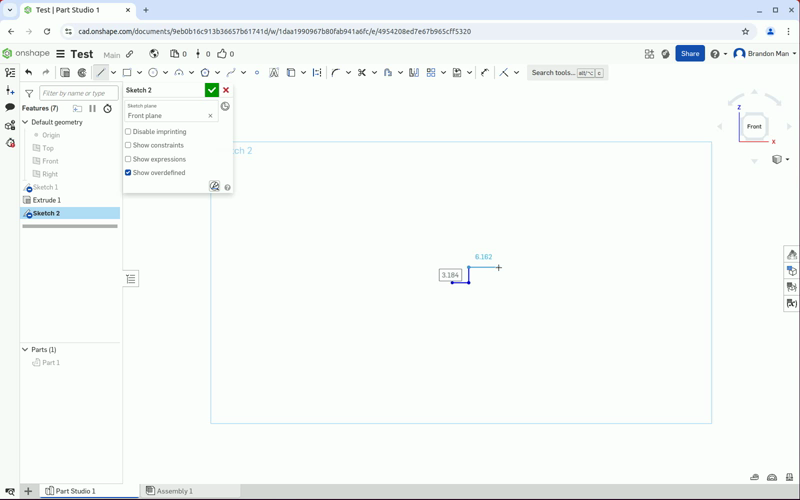
mouse_move(453, 267)
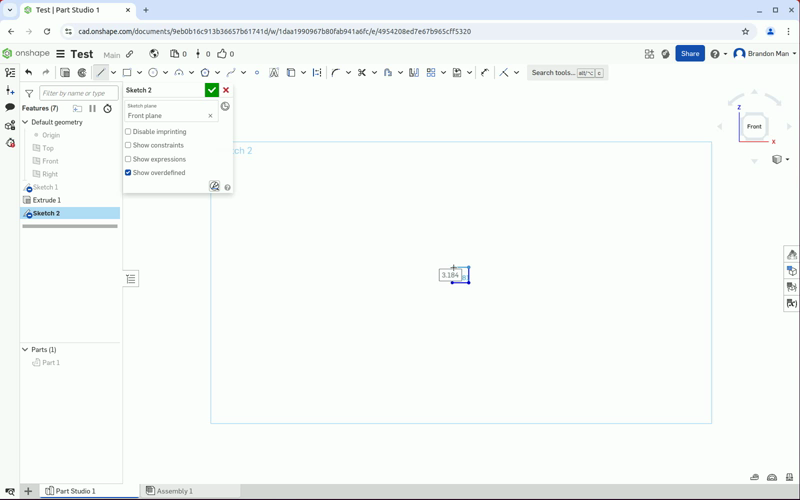
click(453, 267)
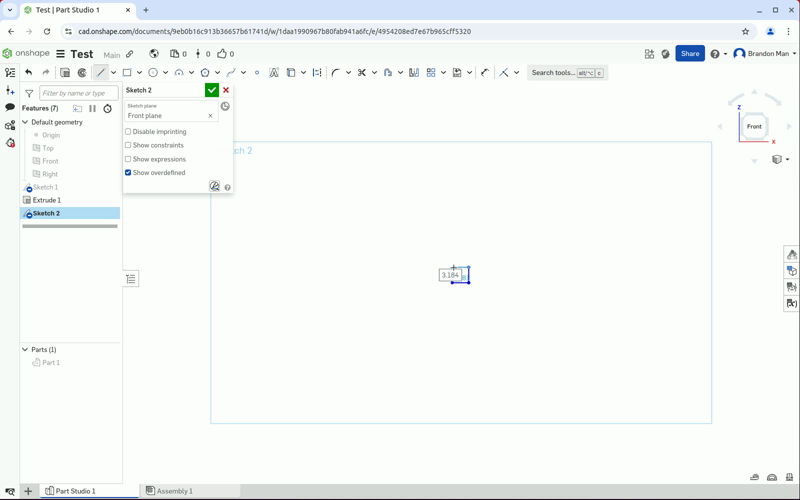
key_up(shift)
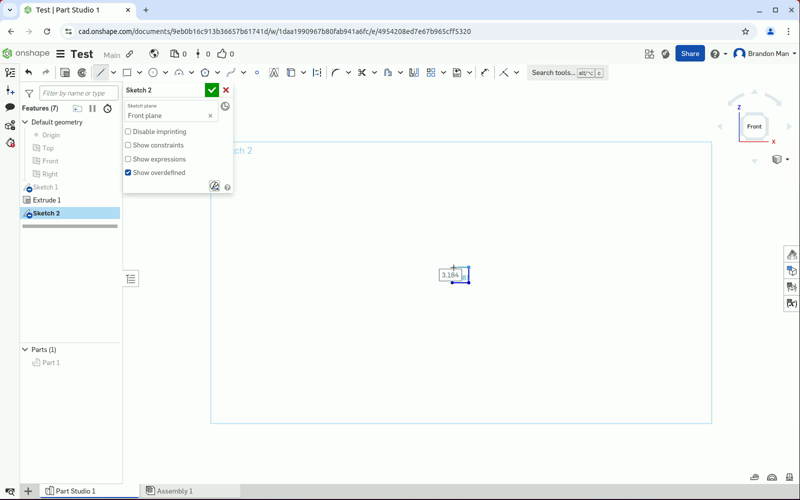
key(esc)
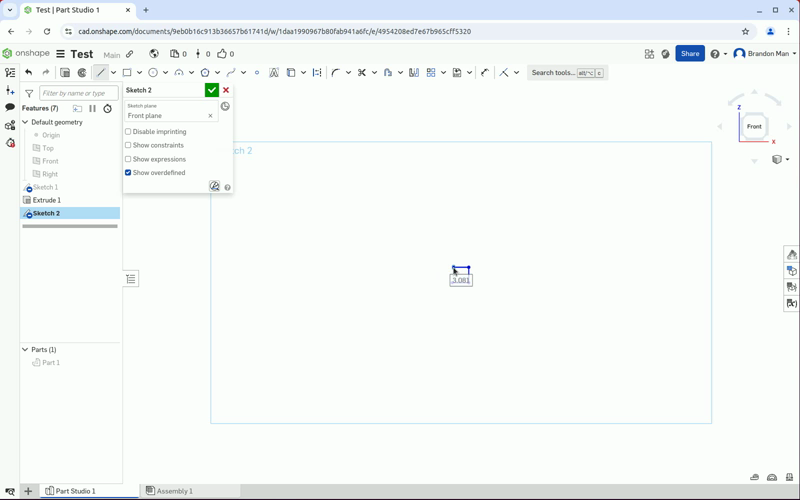
key(a)
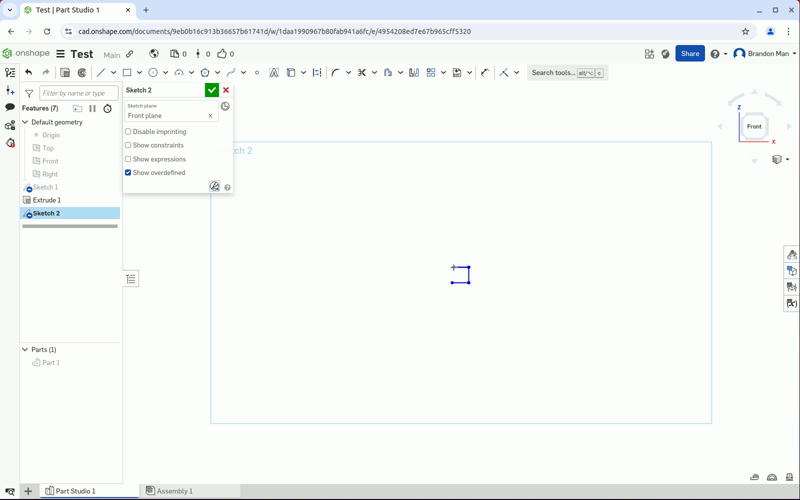
mouse_move(453, 267)
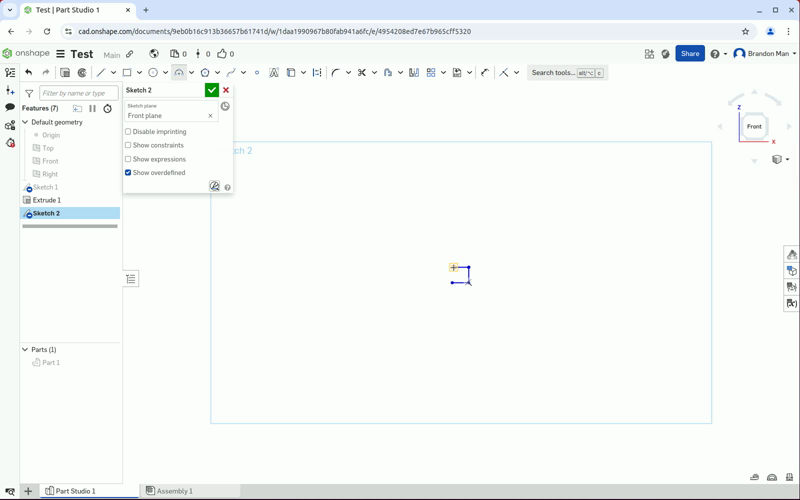
click(453, 267)
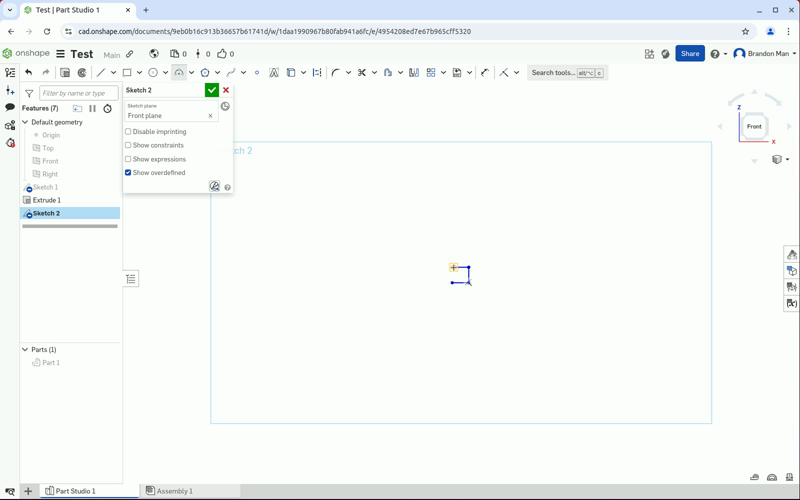
mouse_move(452, 282)
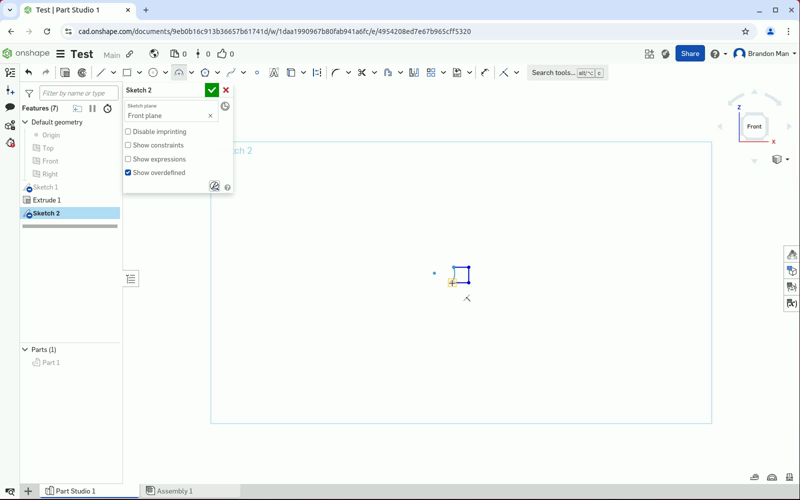
click(452, 282)
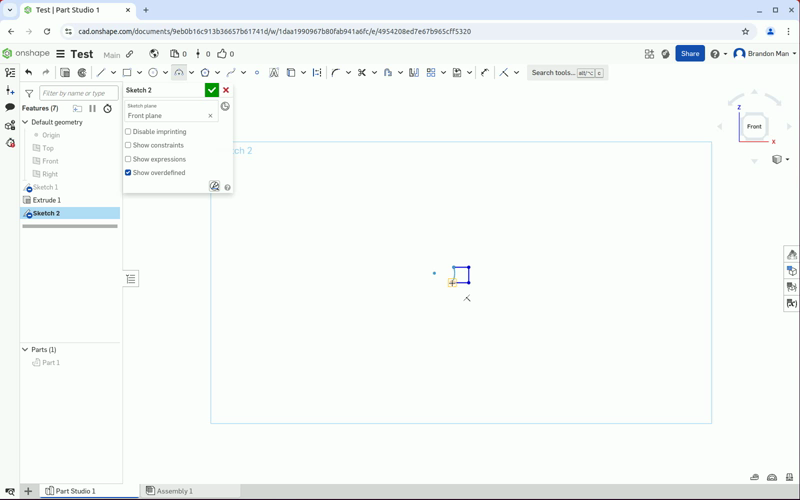
key_down(shift)
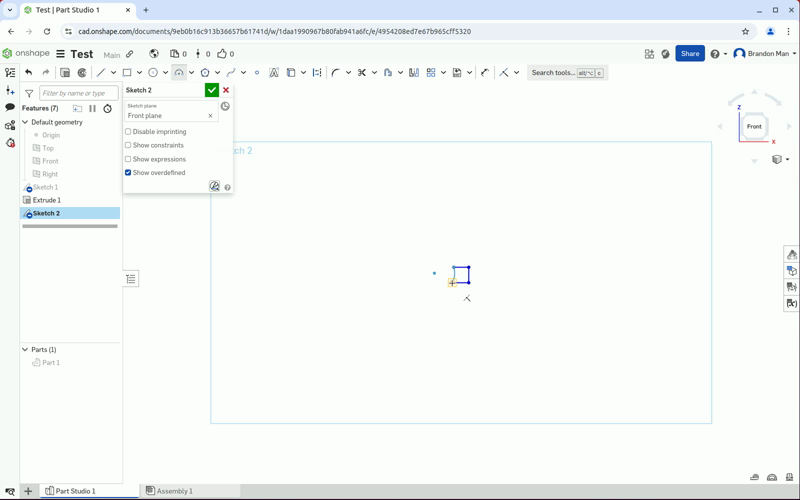
mouse_move(452, 275)
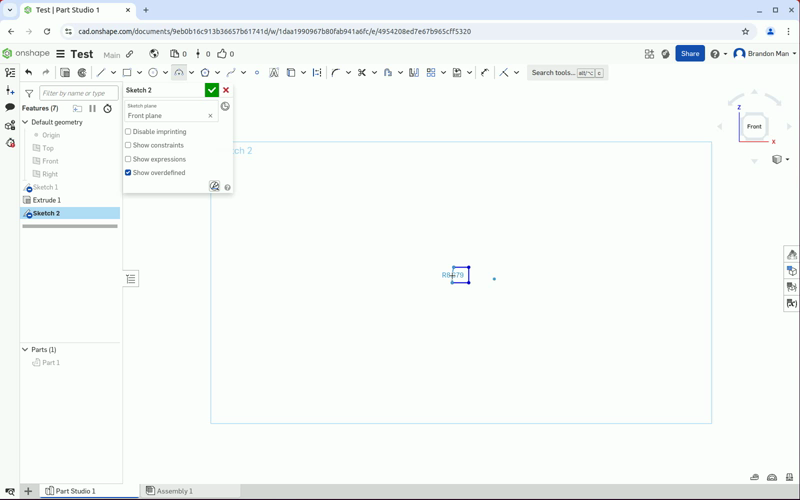
click(452, 275)
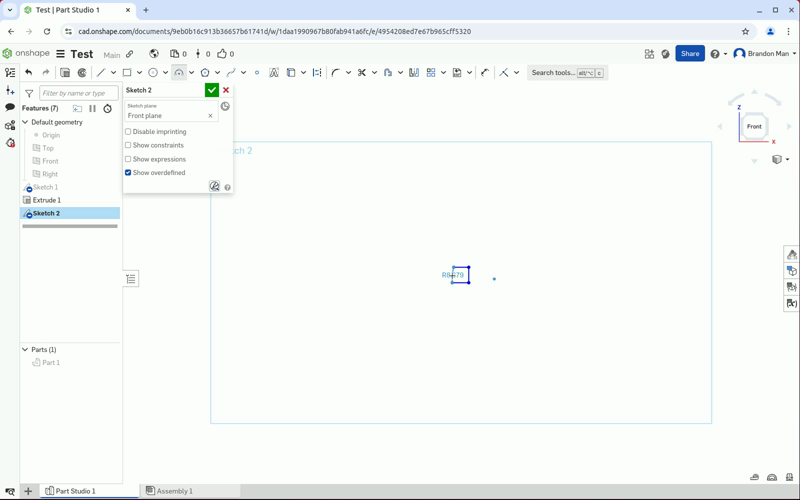
key_up(shift)
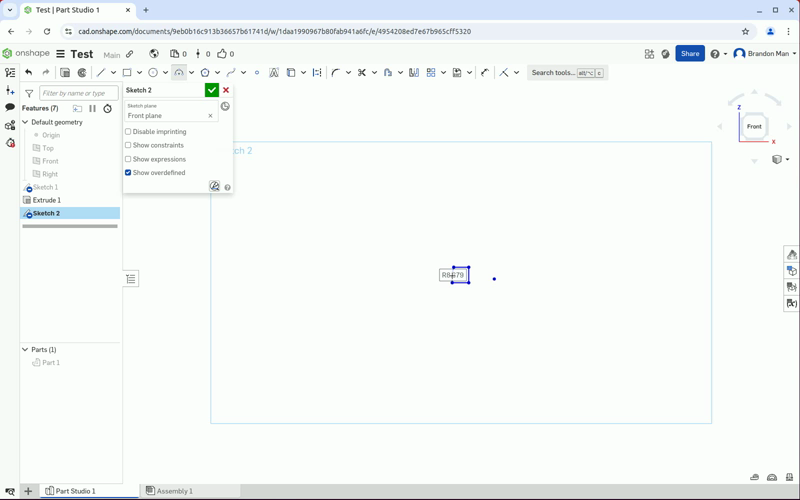
key(esc)
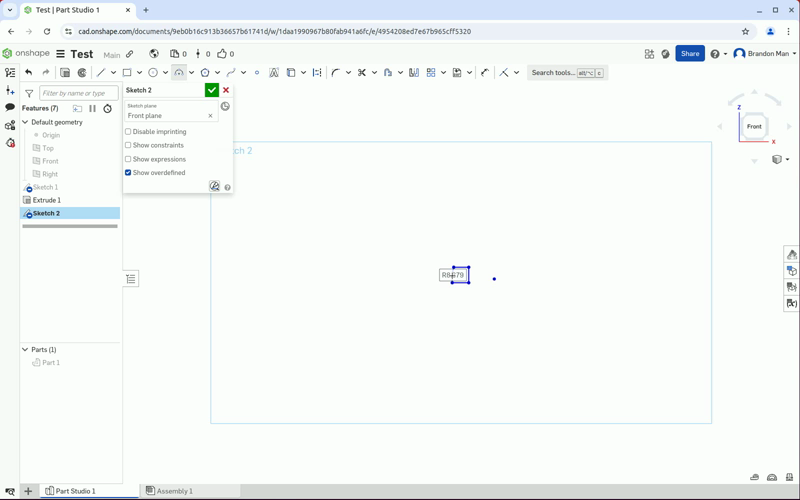
mouse_move(466, 278)
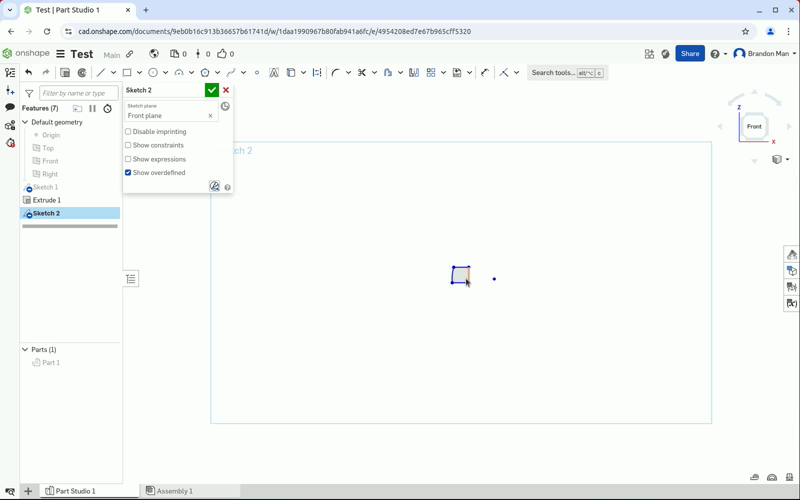
scroll(6)
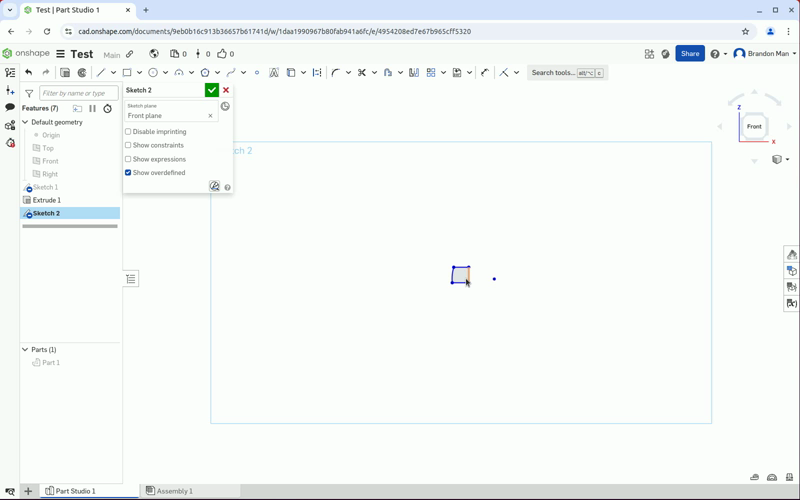
scroll(6)
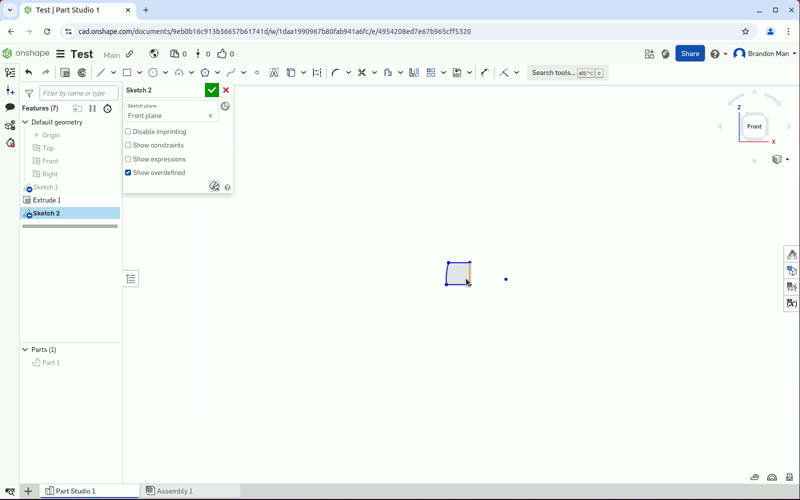
scroll(6)
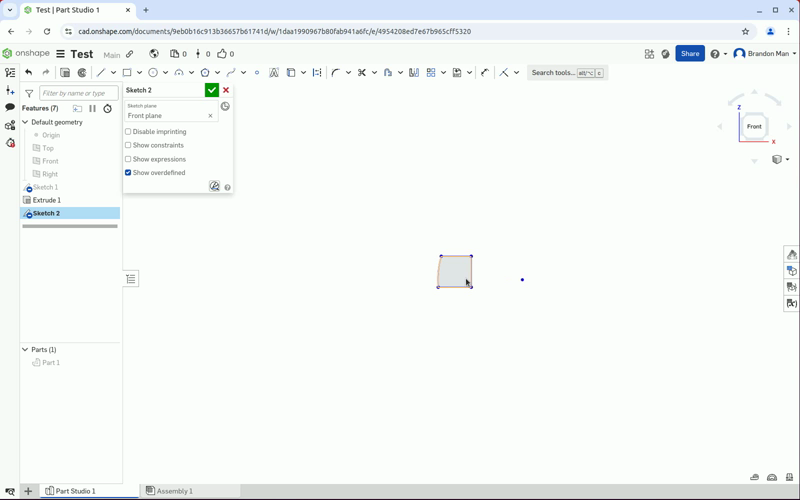
scroll(6)
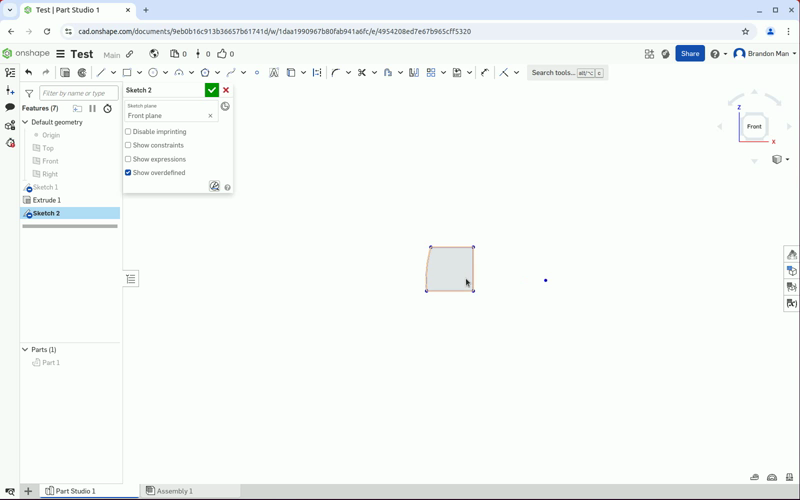
scroll(6)
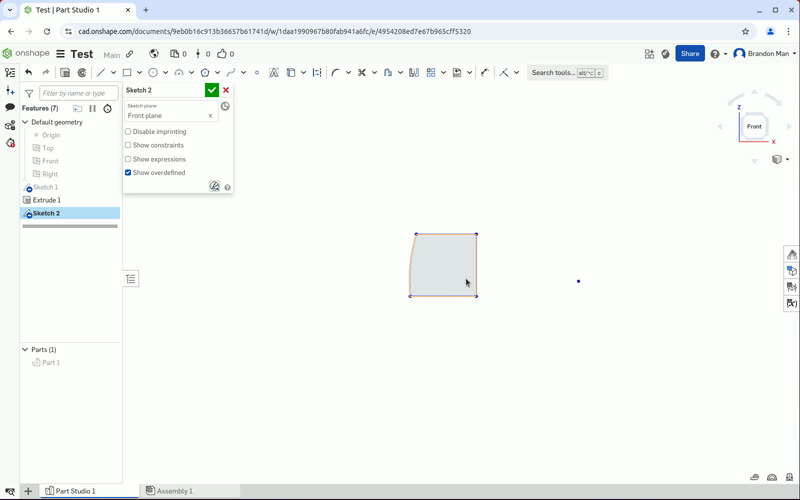
scroll(6)
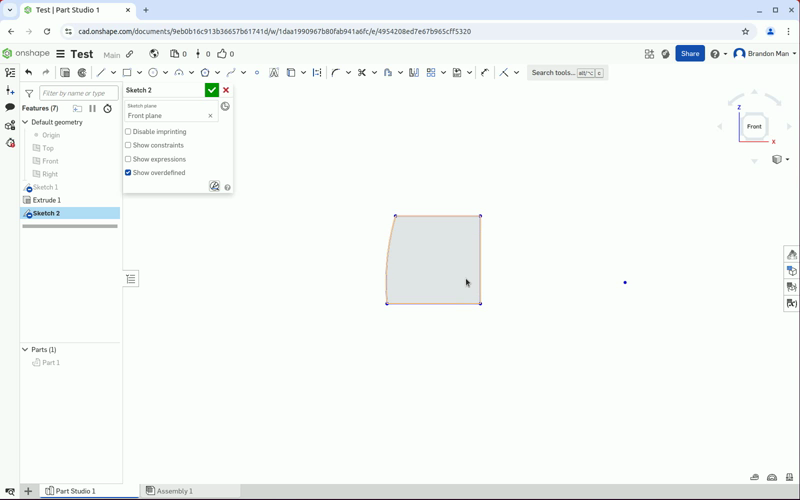
scroll(6)
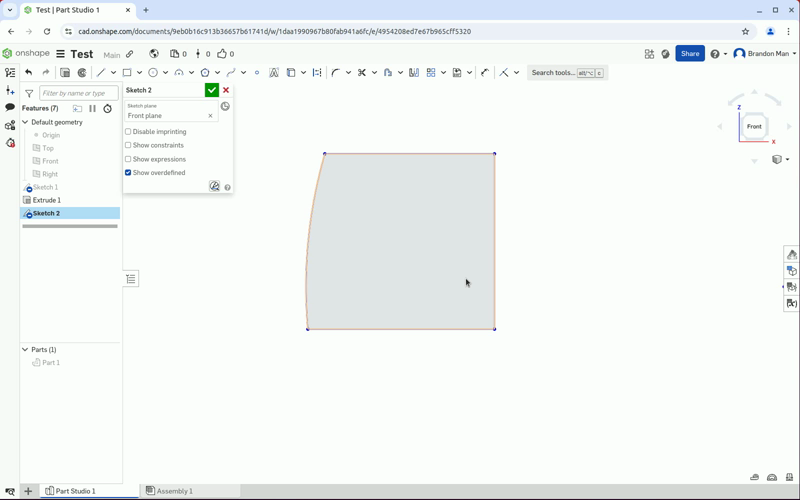
click(466, 278)
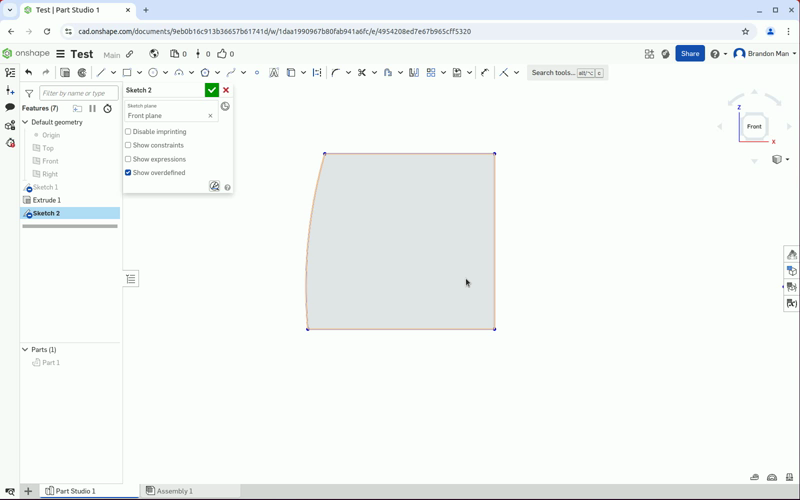
scroll(-6)
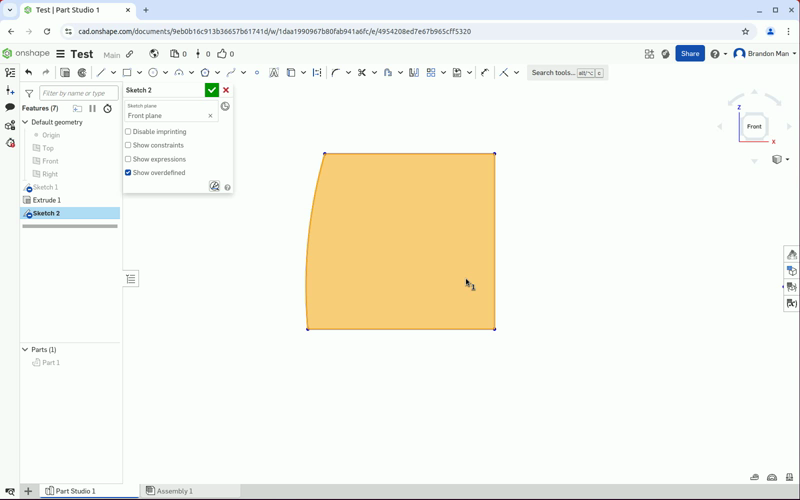
scroll(-6)
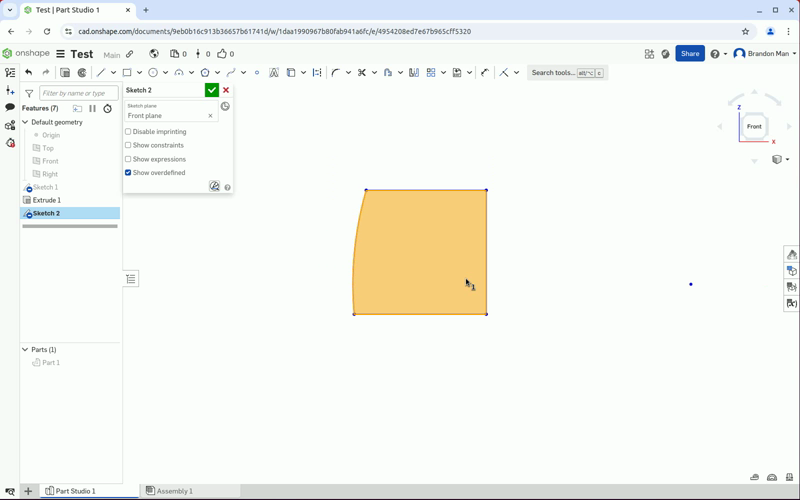
scroll(-6)
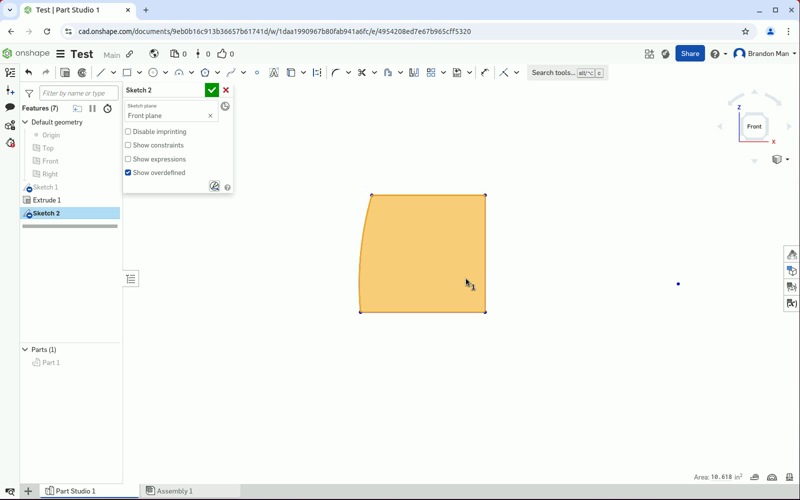
scroll(-6)
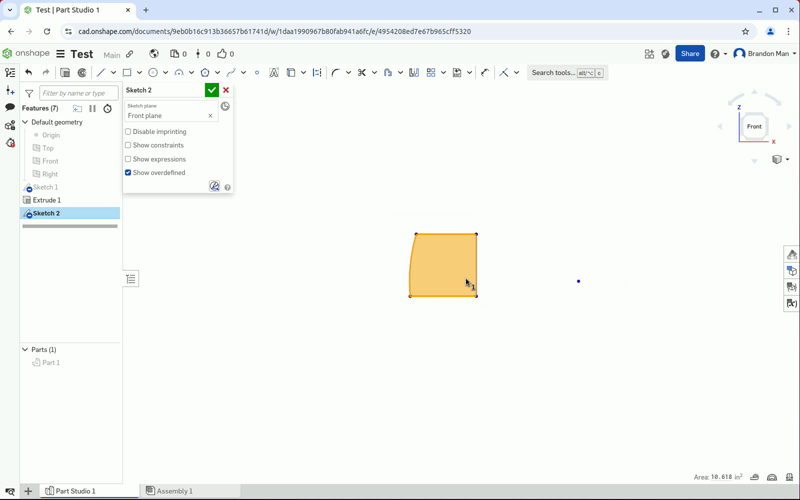
scroll(-6)
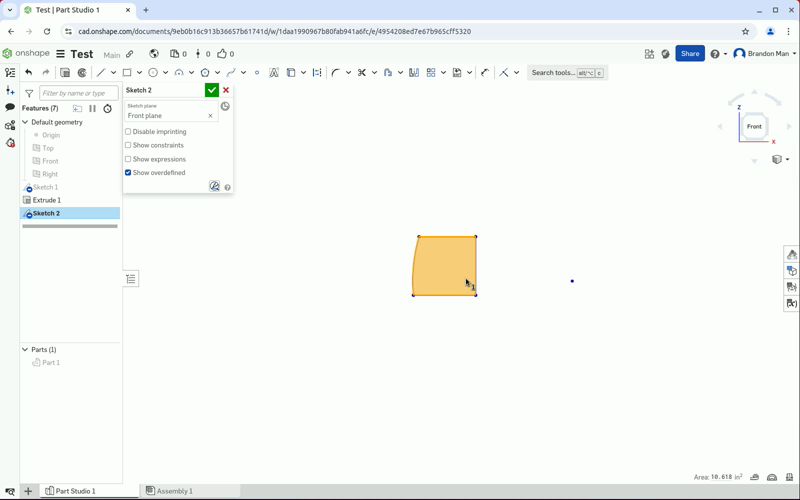
scroll(-6)
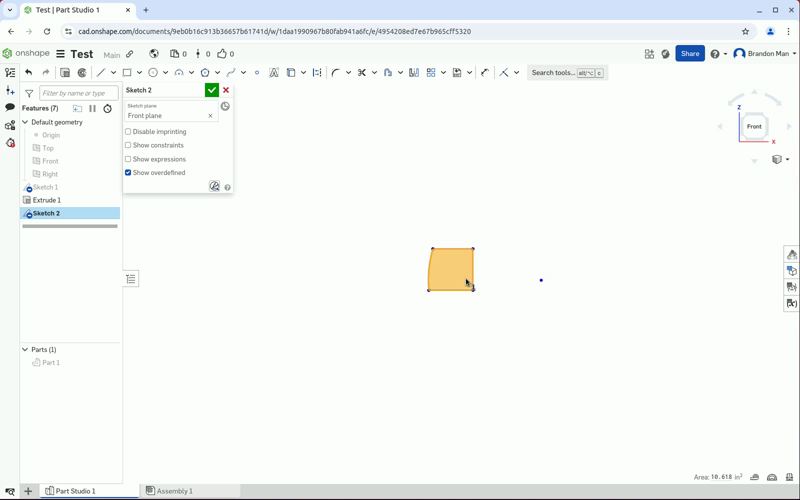
scroll(-6)
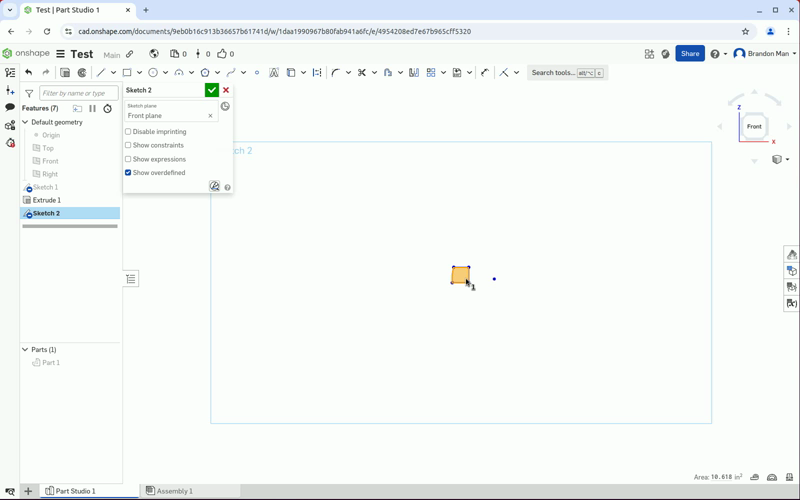
mouse_move(73, 352)
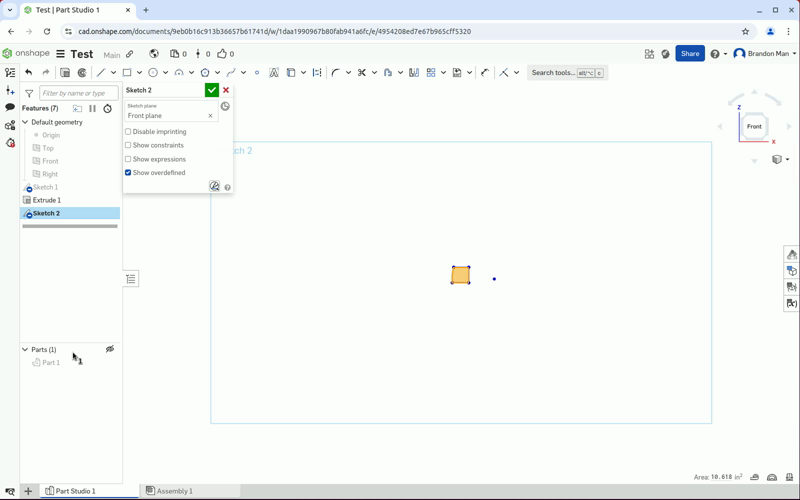
key(shift+y)
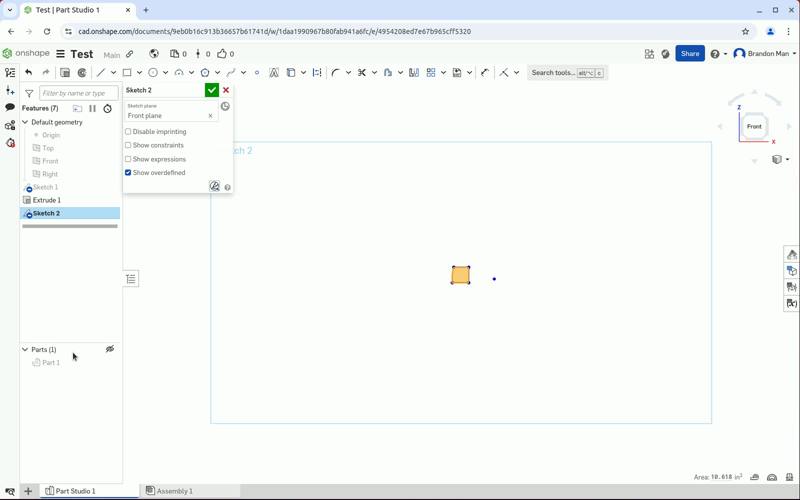
key(shift+e)
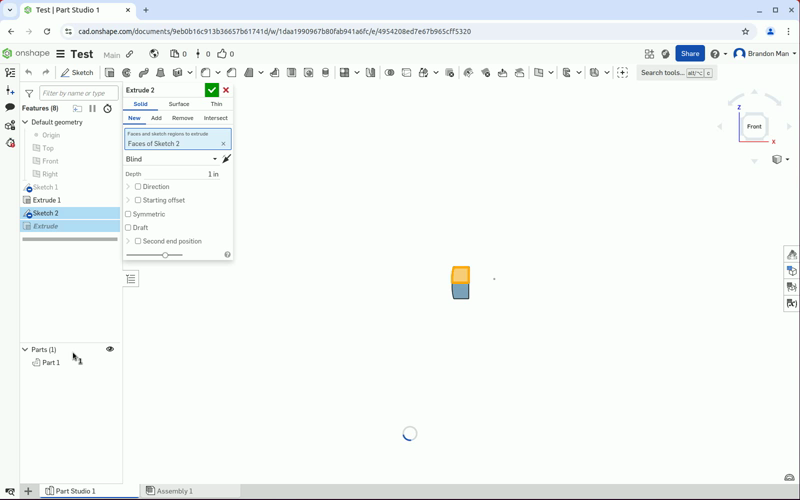
mouse_move(143, 106)
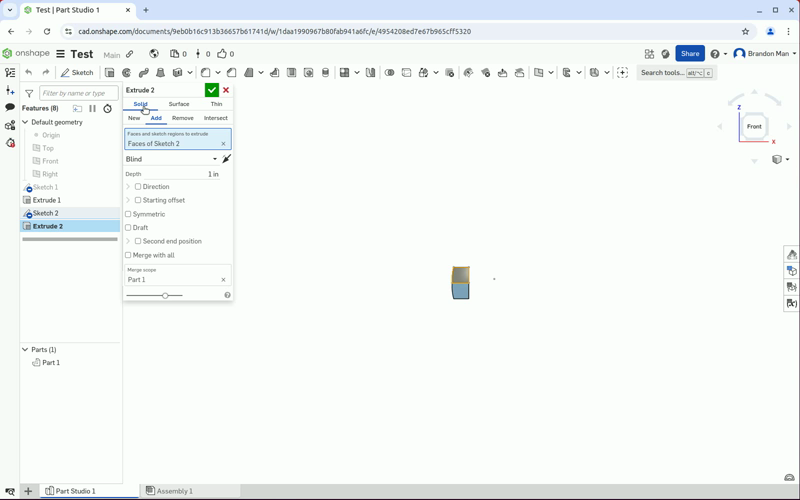
click(143, 106)
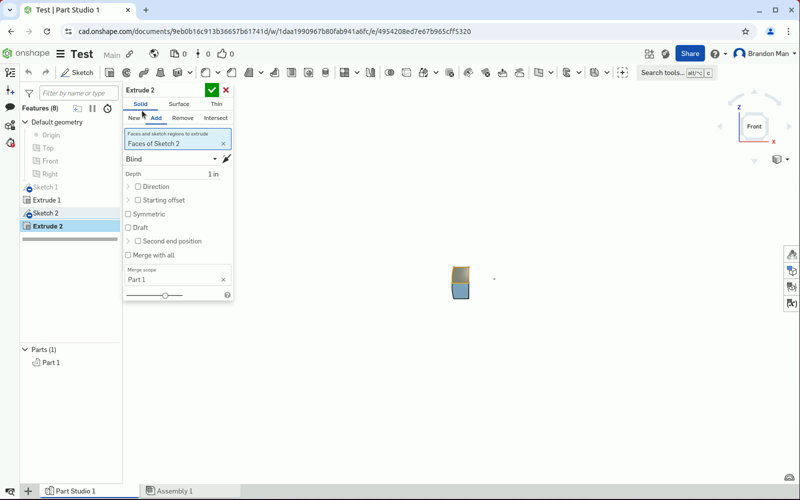
mouse_move(137, 120)
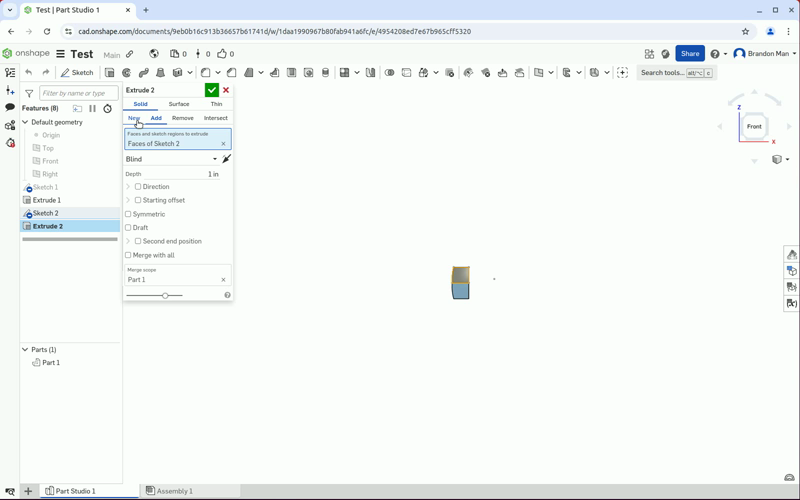
click(137, 120)
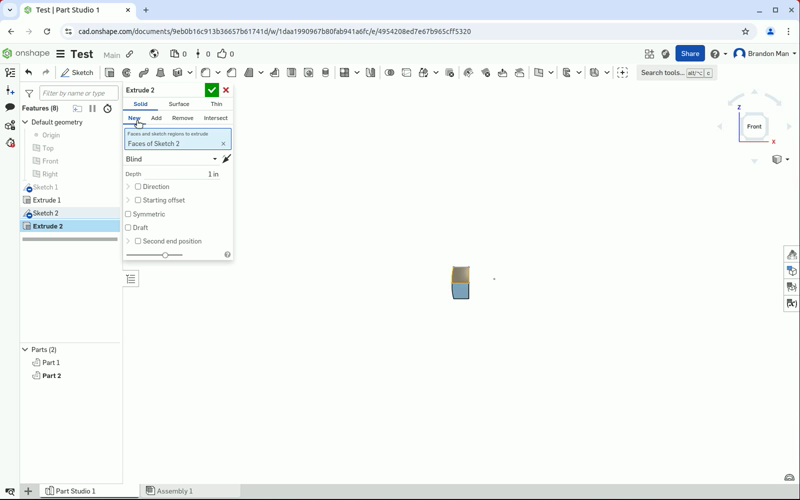
key(tab, 4)
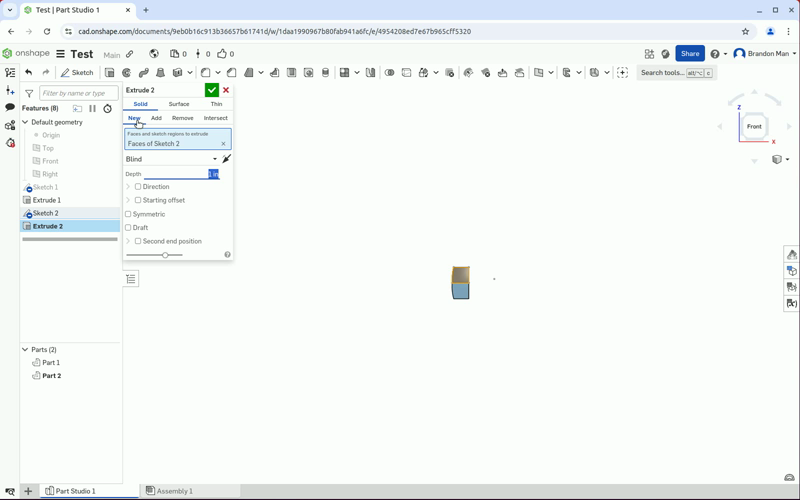
text(0.722)
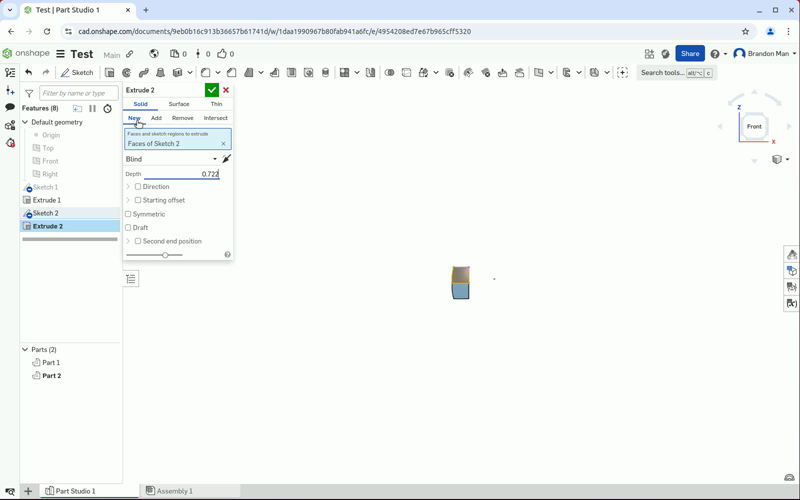
key(enter)
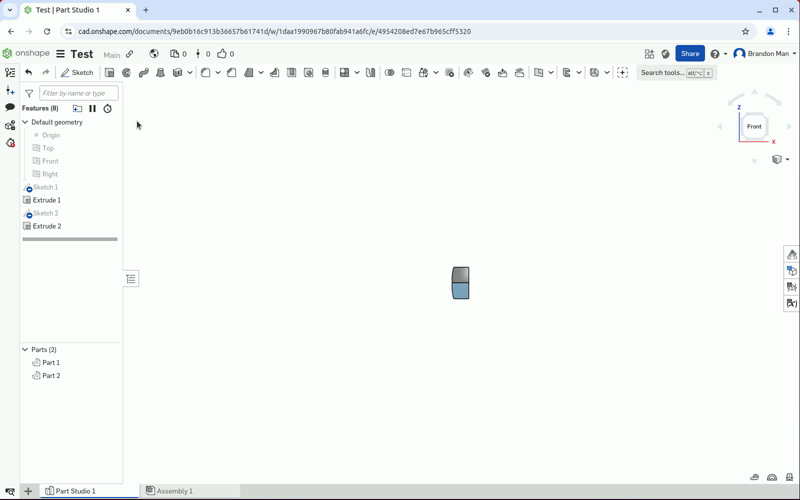
key(shift+h)
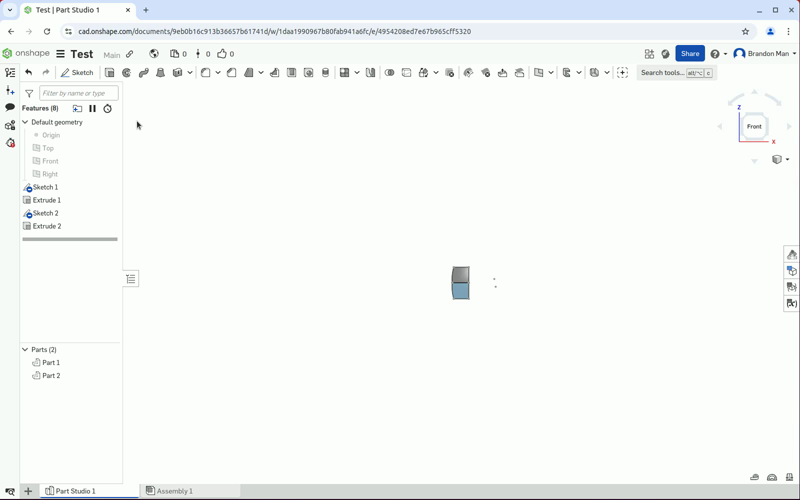
key(shift+h)
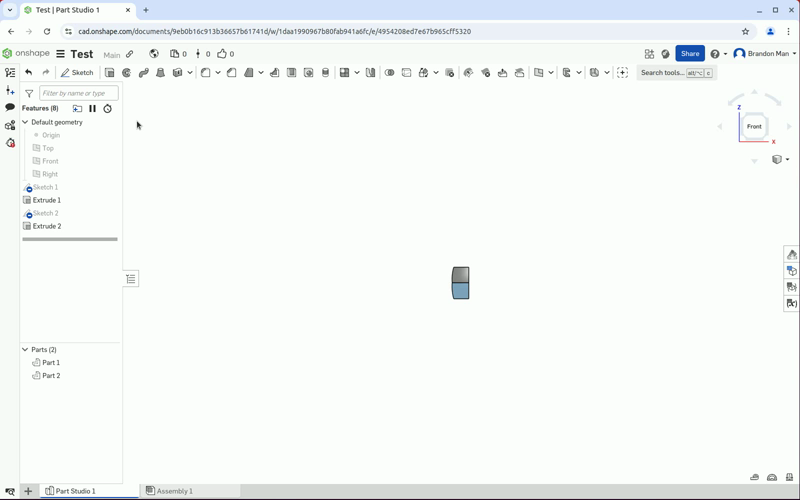
mouse_move(73, 189)
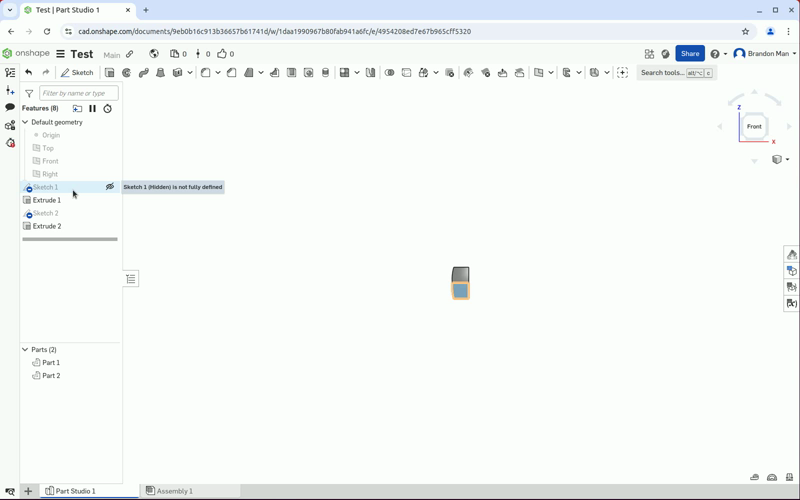
click(73, 189)
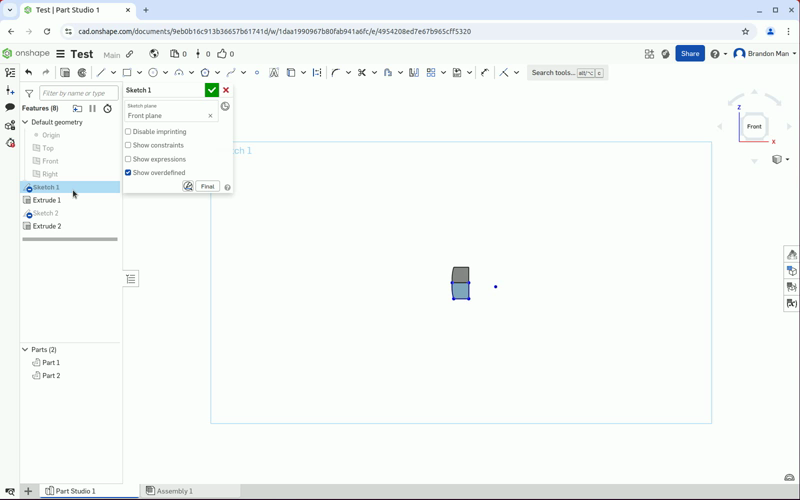
mouse_move(229, 92)
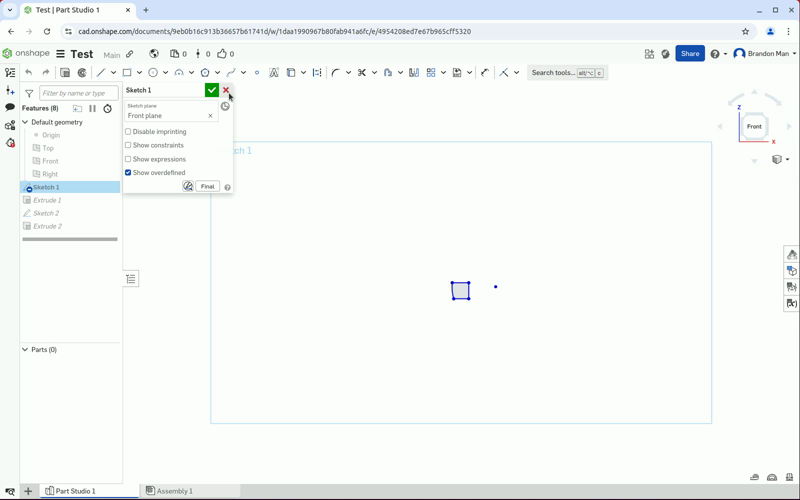
click(229, 92)
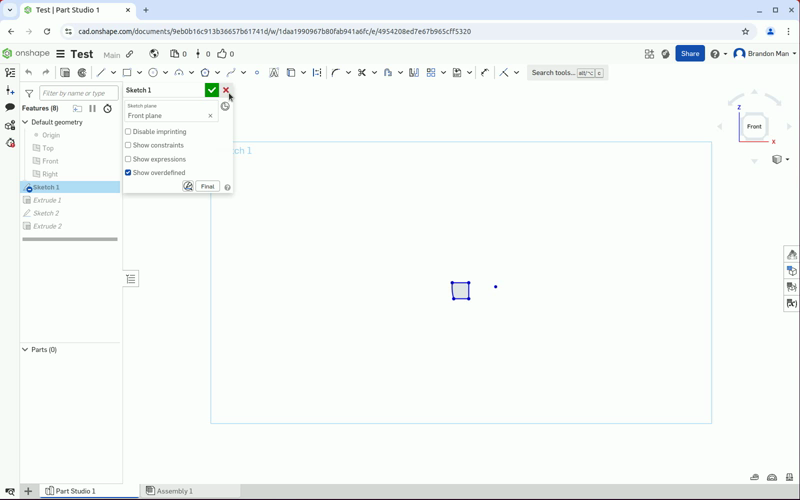
key(shift+s)
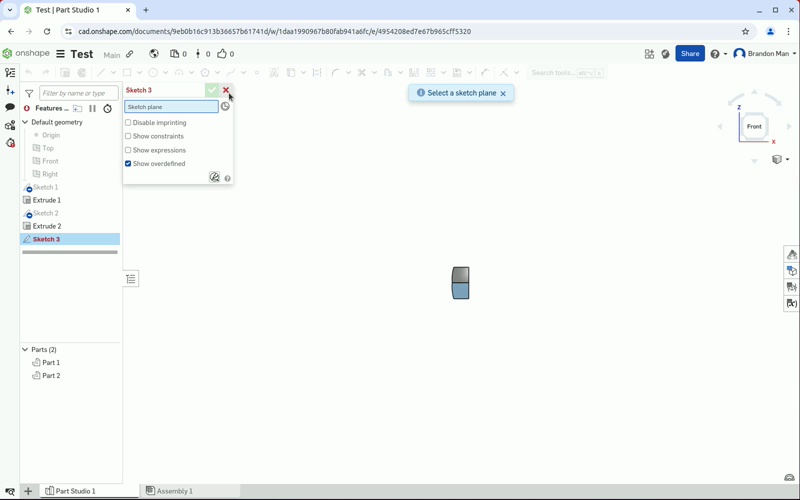
mouse_move(73, 163)
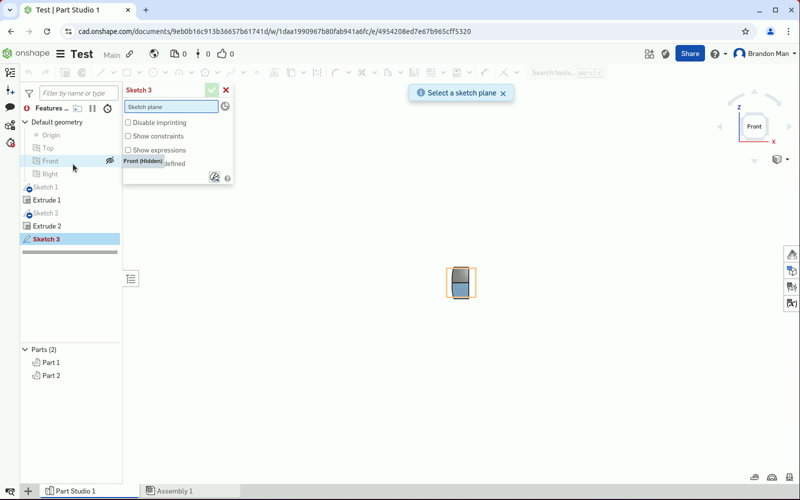
click(73, 163)
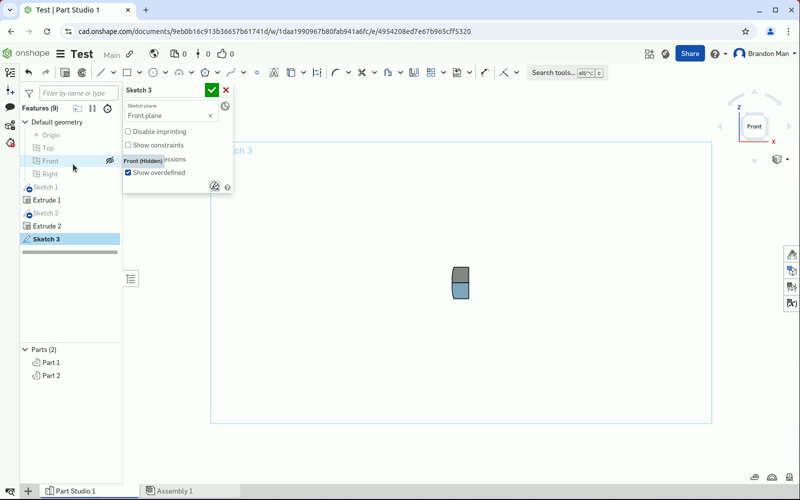
mouse_move(73, 352)
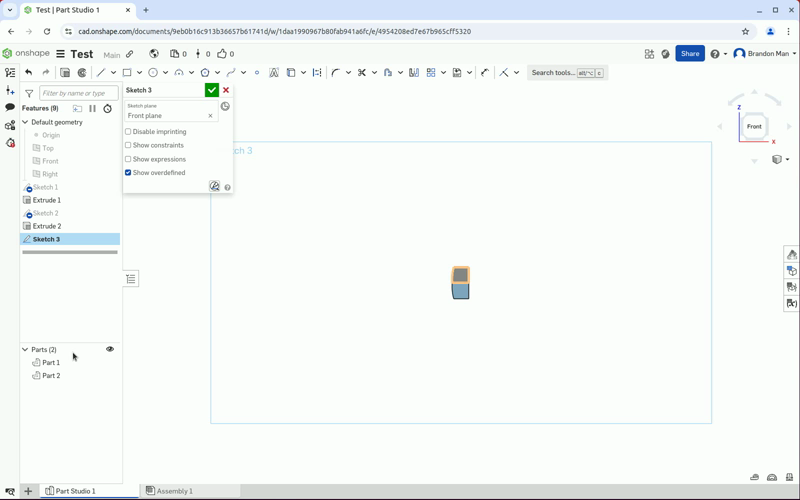
key(y)
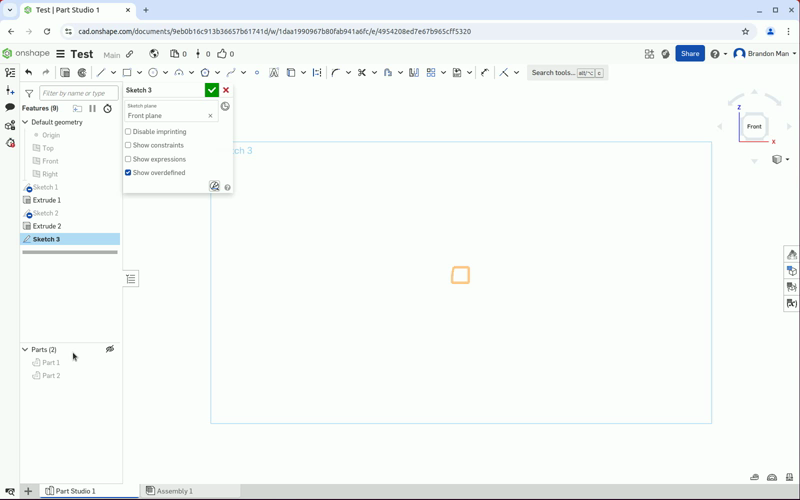
key(l)
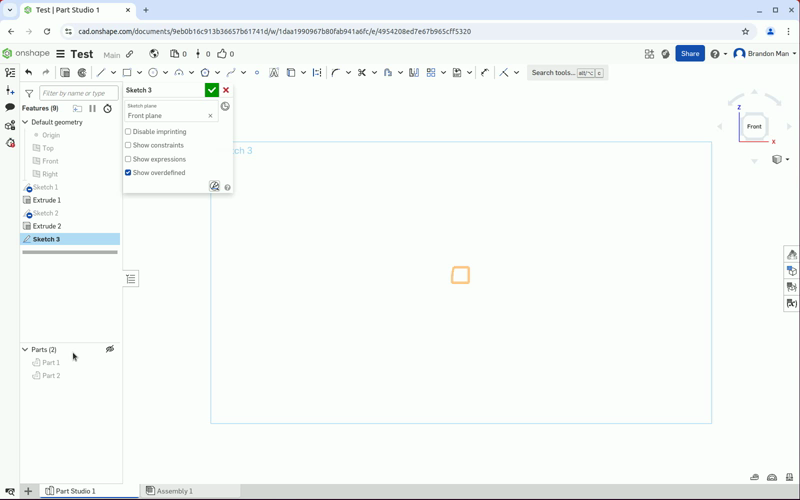
key_down(shift)
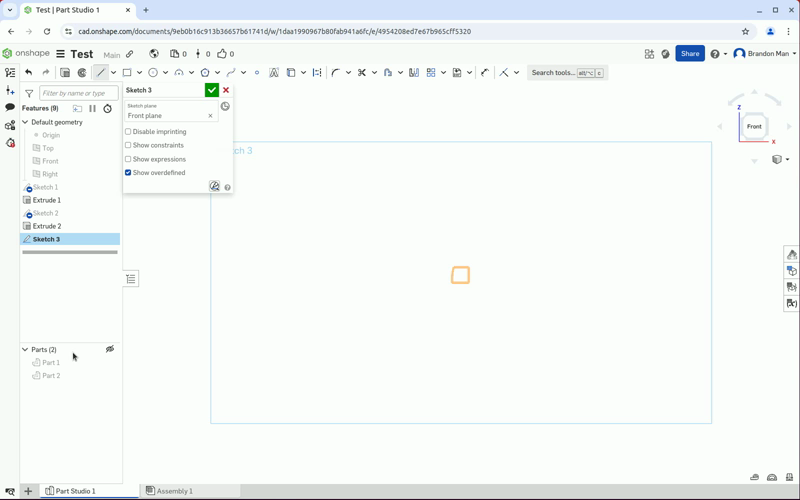
mouse_move(551, 288)
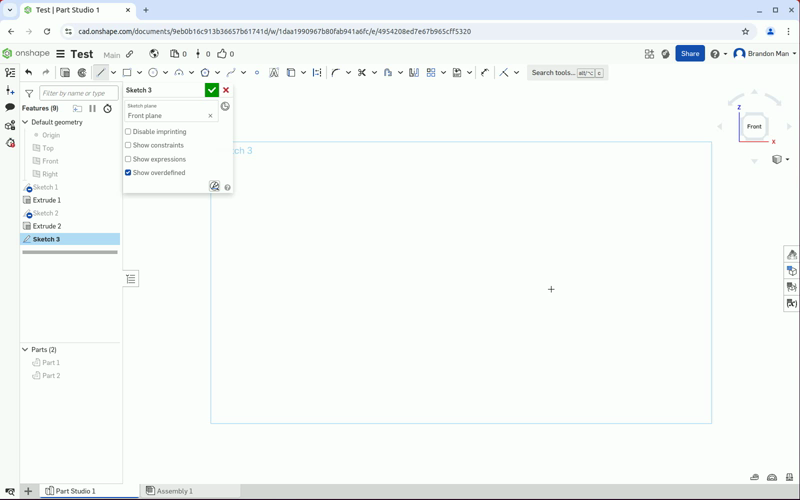
click(551, 288)
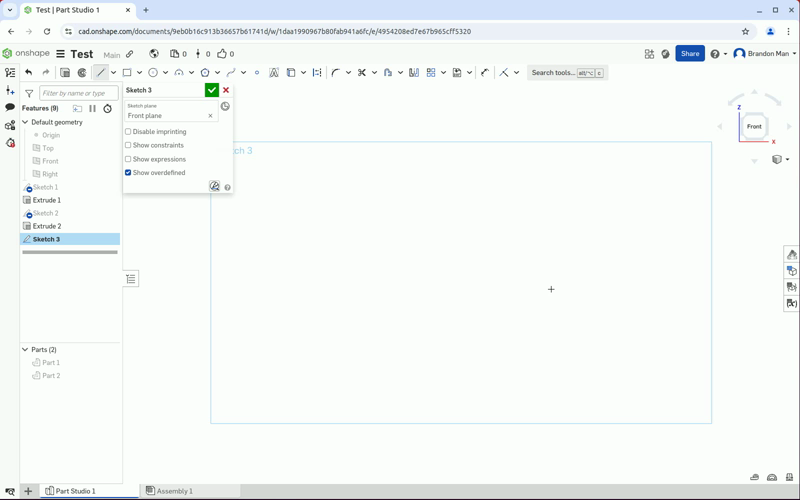
key_up(shift)
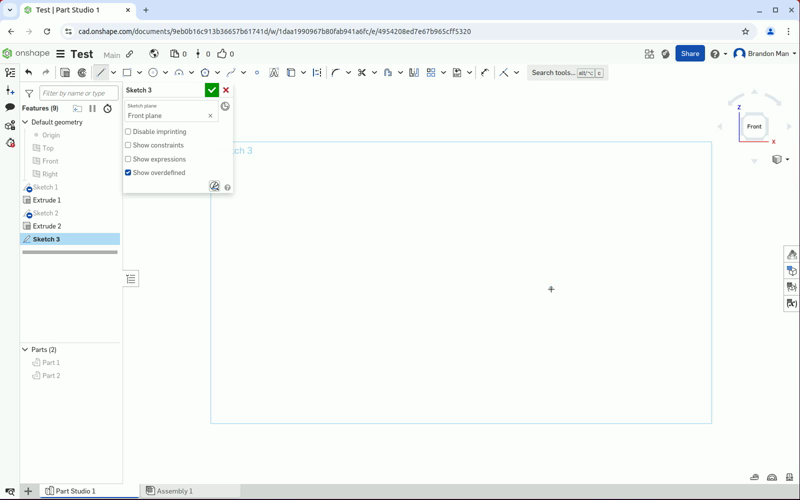
key_down(shift)
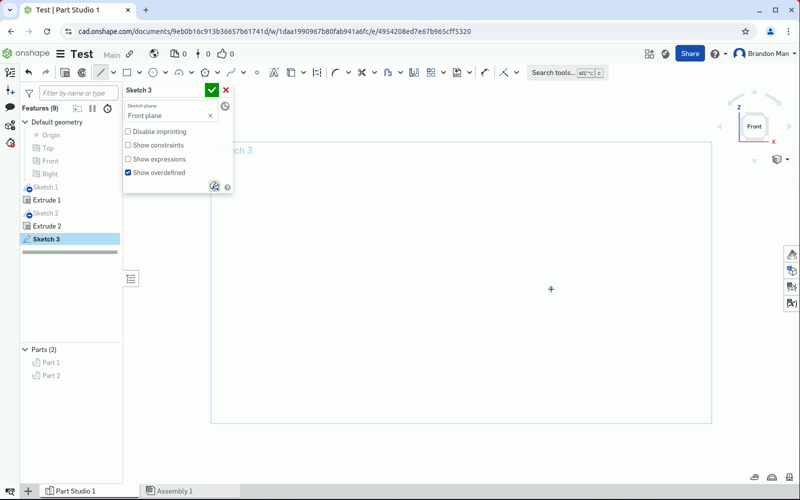
mouse_move(581, 288)
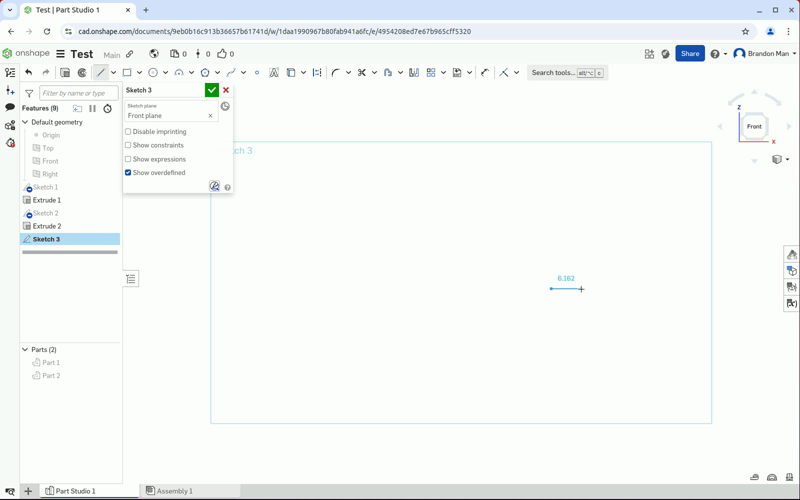
mouse_move(574, 288)
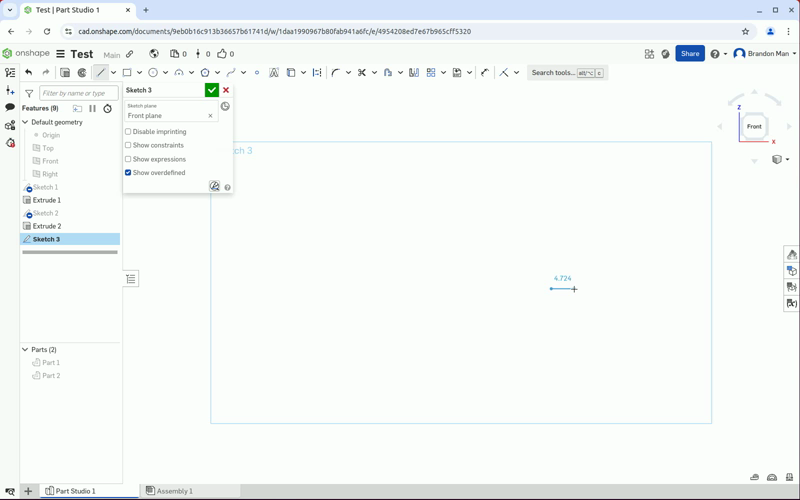
click(574, 288)
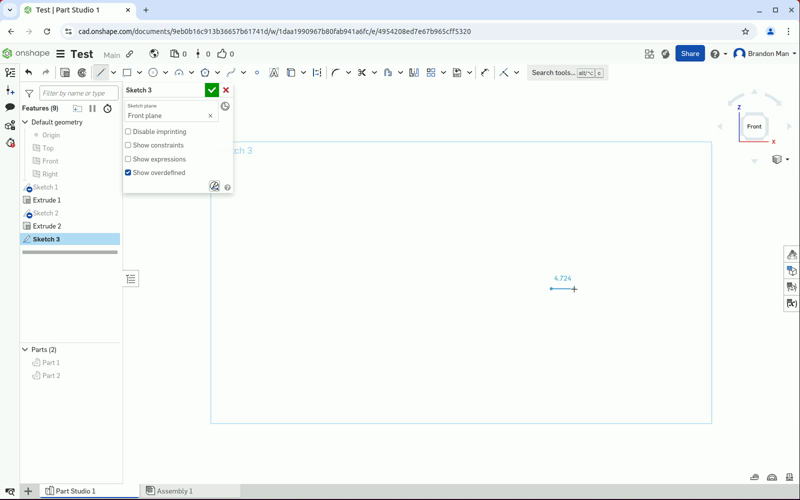
key_up(shift)
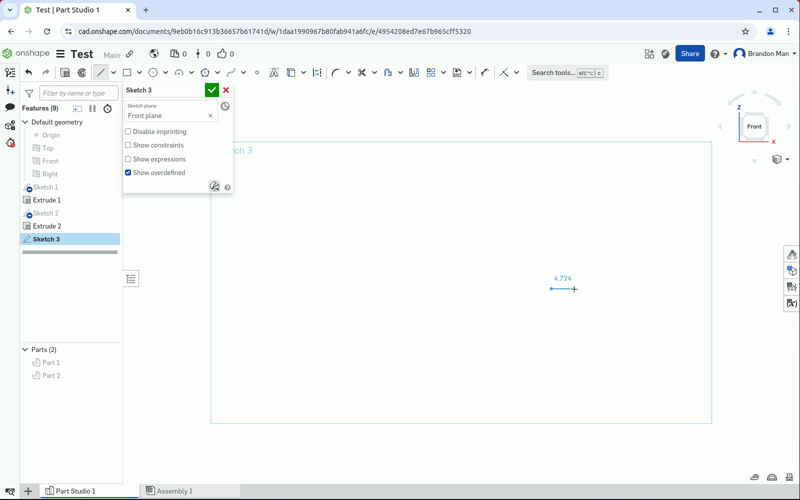
key_down(shift)
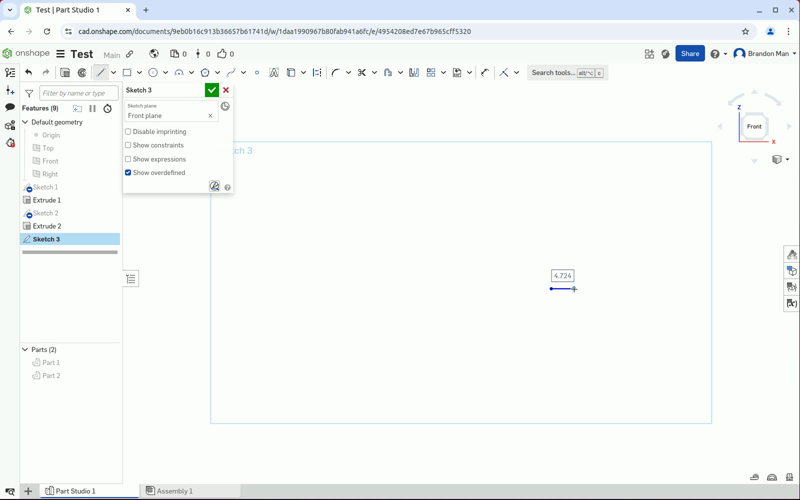
mouse_move(589, 288)
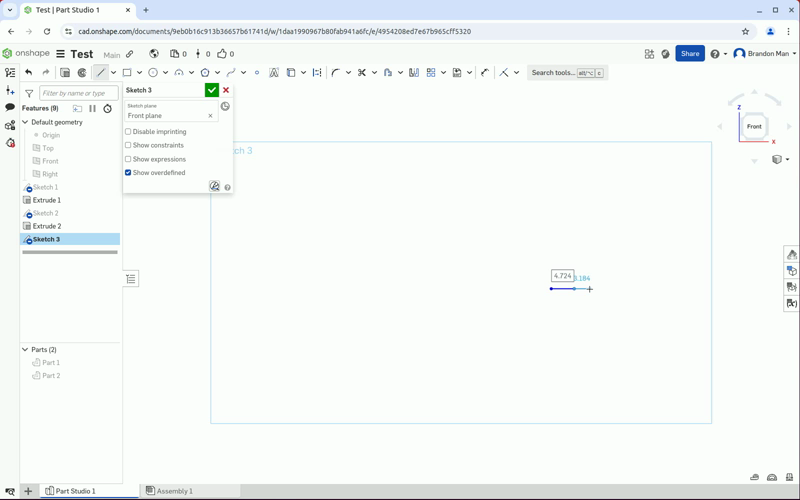
mouse_move(574, 276)
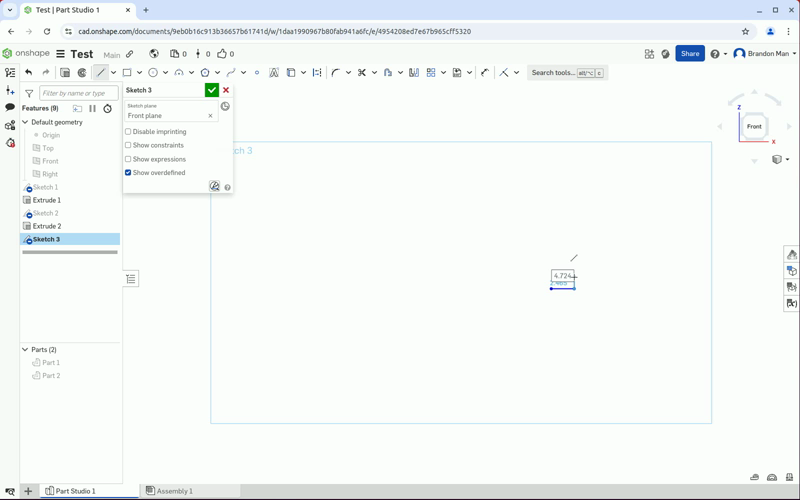
click(574, 276)
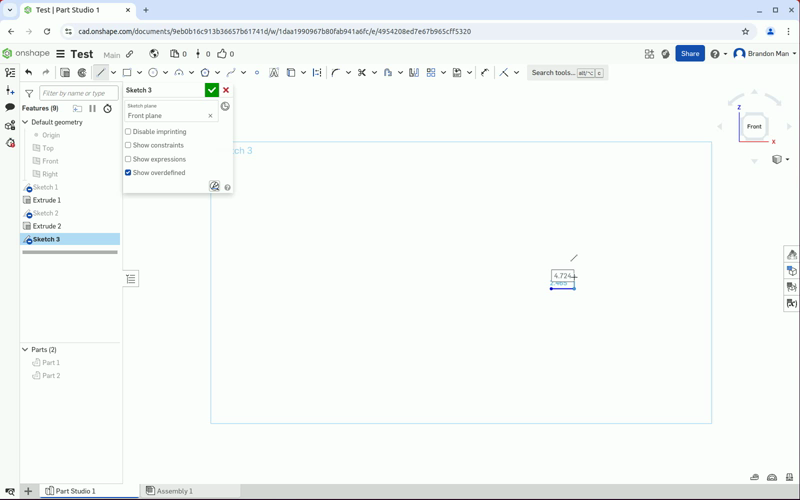
key_up(shift)
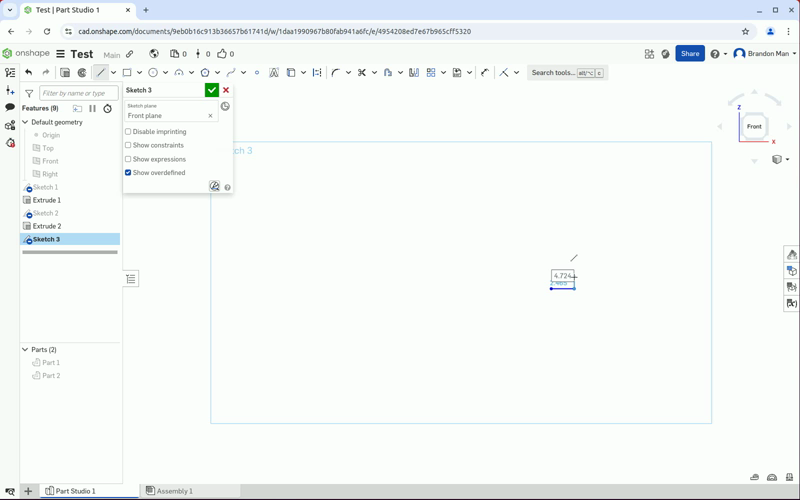
key_down(shift)
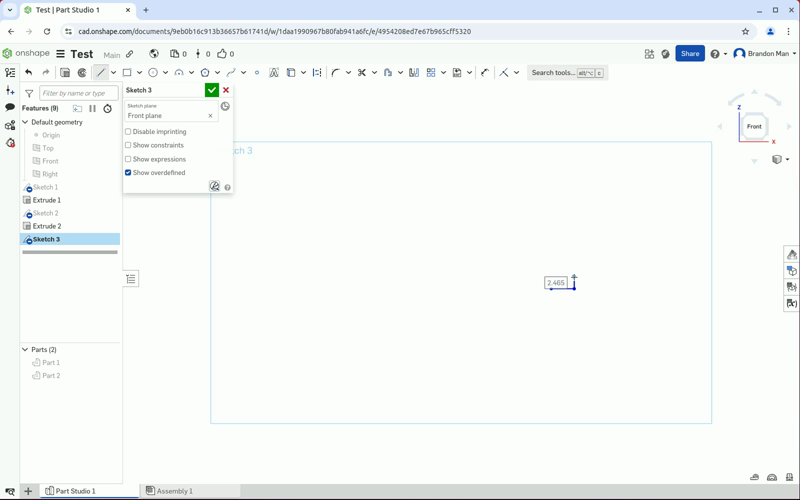
mouse_move(589, 276)
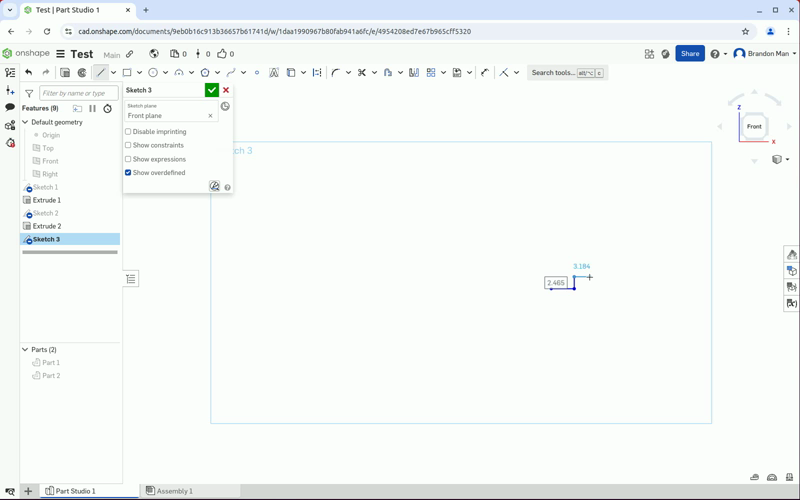
mouse_move(551, 276)
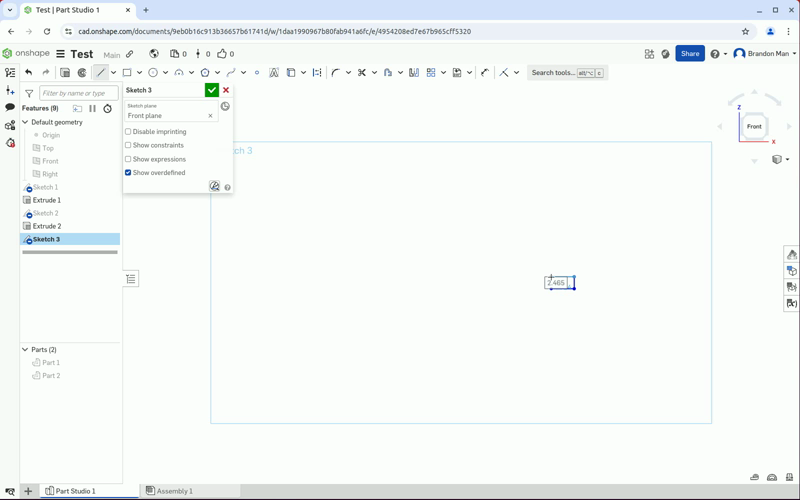
click(551, 276)
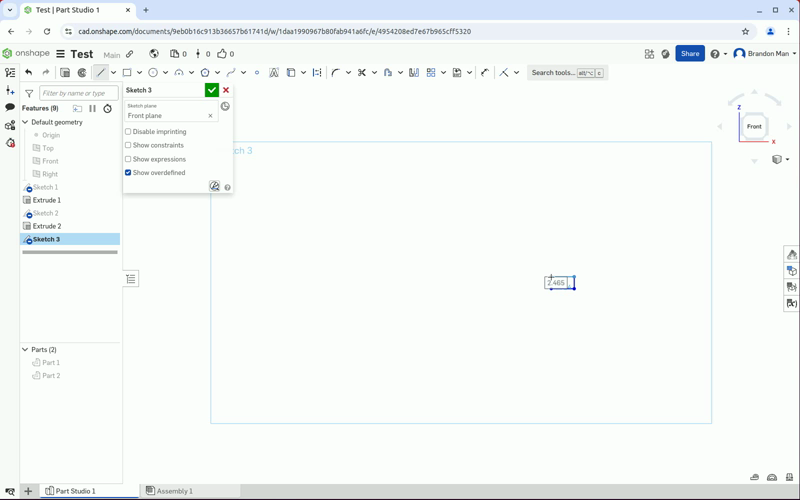
key_up(shift)
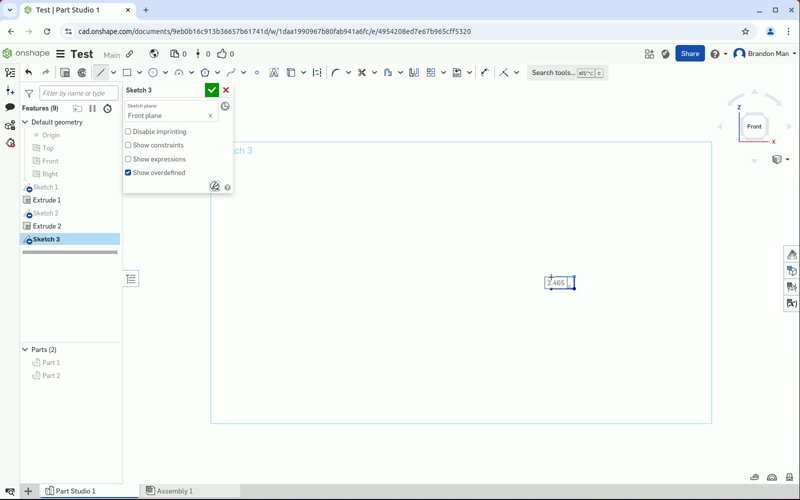
key_down(shift)
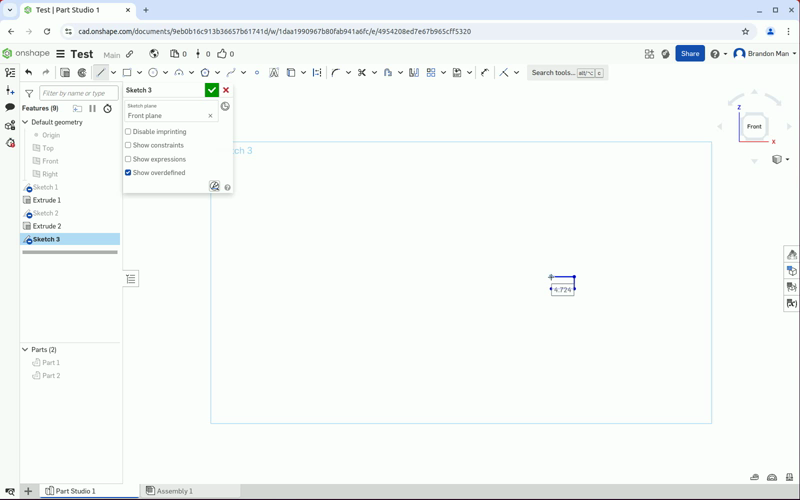
mouse_move(581, 276)
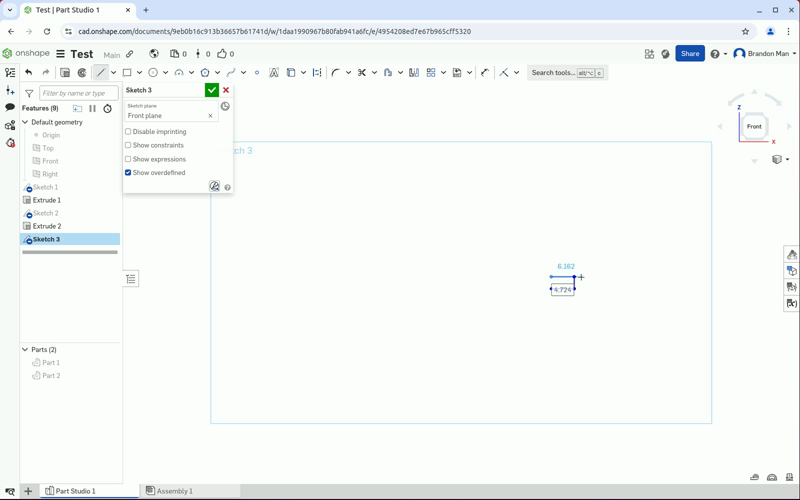
mouse_move(551, 282)
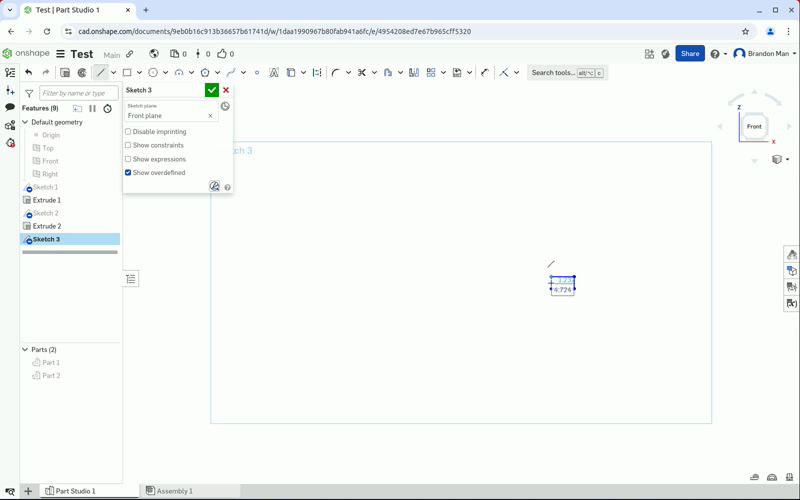
scroll(6)
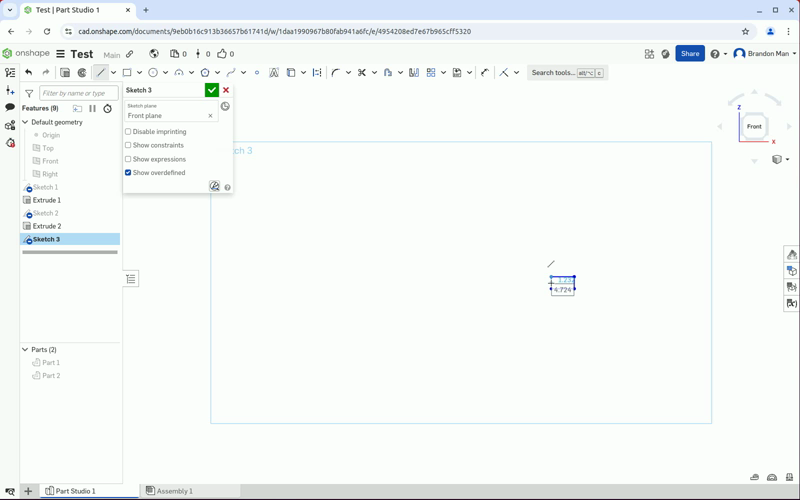
scroll(6)
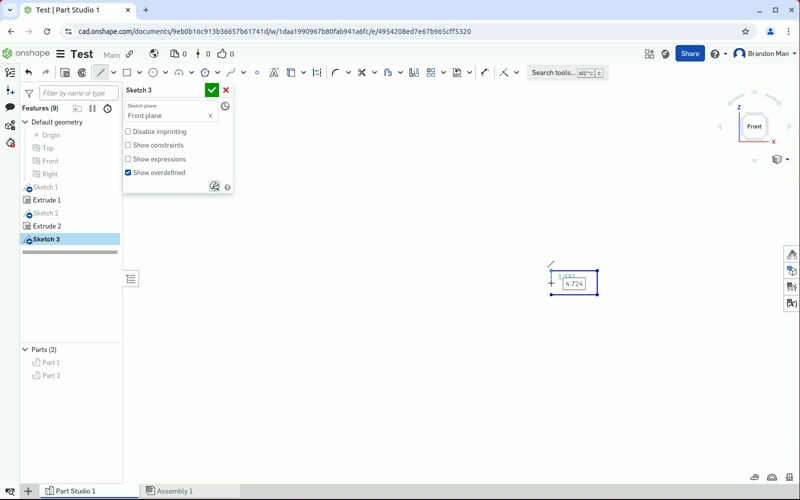
scroll(6)
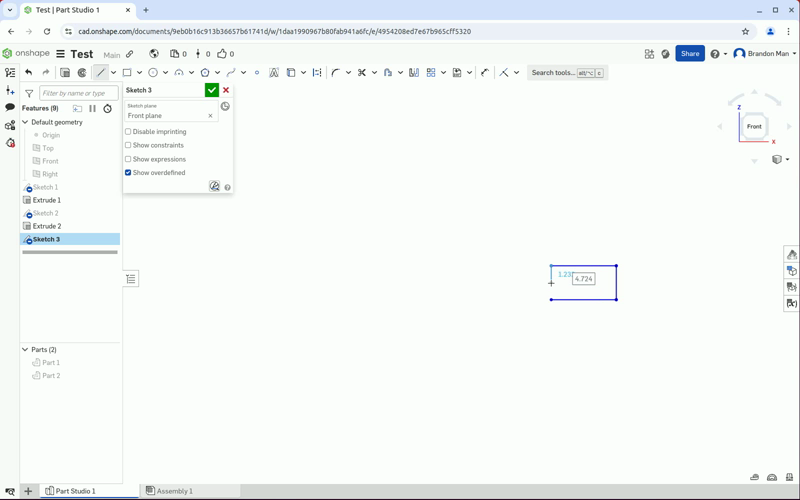
scroll(6)
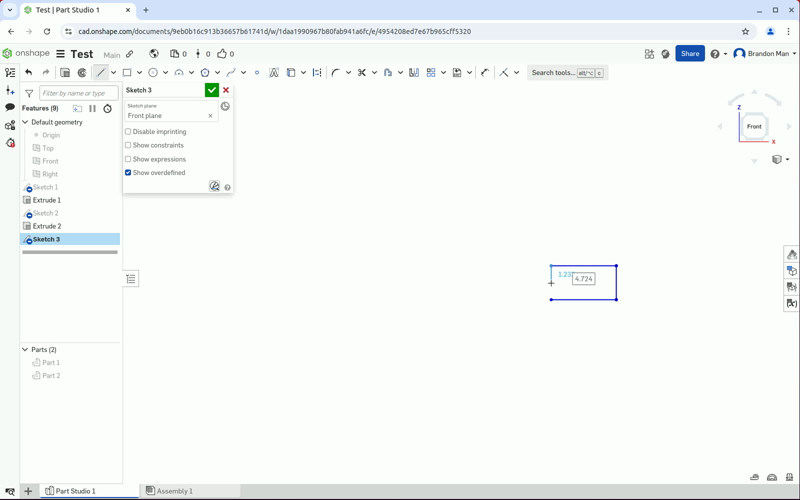
scroll(6)
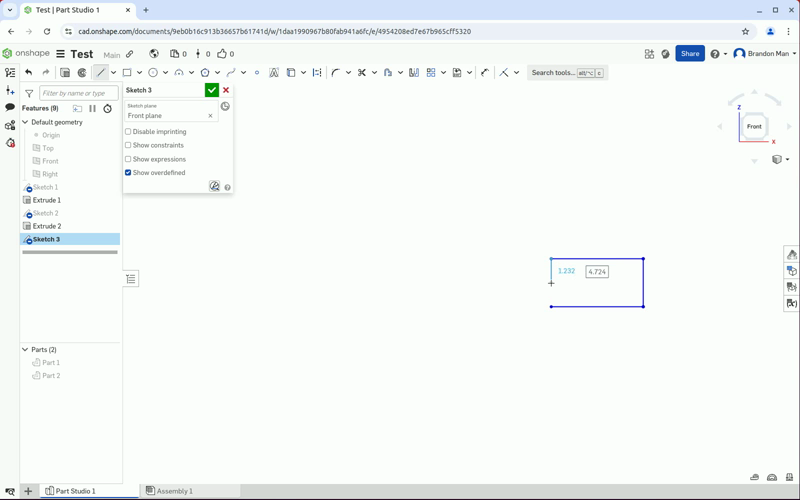
scroll(6)
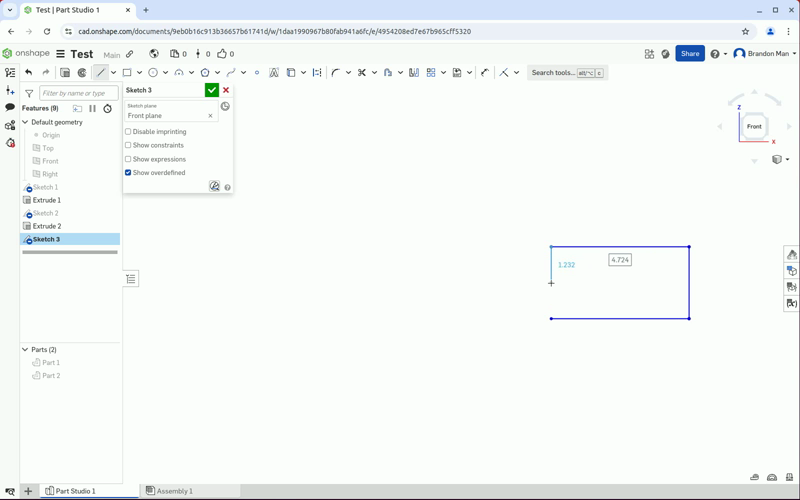
scroll(6)
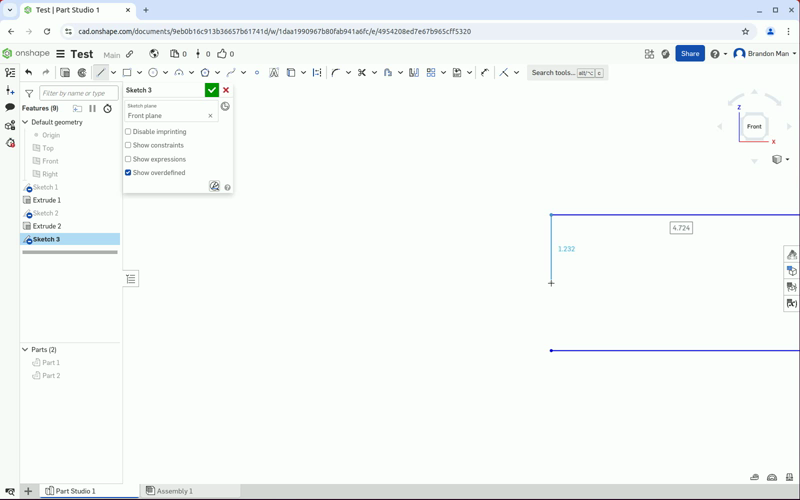
click(551, 282)
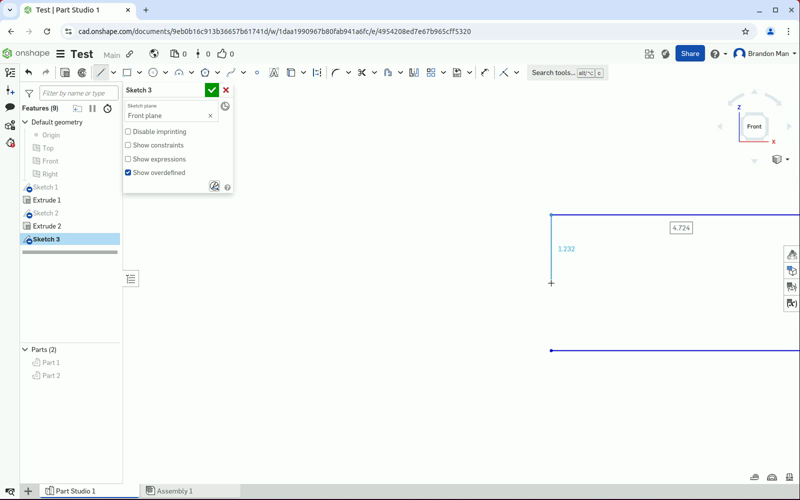
scroll(-6)
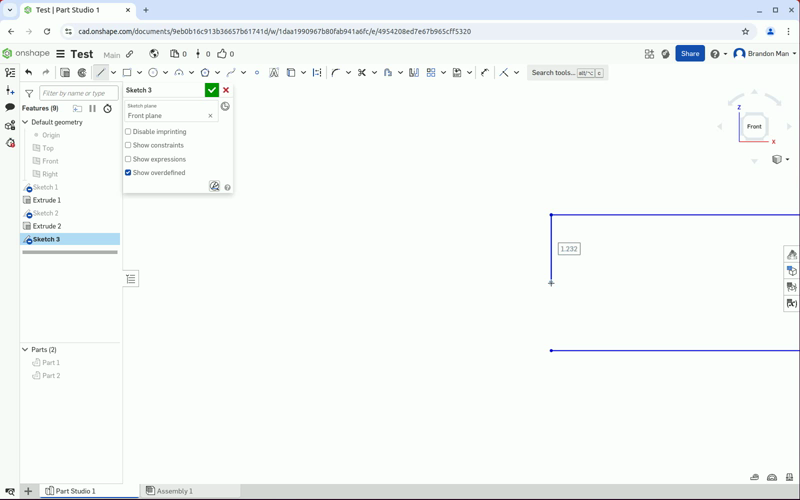
scroll(-6)
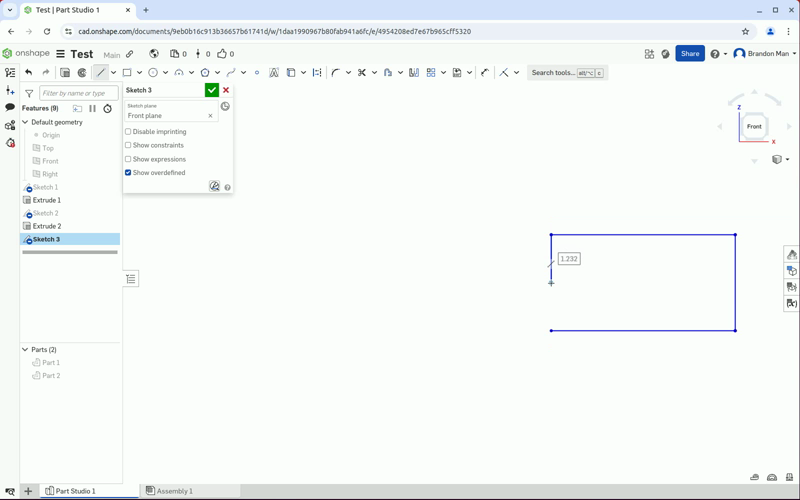
scroll(-6)
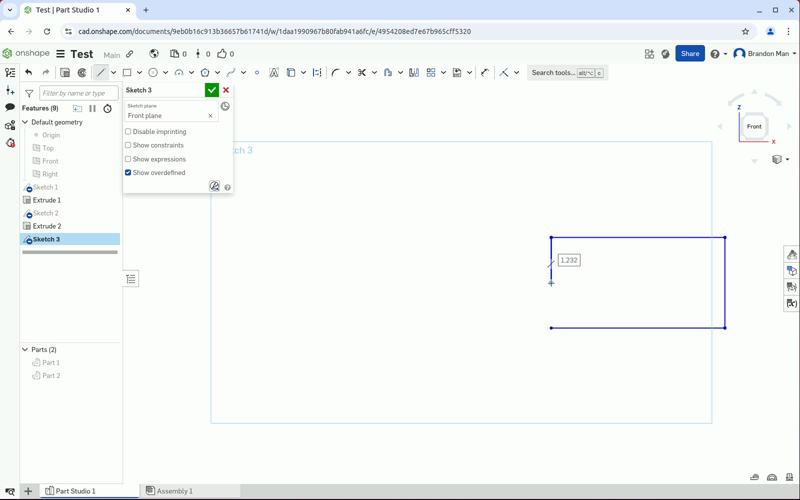
scroll(-6)
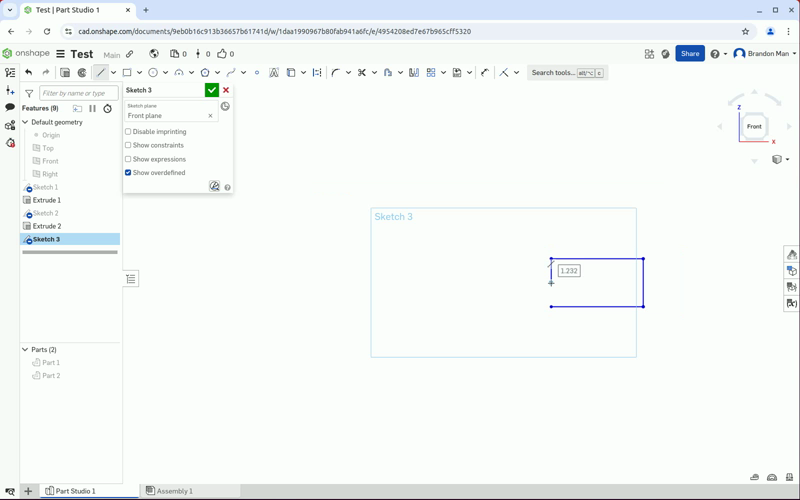
scroll(-6)
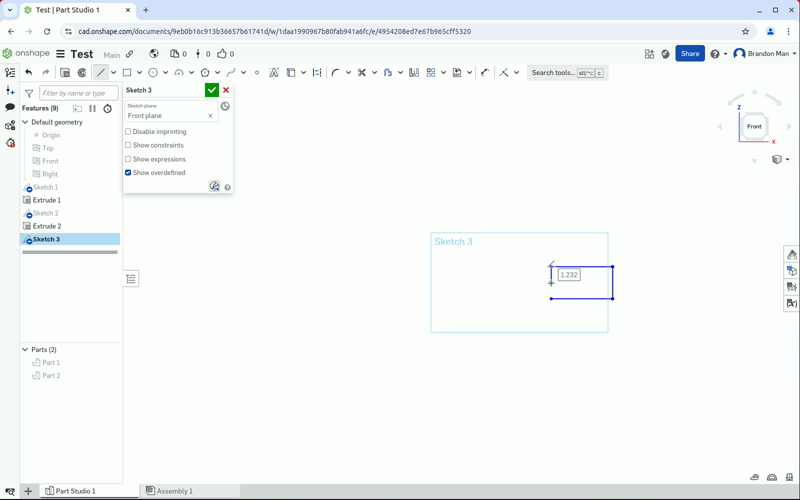
scroll(-6)
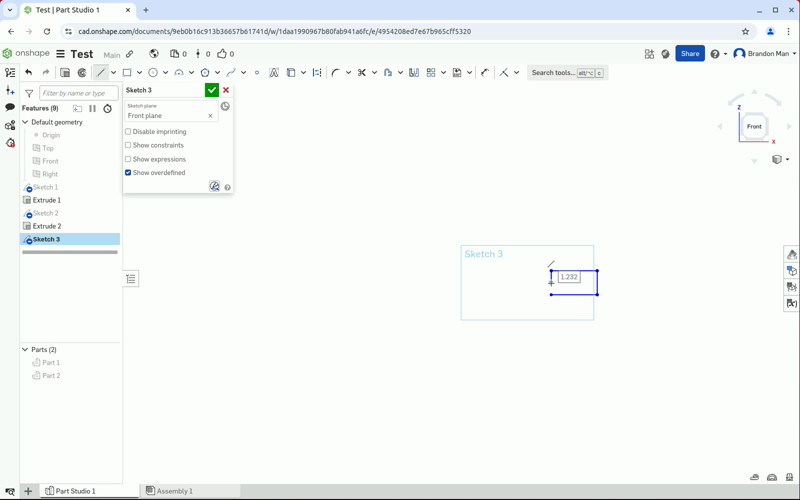
scroll(-6)
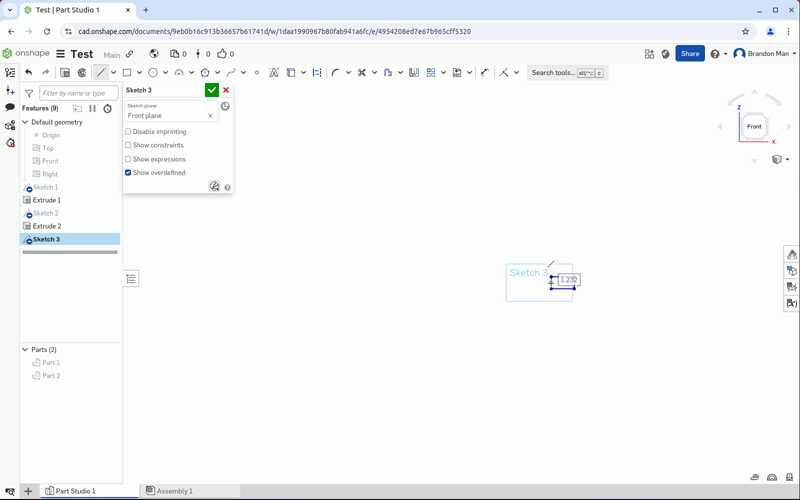
key_up(shift)
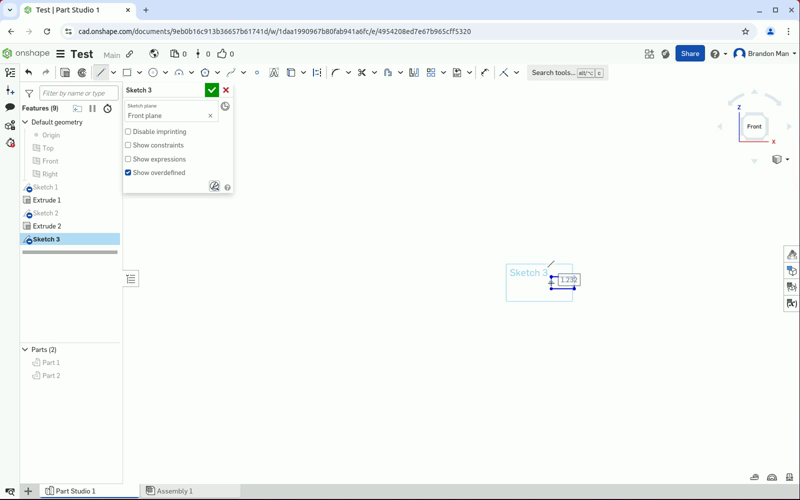
mouse_move(581, 282)
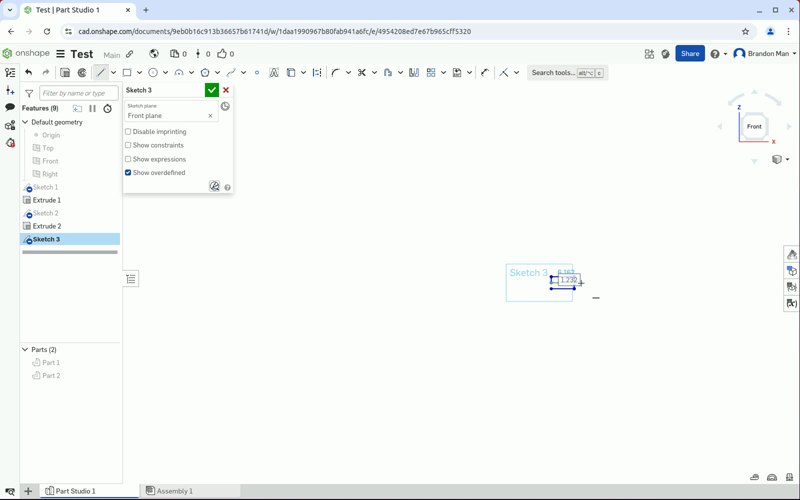
key_down(shift)
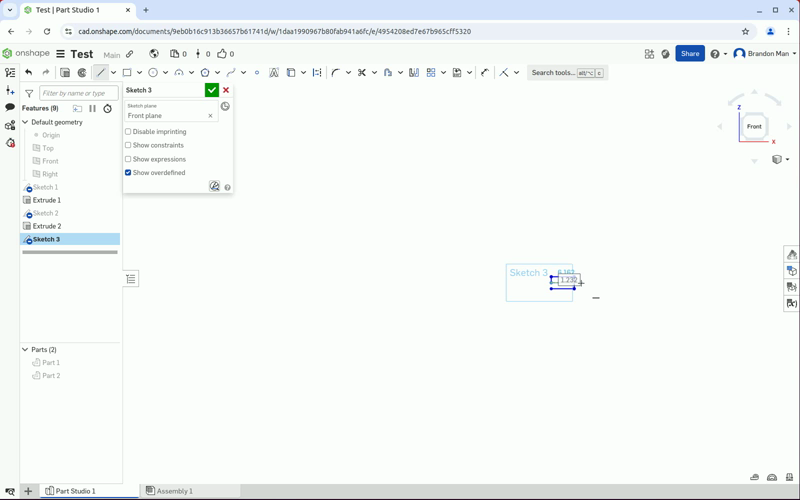
mouse_move(551, 288)
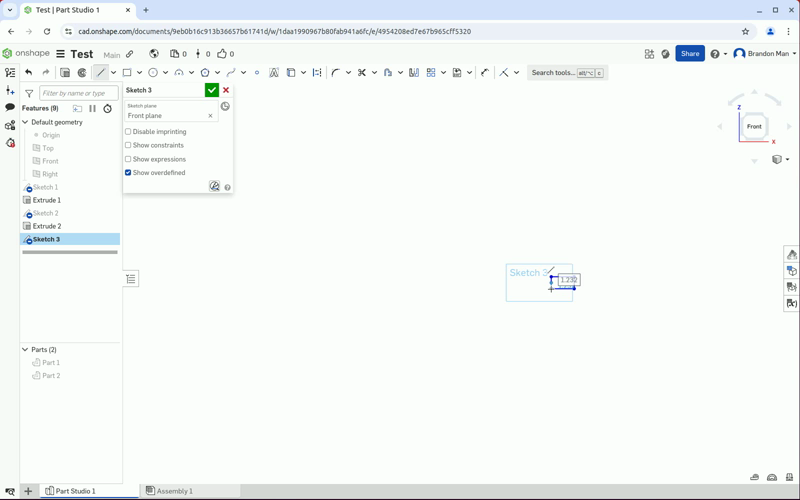
scroll(6)
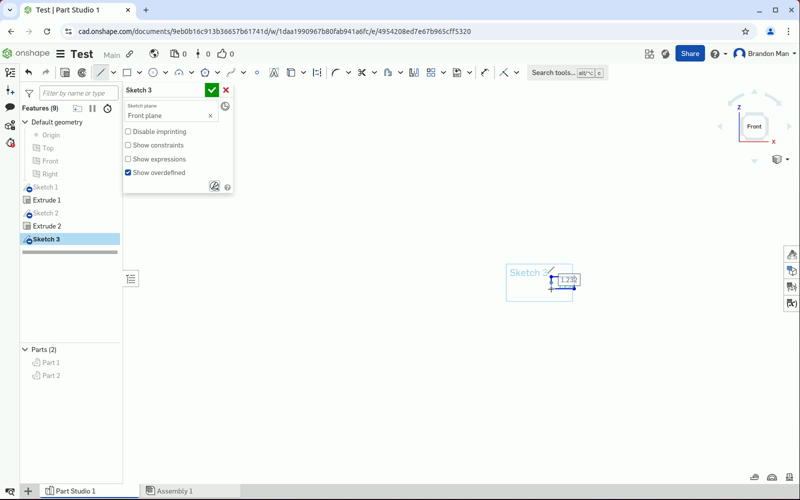
scroll(6)
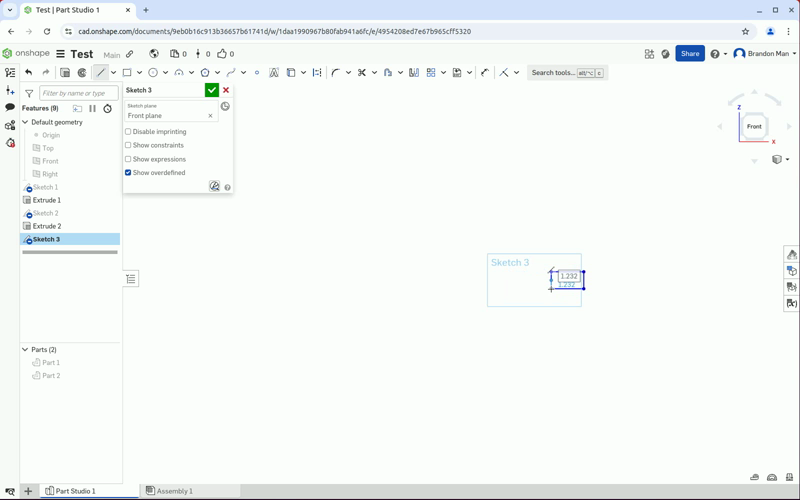
scroll(6)
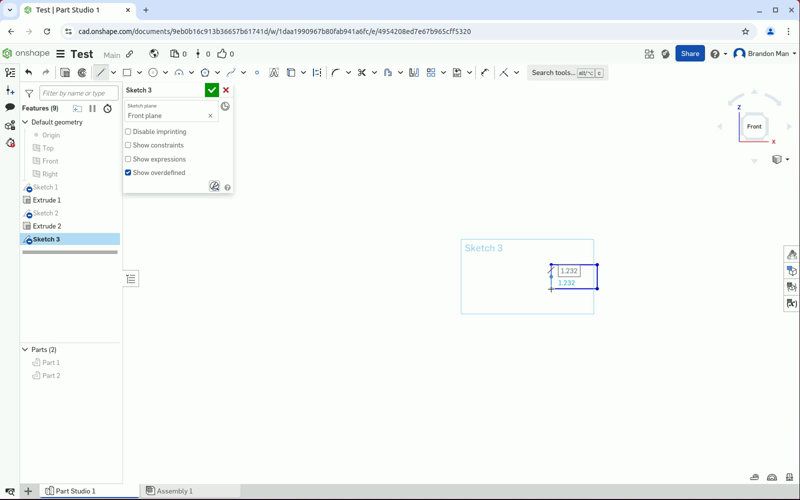
scroll(6)
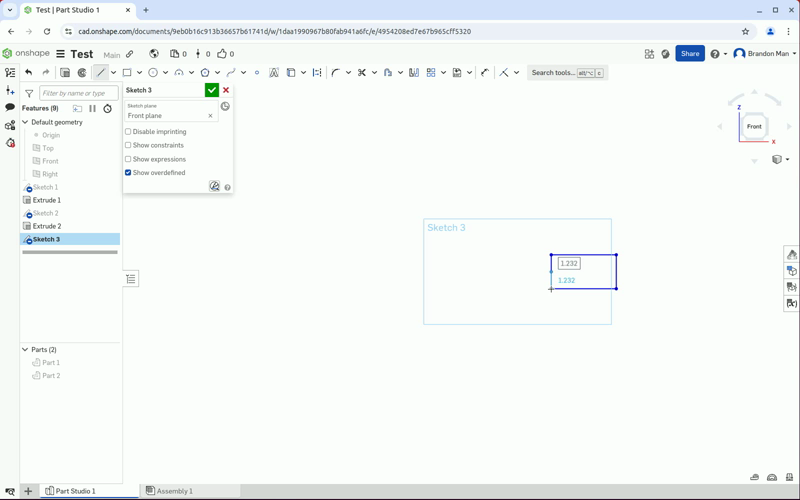
scroll(6)
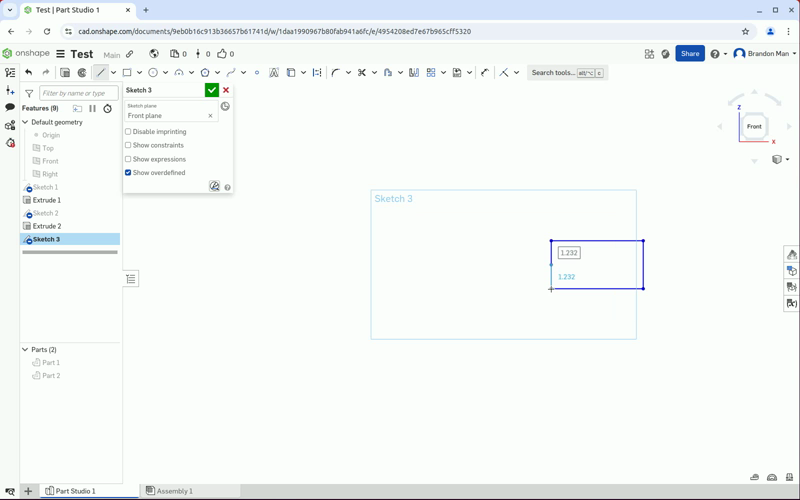
scroll(6)
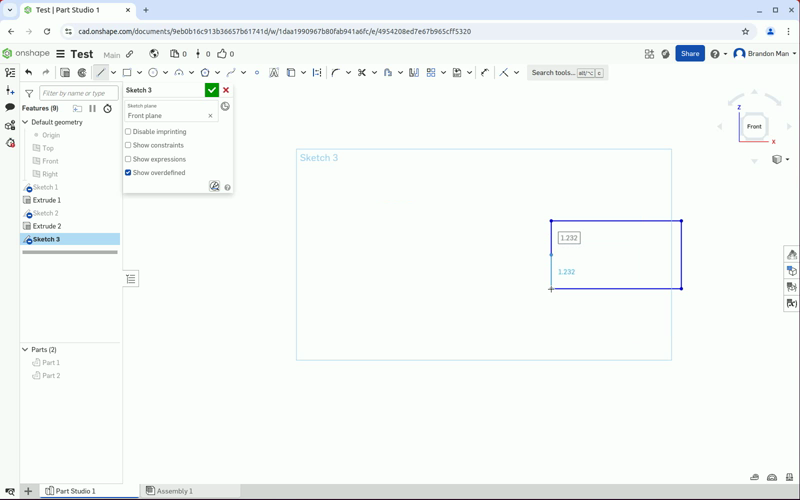
scroll(6)
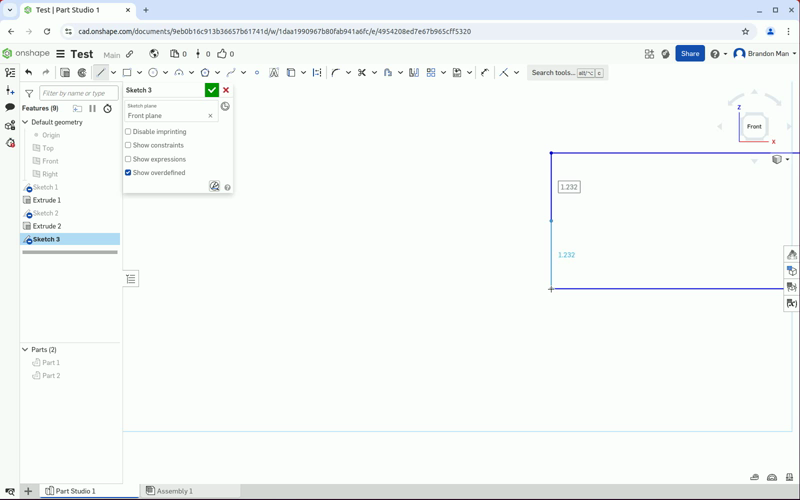
key_up(shift)
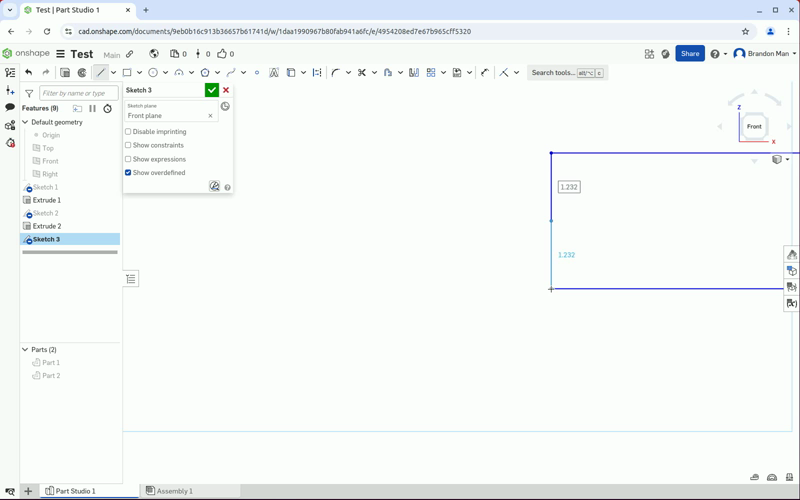
click(551, 288)
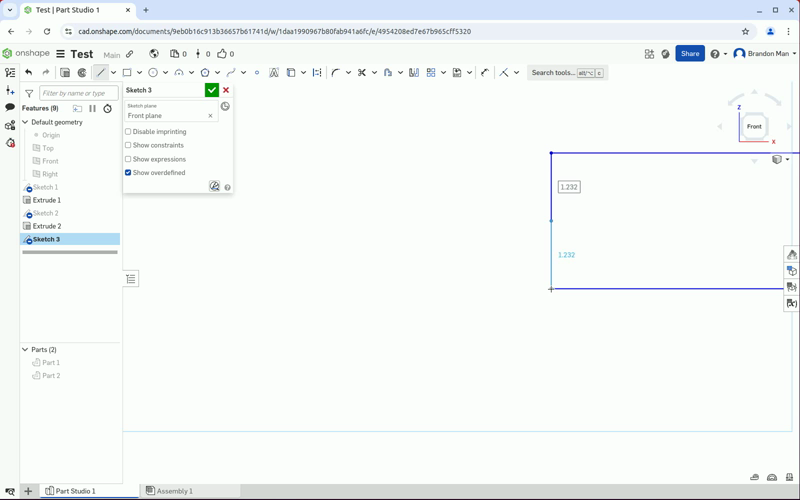
scroll(-6)
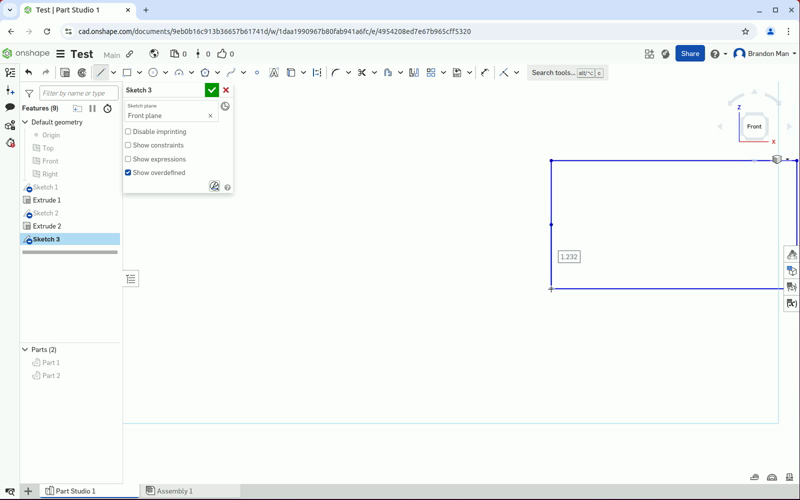
scroll(-6)
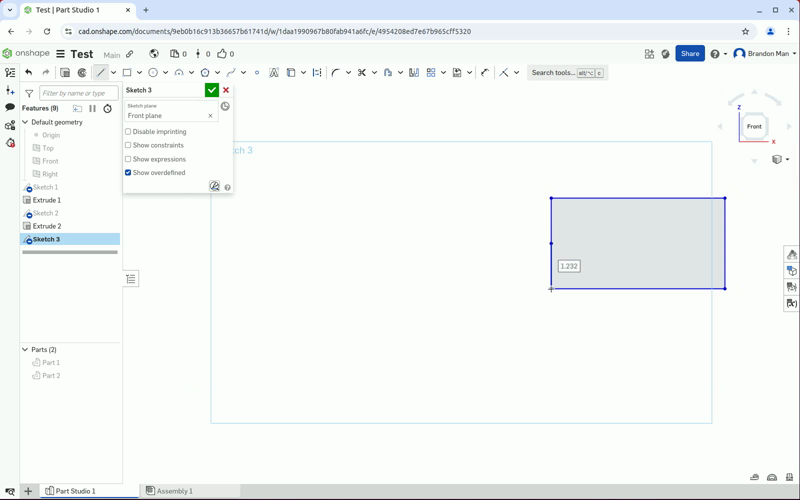
scroll(-6)
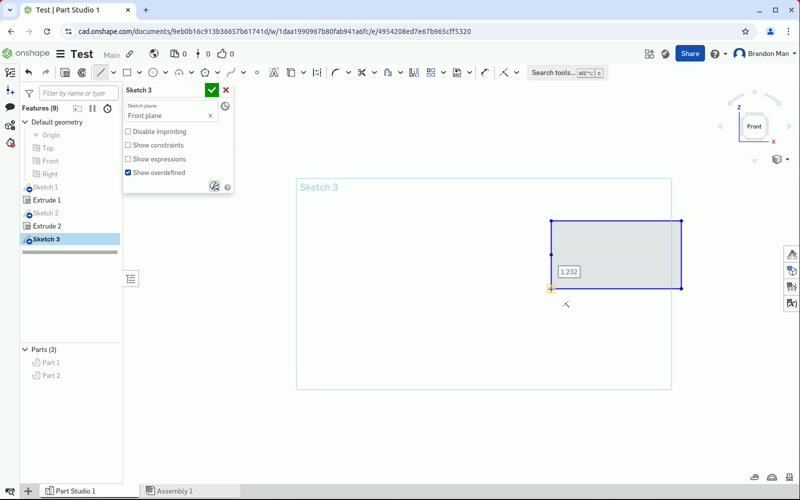
scroll(-6)
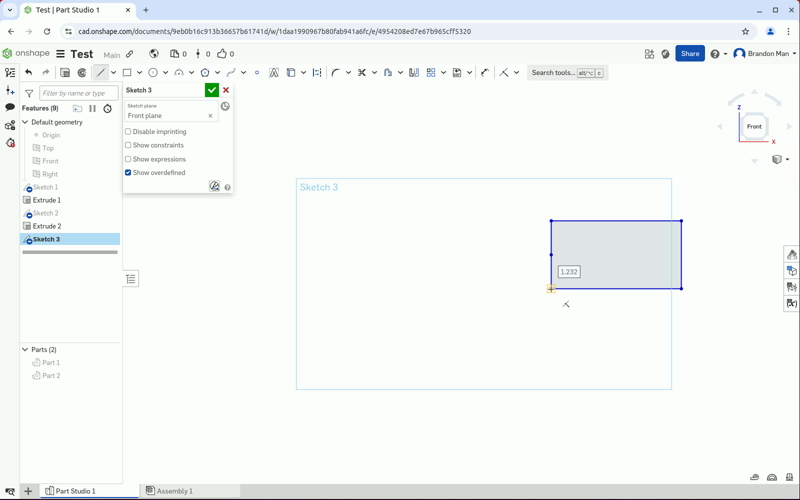
scroll(-6)
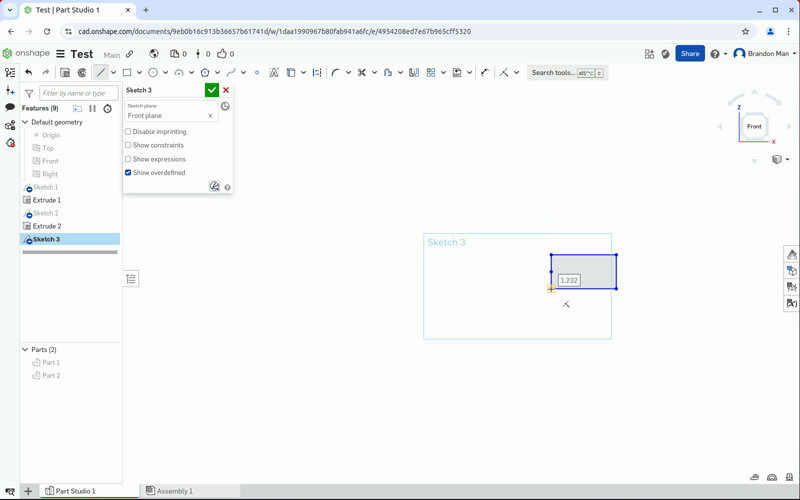
scroll(-6)
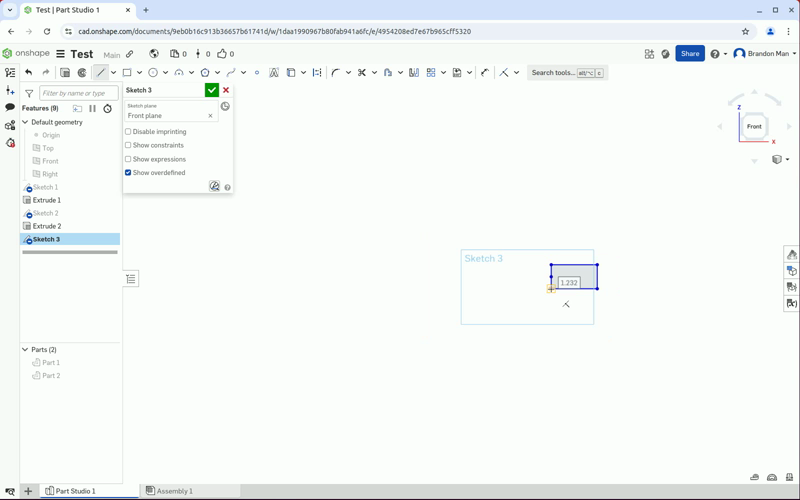
scroll(-6)
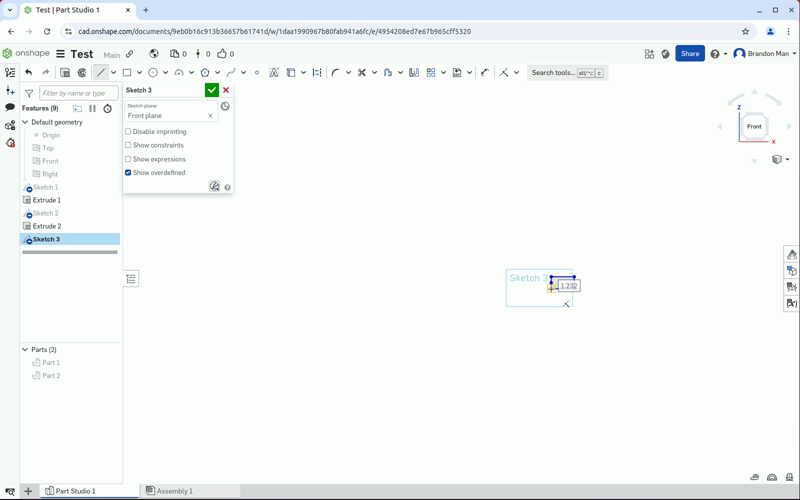
key(esc)
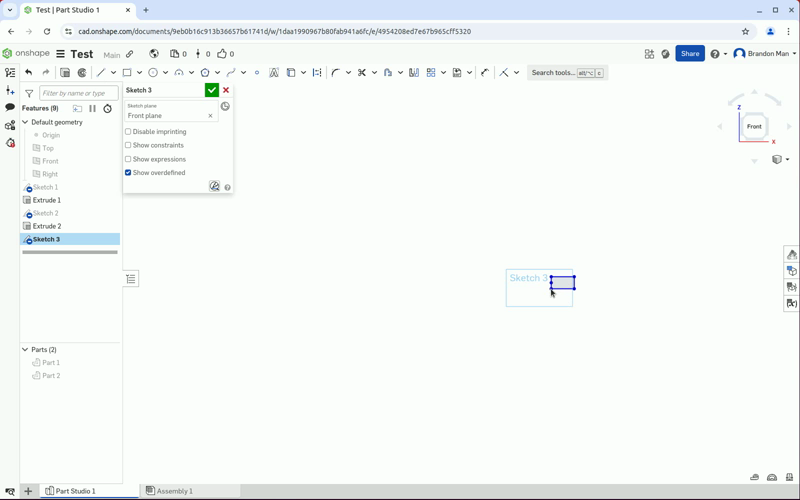
mouse_move(567, 286)
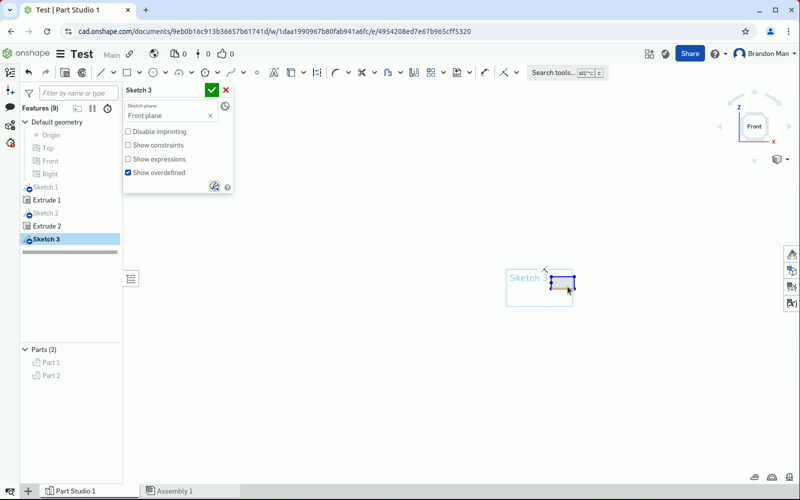
scroll(6)
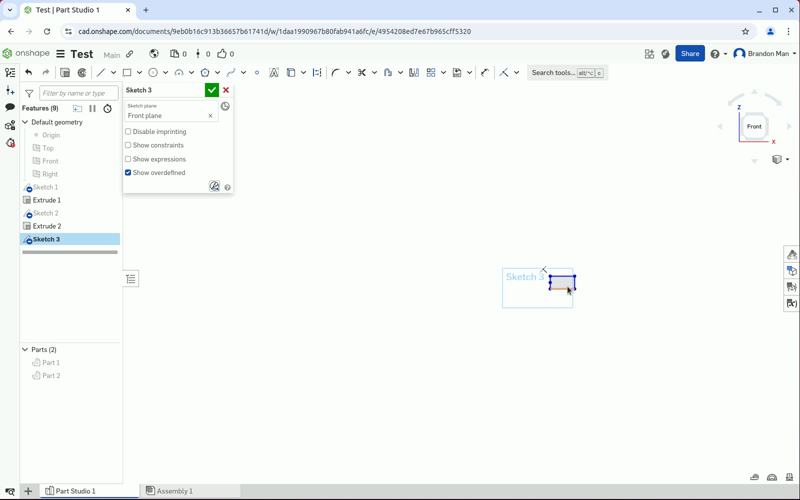
scroll(6)
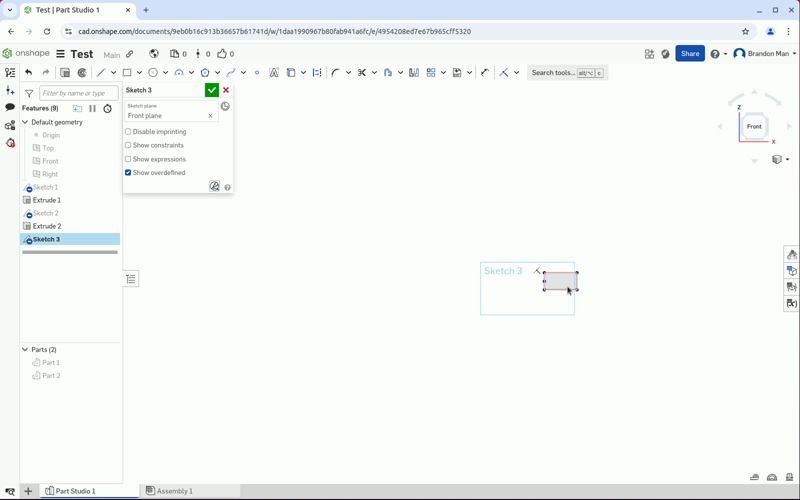
scroll(6)
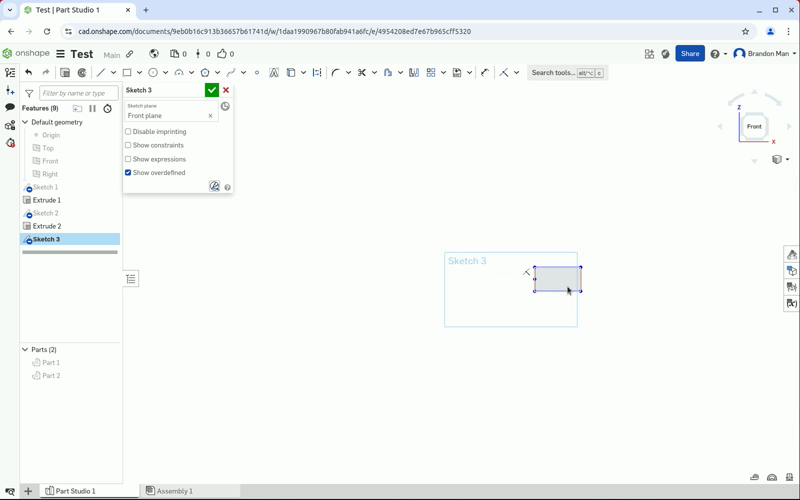
scroll(6)
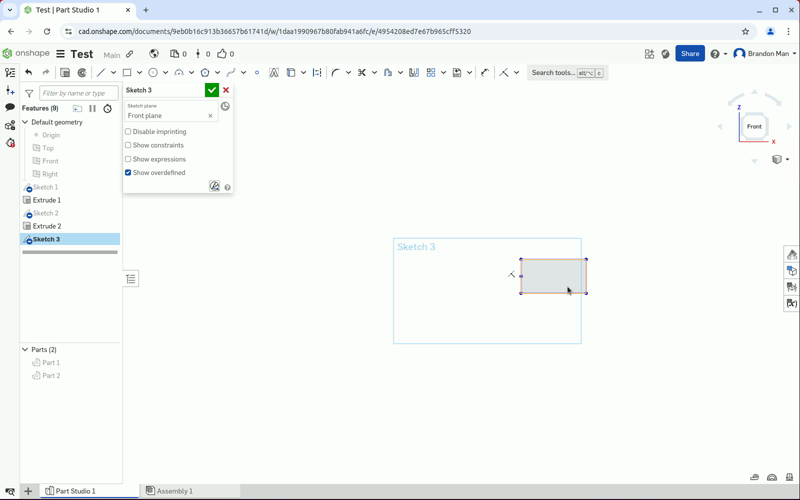
scroll(6)
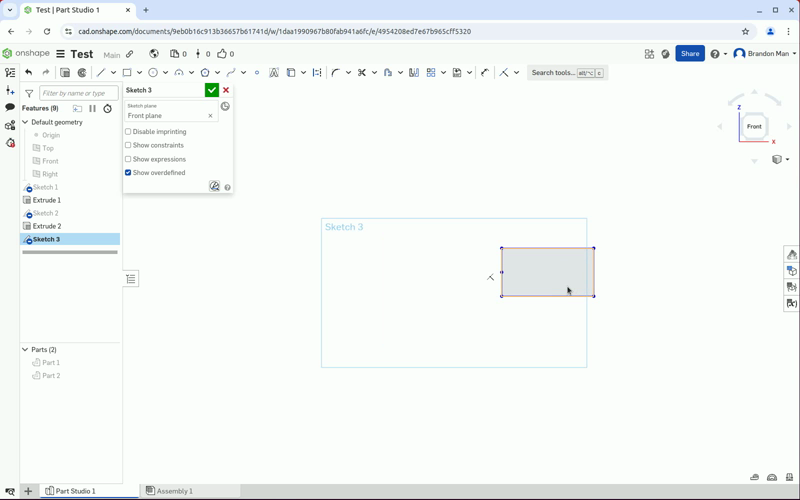
scroll(6)
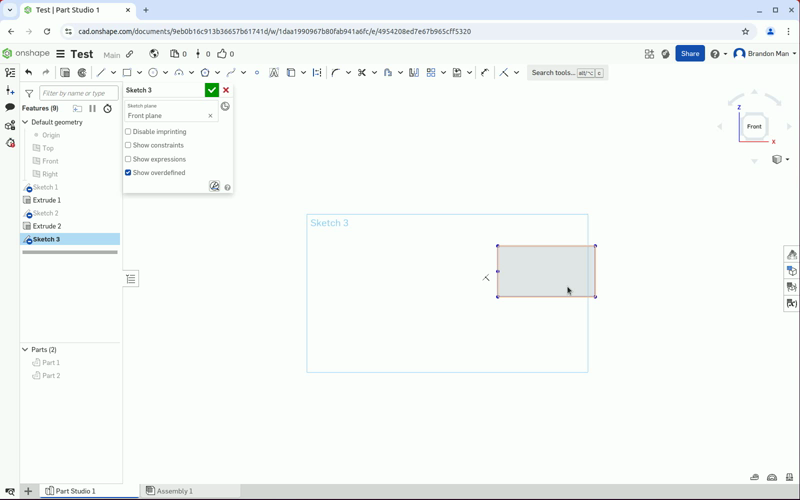
scroll(6)
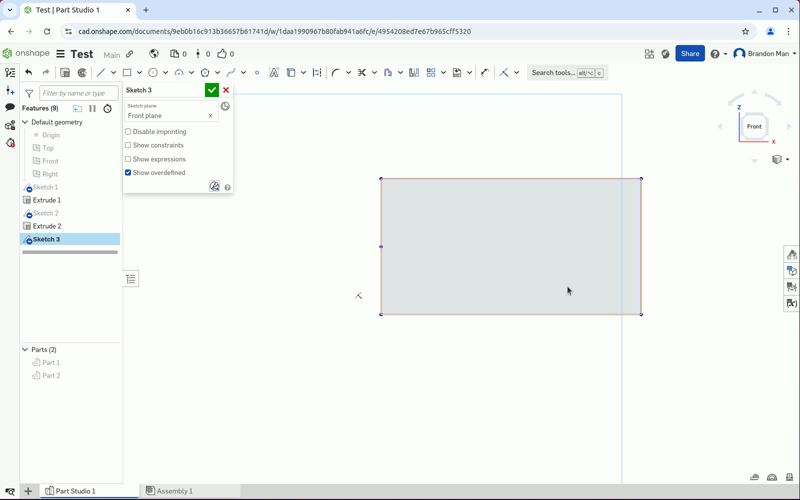
click(567, 286)
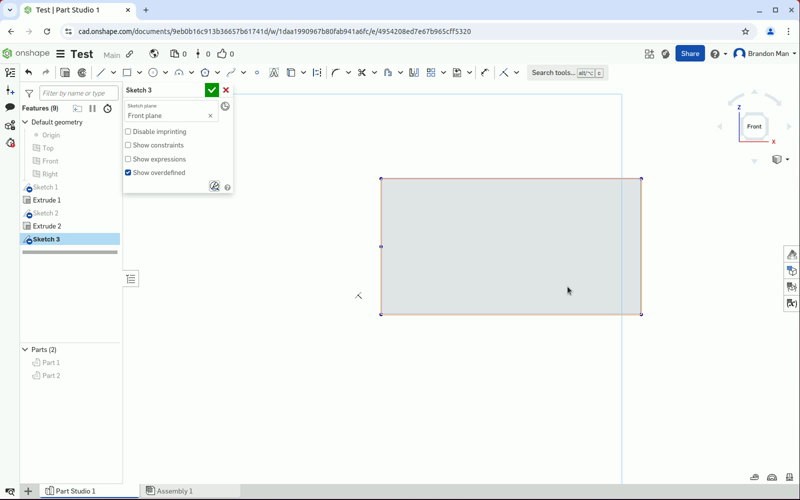
scroll(-6)
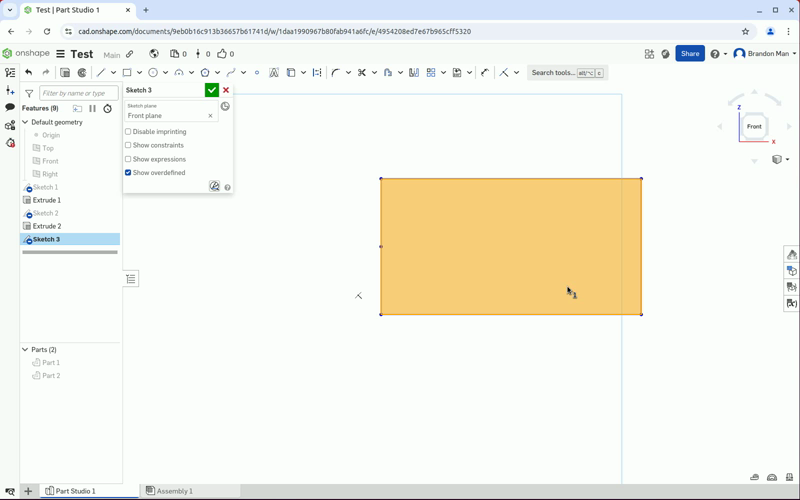
scroll(-6)
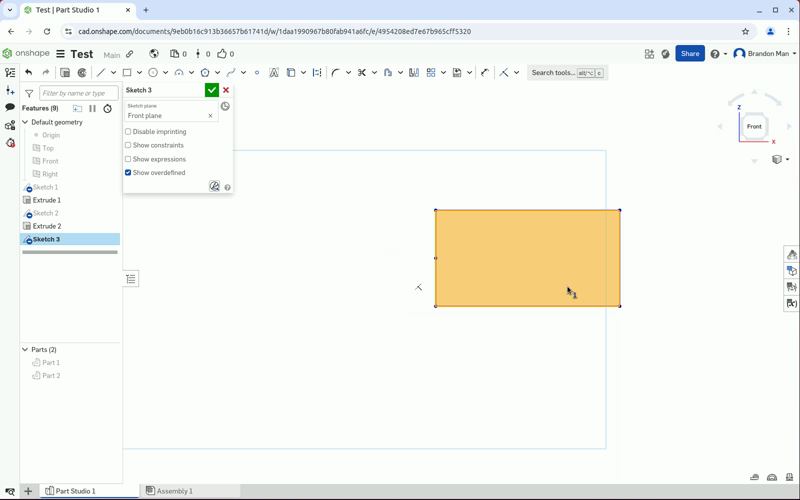
scroll(-6)
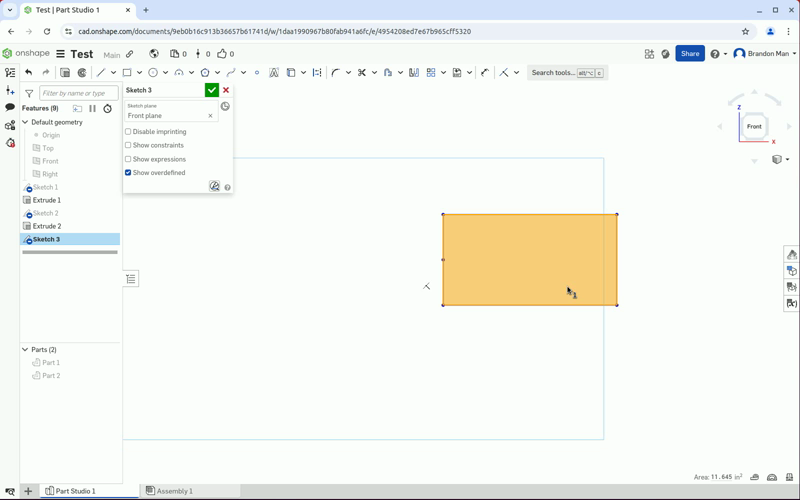
scroll(-6)
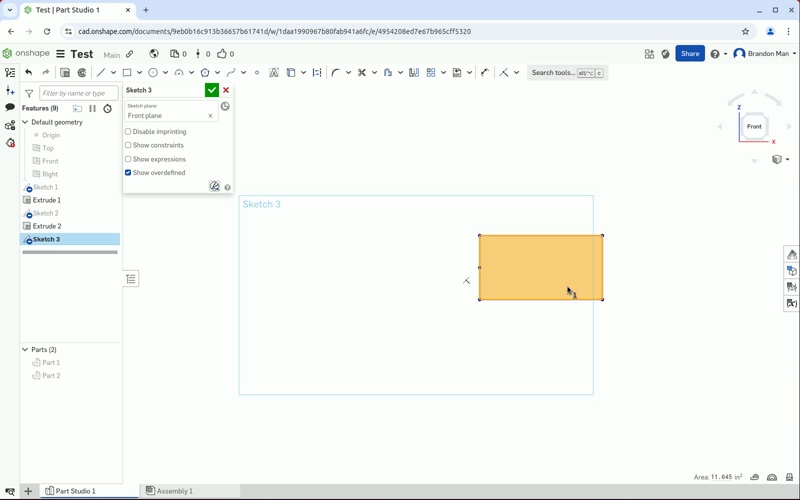
scroll(-6)
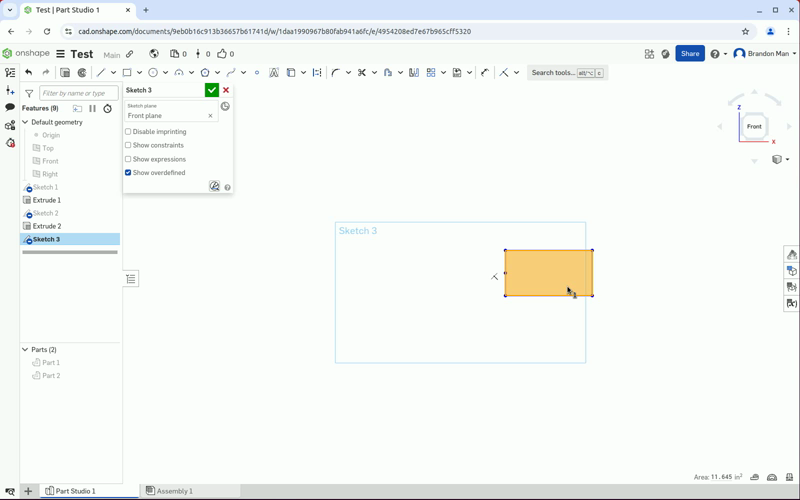
scroll(-6)
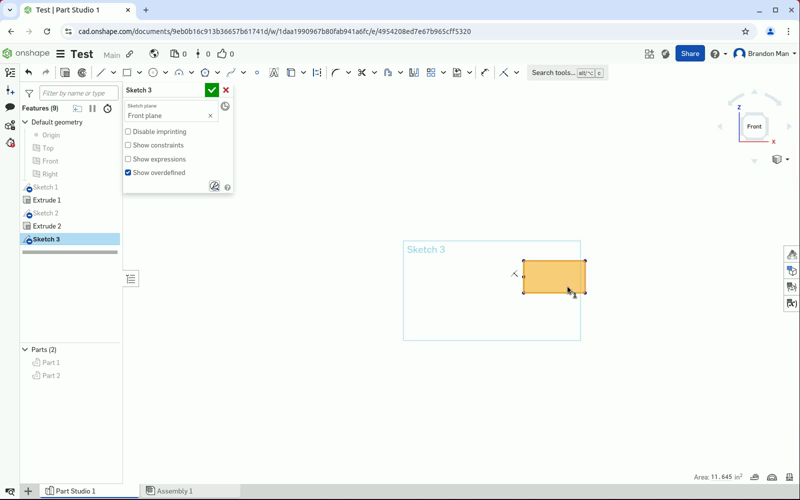
scroll(-6)
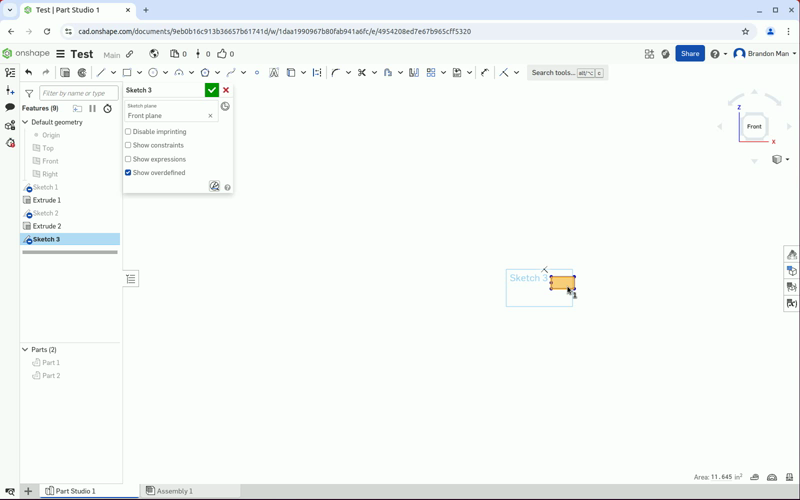
mouse_move(73, 352)
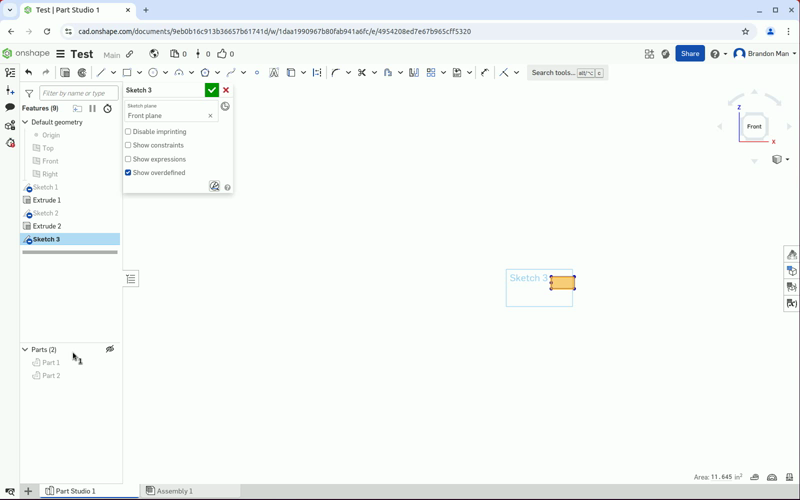
key(shift+y)
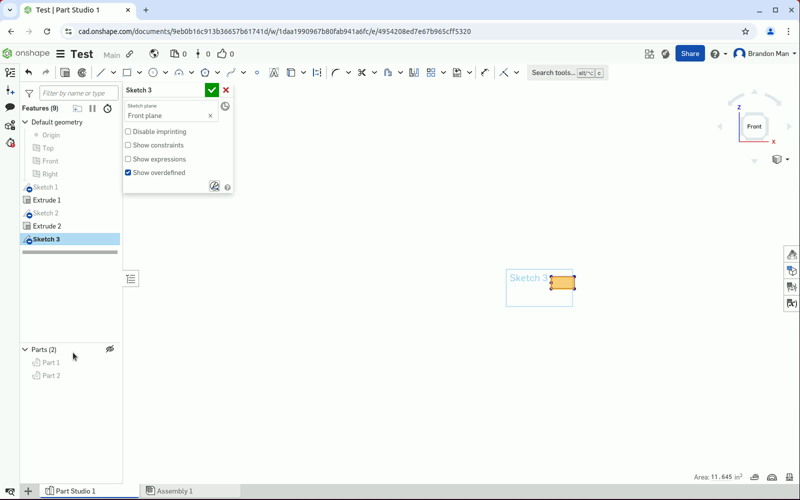
key(shift+e)
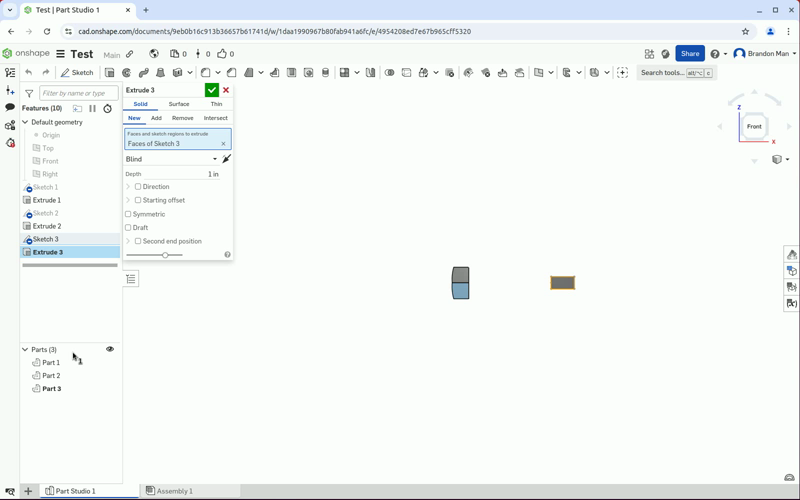
mouse_move(143, 106)
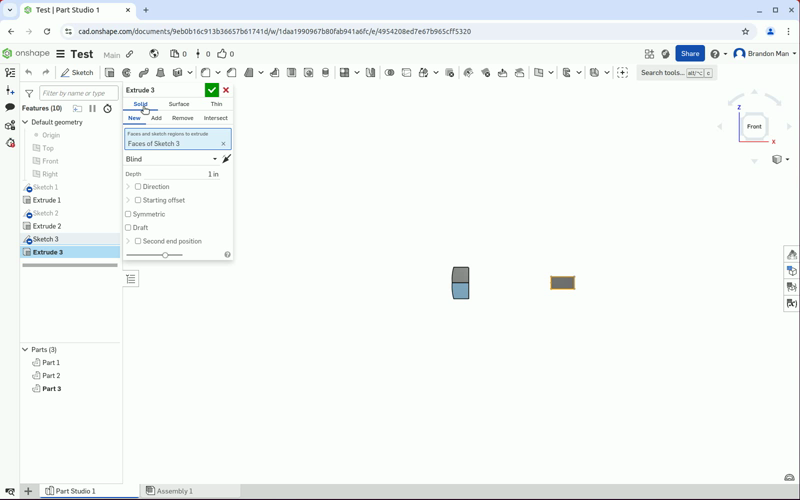
click(143, 106)
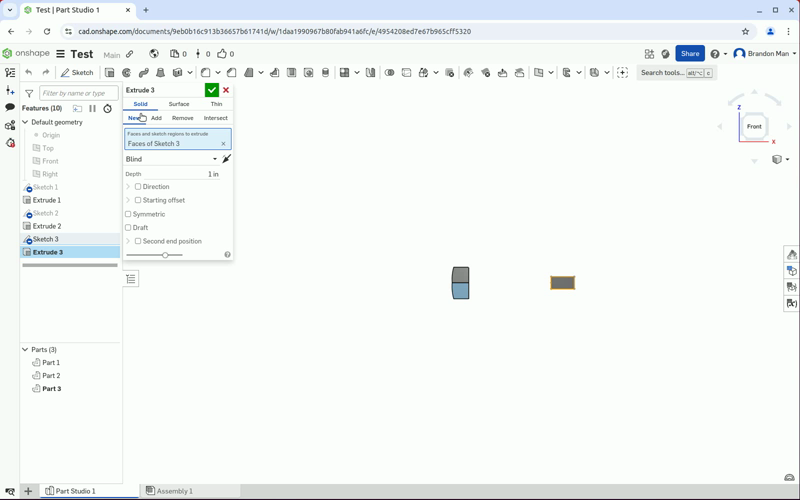
mouse_move(137, 120)
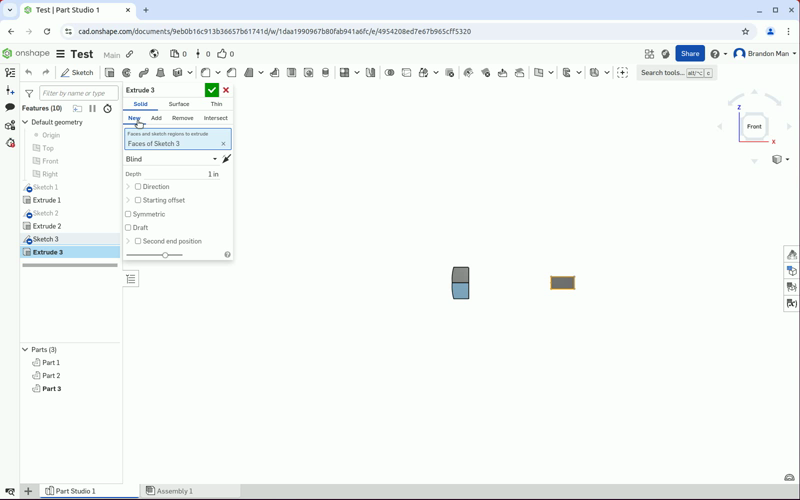
click(137, 120)
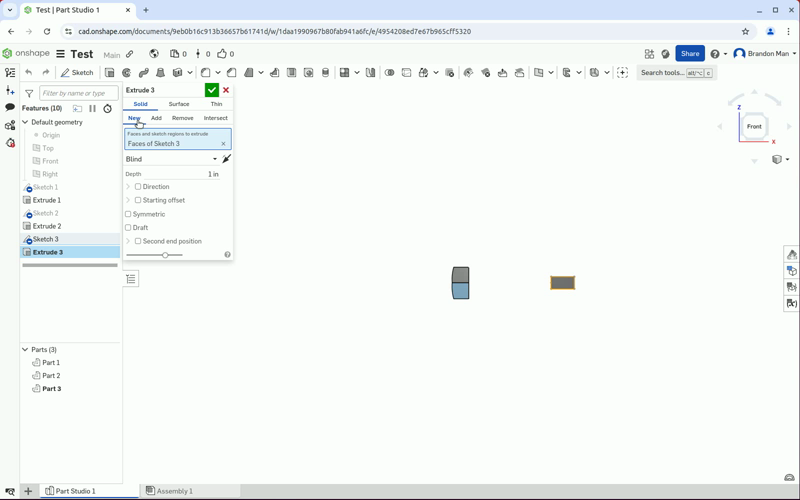
key(tab, 4)
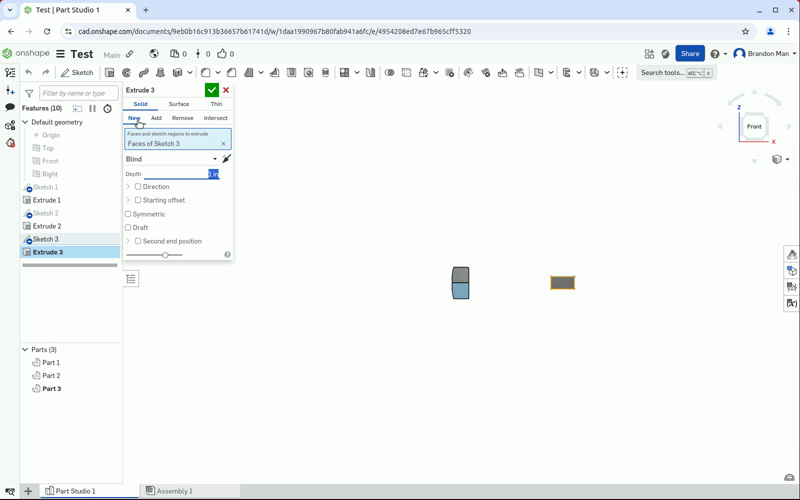
text(0.722)
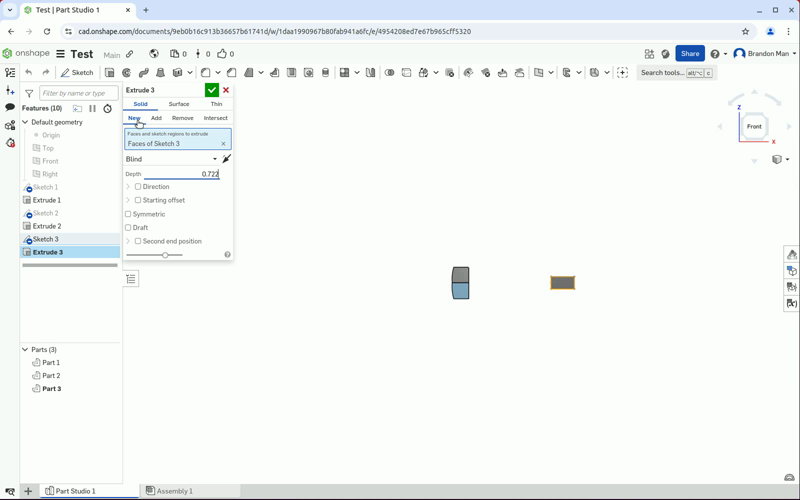
key(enter)
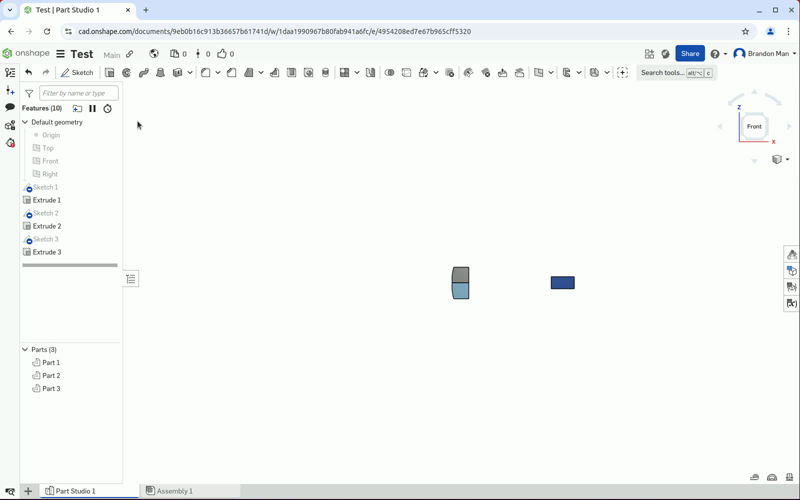
key(shift+h)
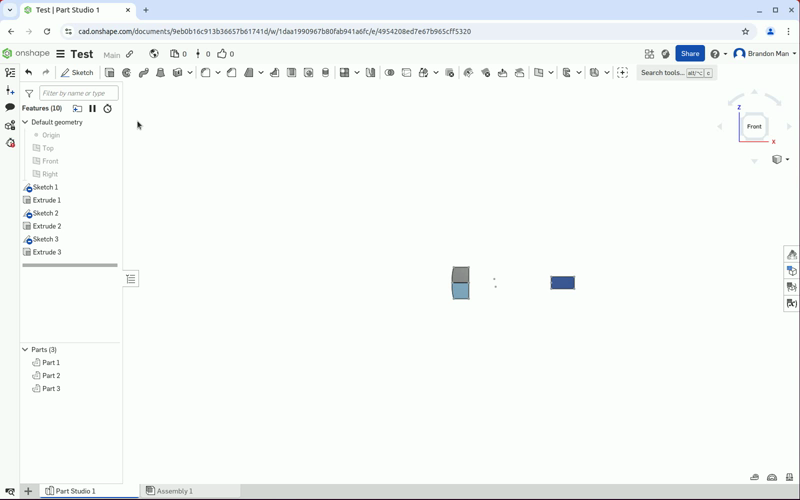
key(shift+h)
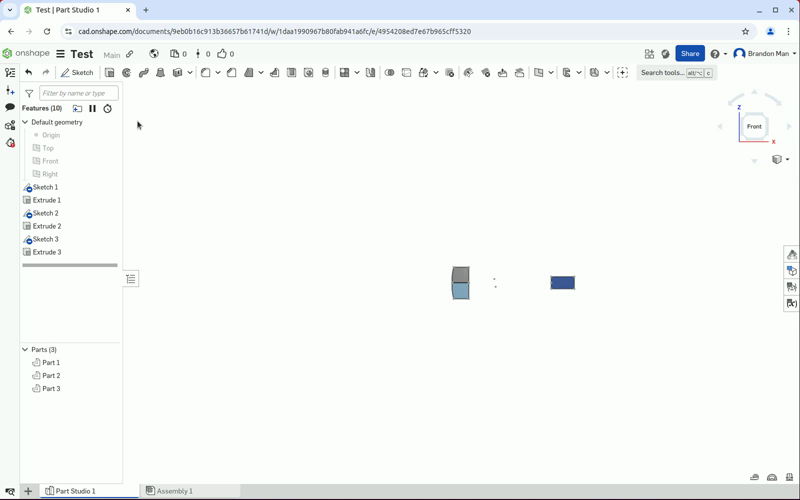
key(shift+7)
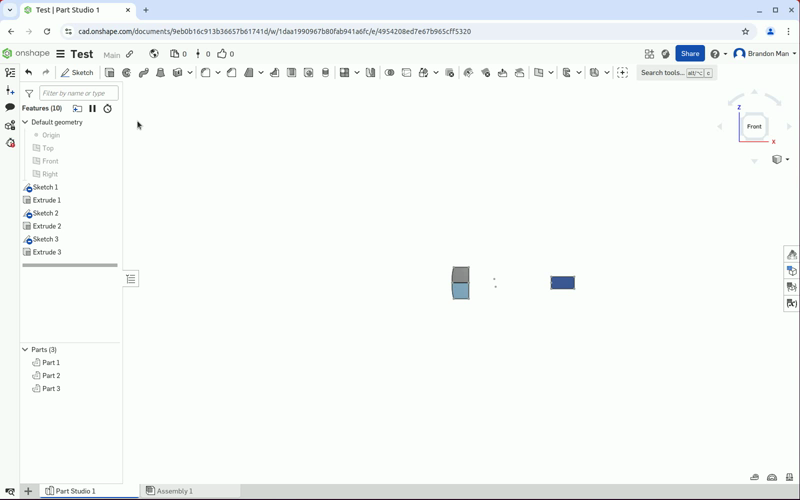
key(left, 2)
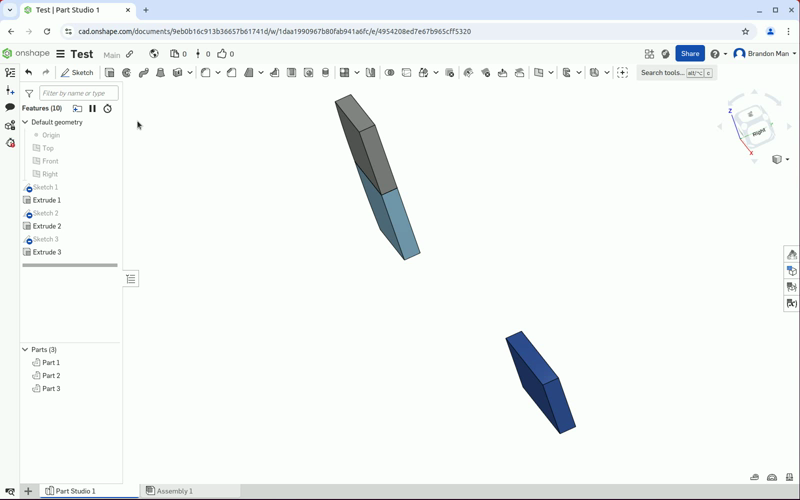
key(down, 2)
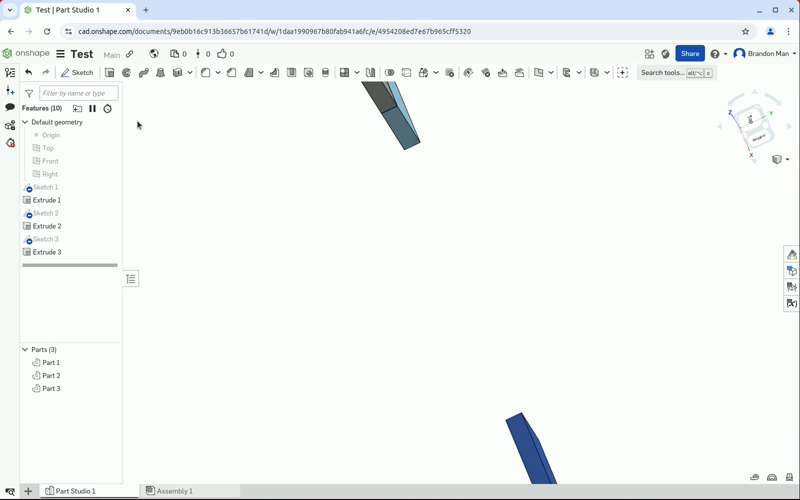
key(up, 2)
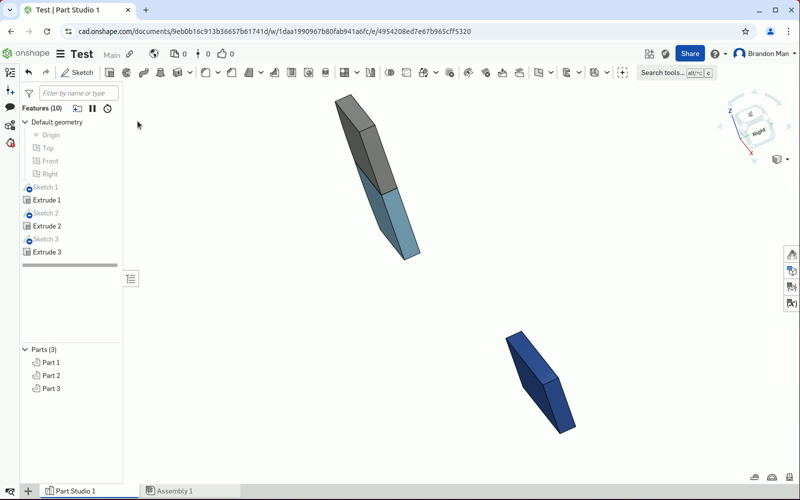
key(right, 2)
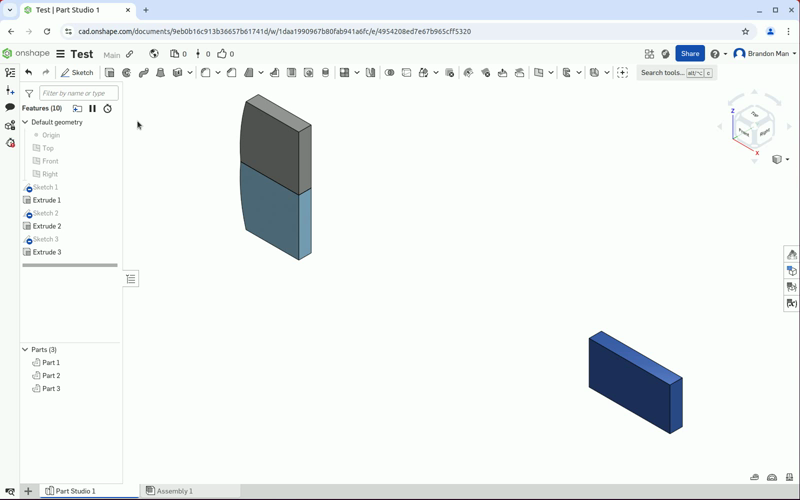
mouse_move(73, 189)
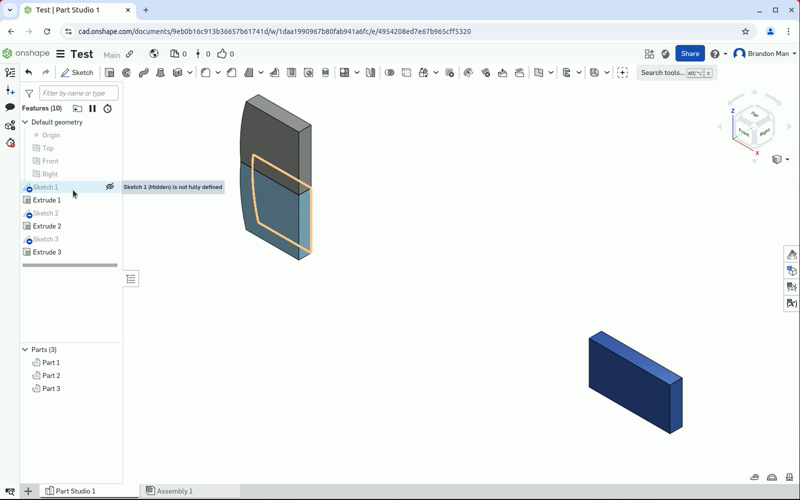
click(73, 189)